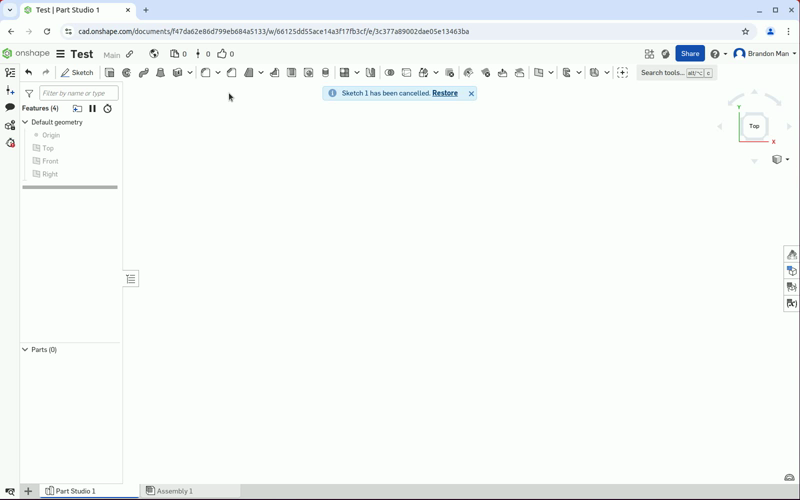
key(shift+h)
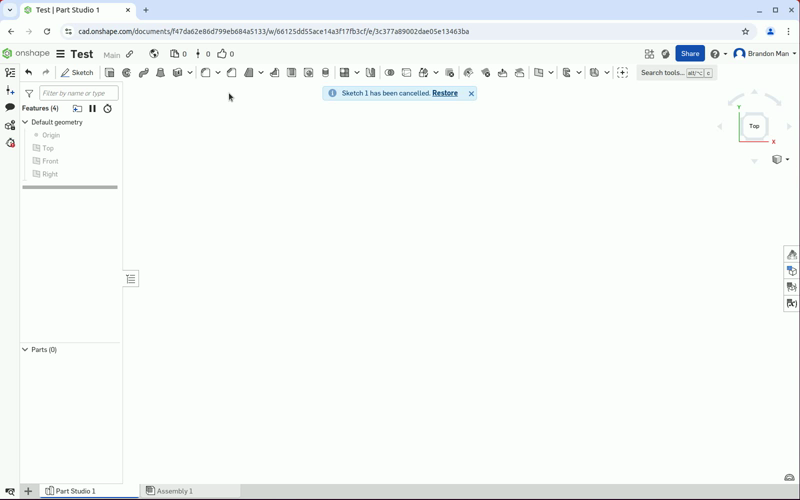
key(shift+s)
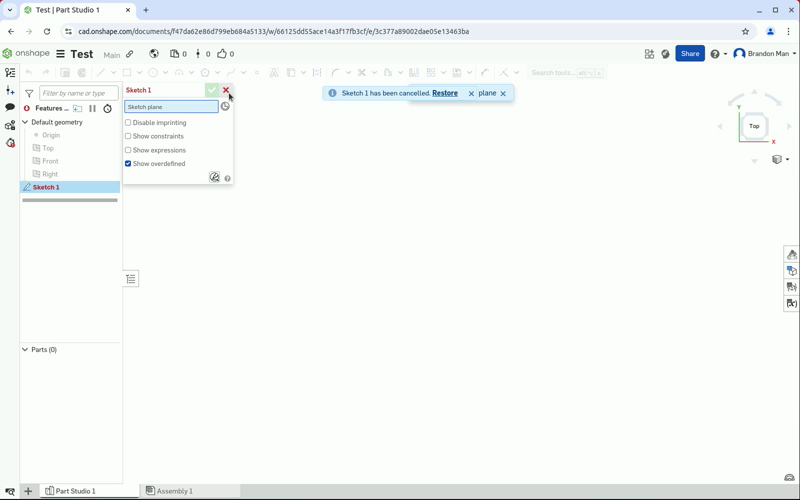
mouse_move(73, 150)
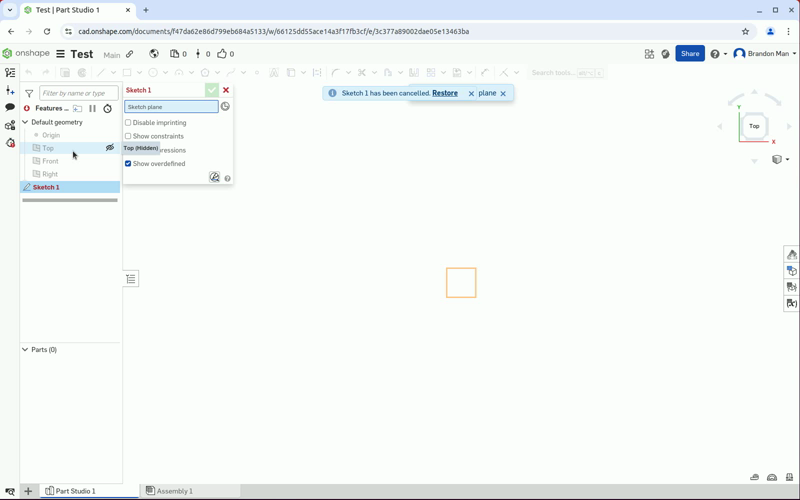
click(73, 150)
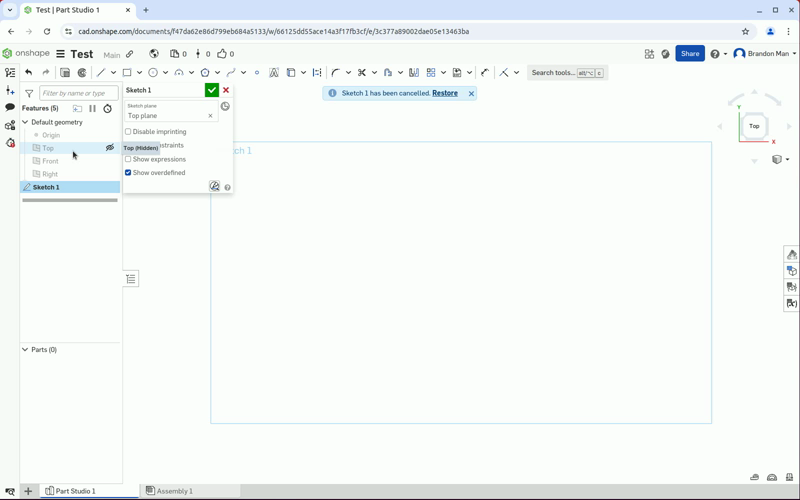
mouse_move(73, 352)
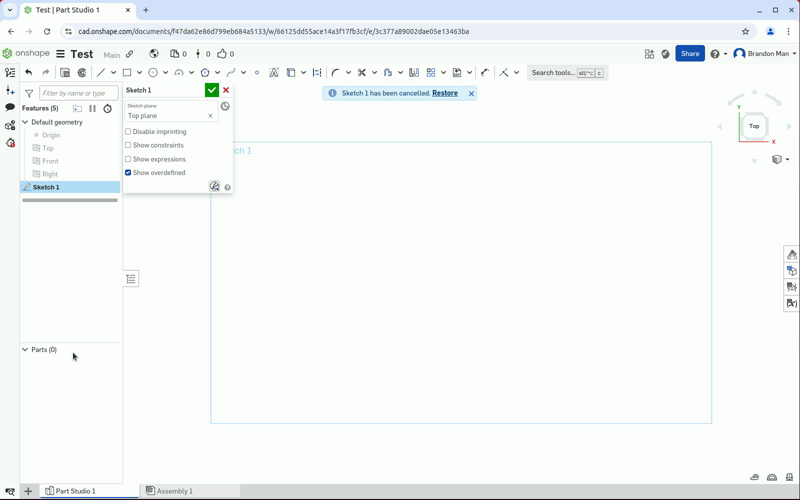
key(y)
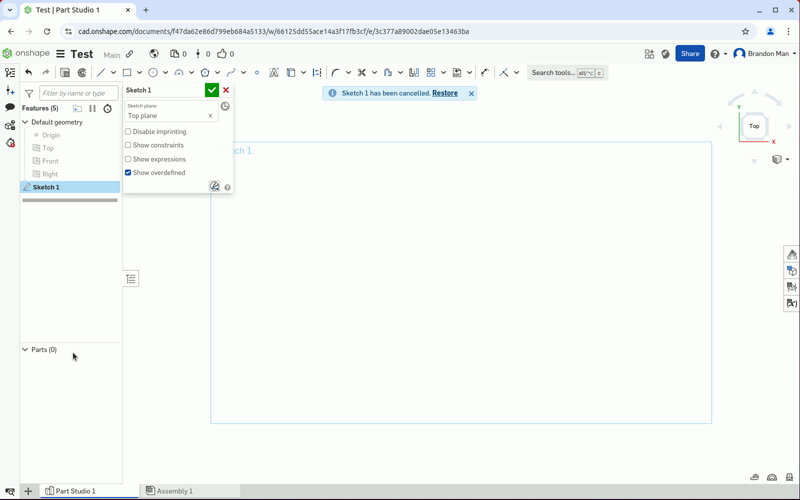
key(l)
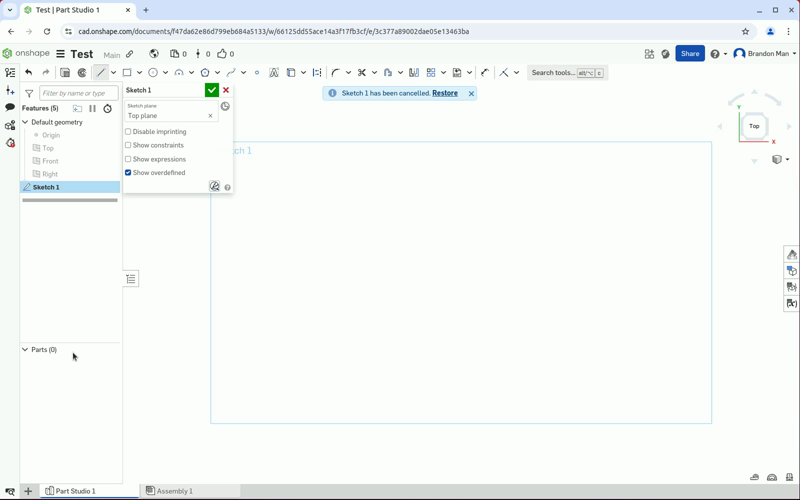
key_down(shift)
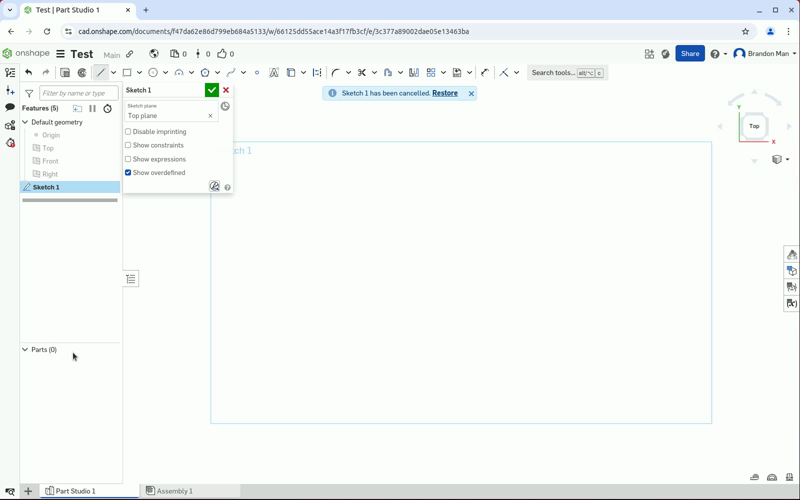
mouse_move(409, 381)
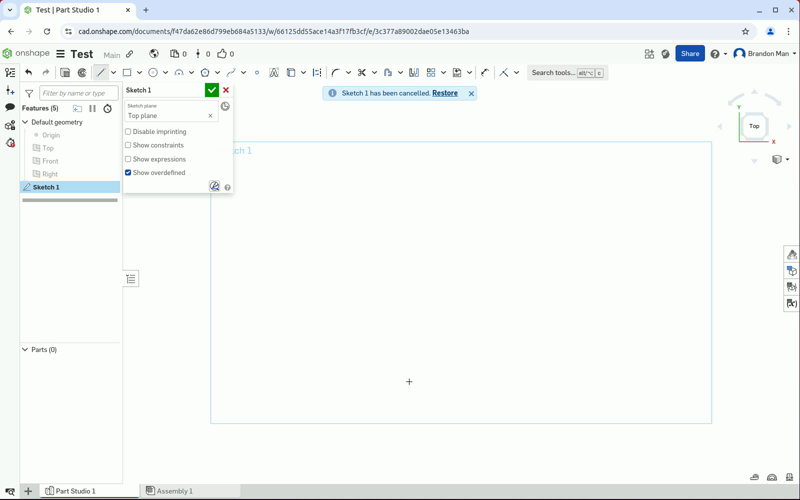
click(409, 381)
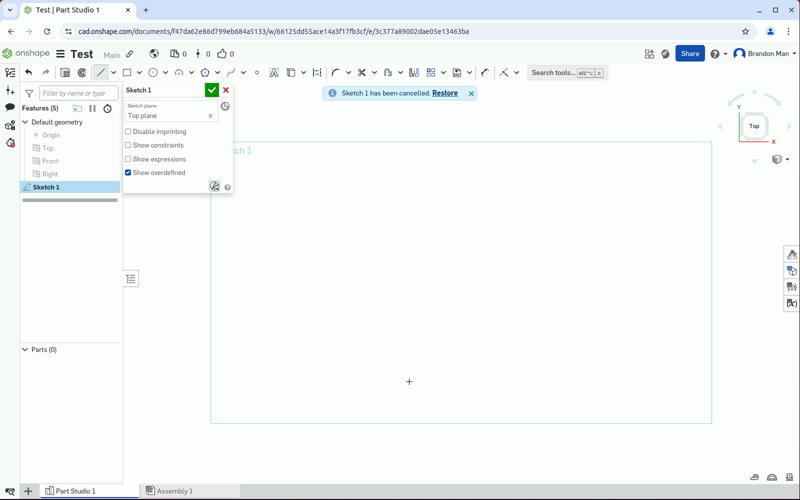
key_up(shift)
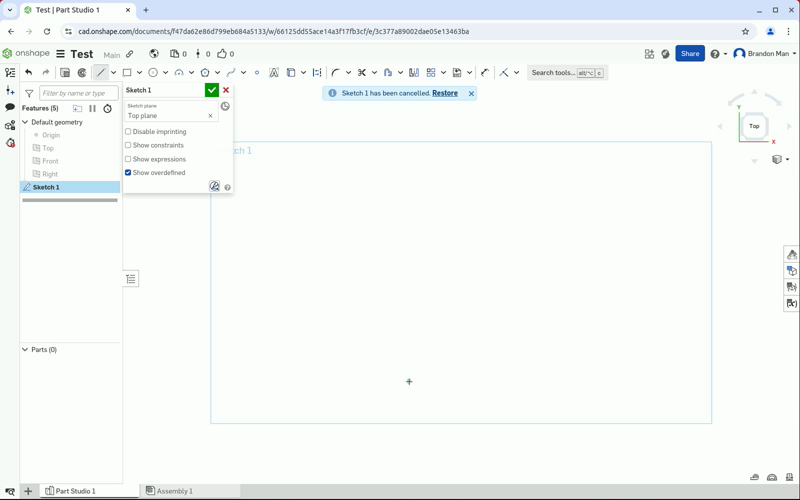
key_down(shift)
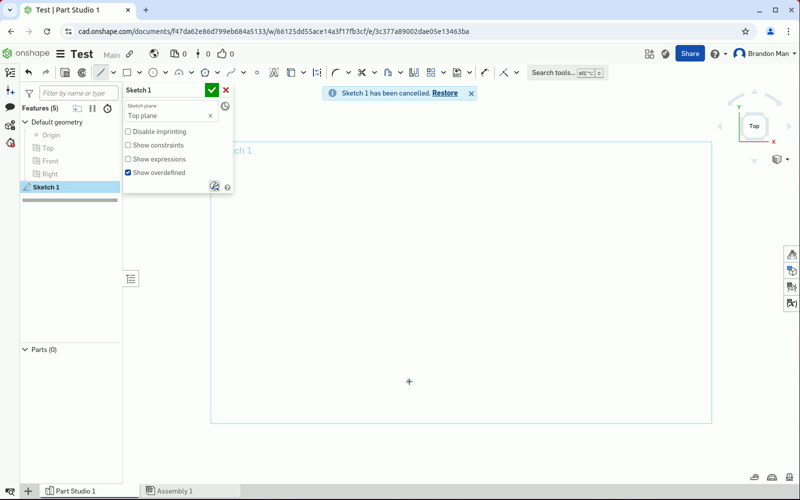
mouse_move(512, 381)
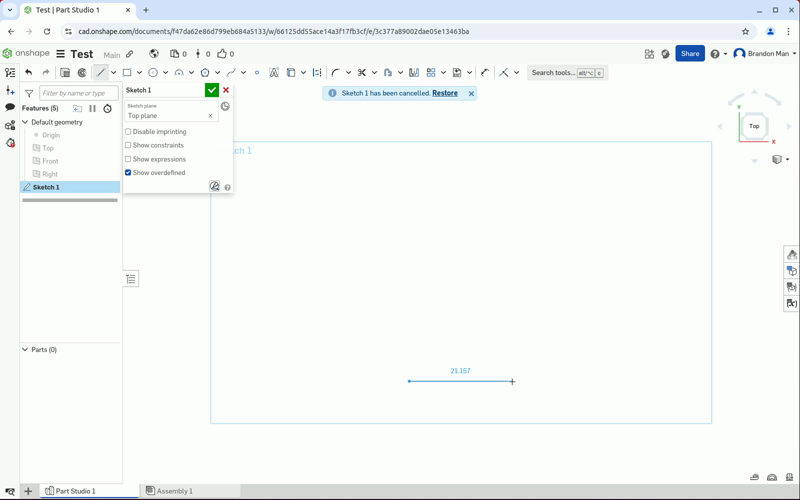
click(512, 381)
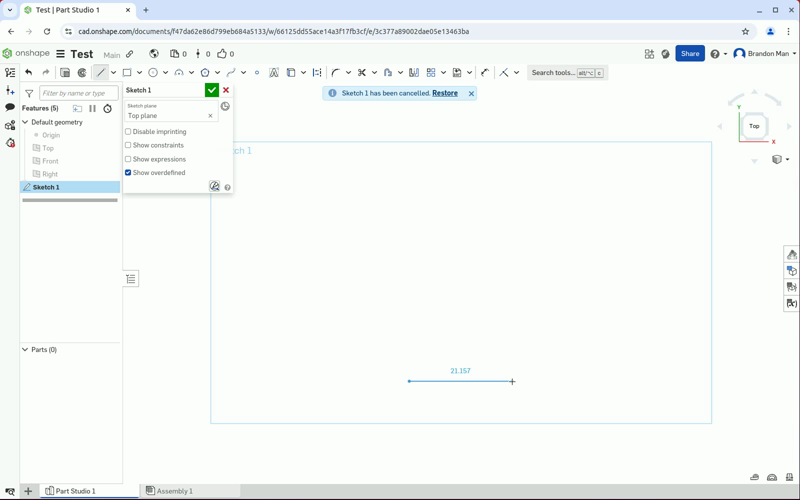
key_up(shift)
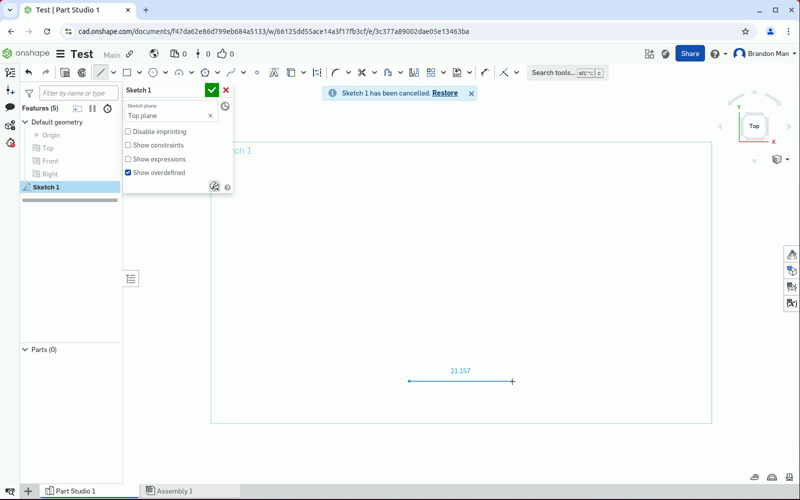
key_down(shift)
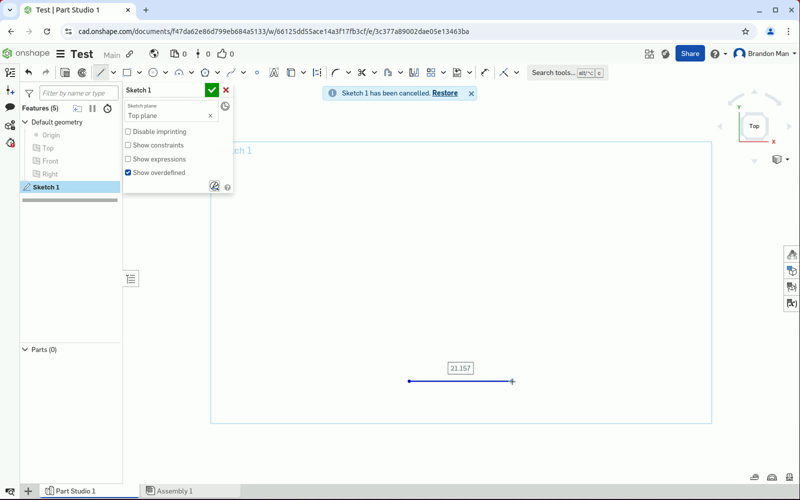
mouse_move(542, 381)
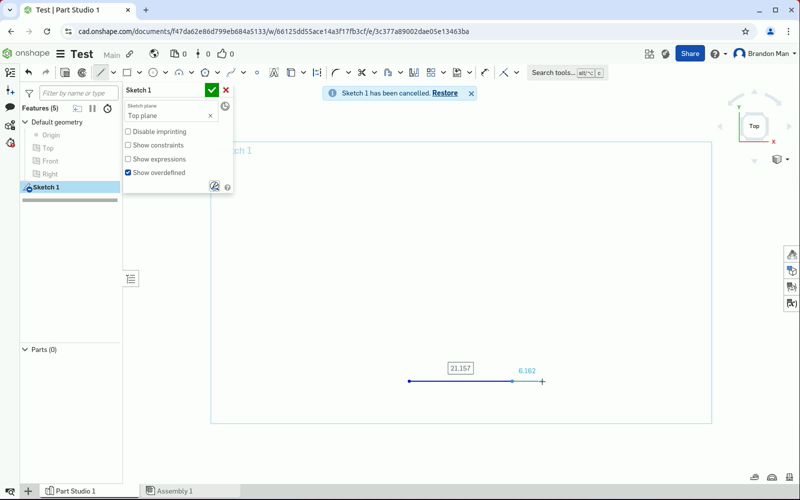
mouse_move(561, 381)
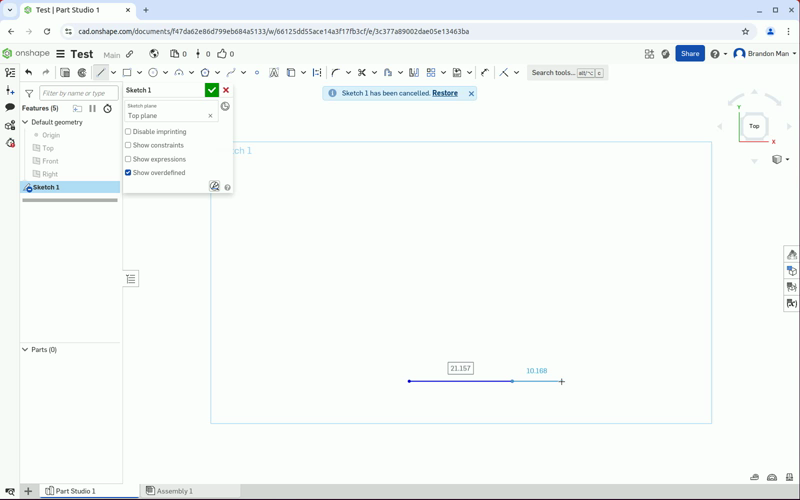
click(561, 381)
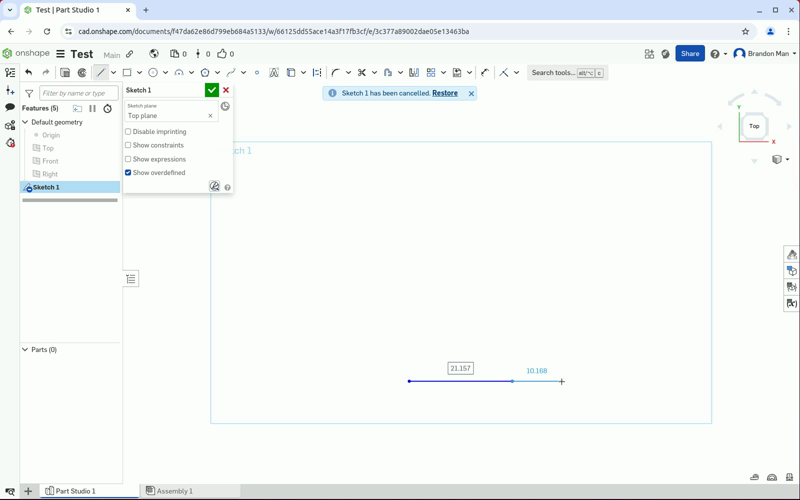
key_up(shift)
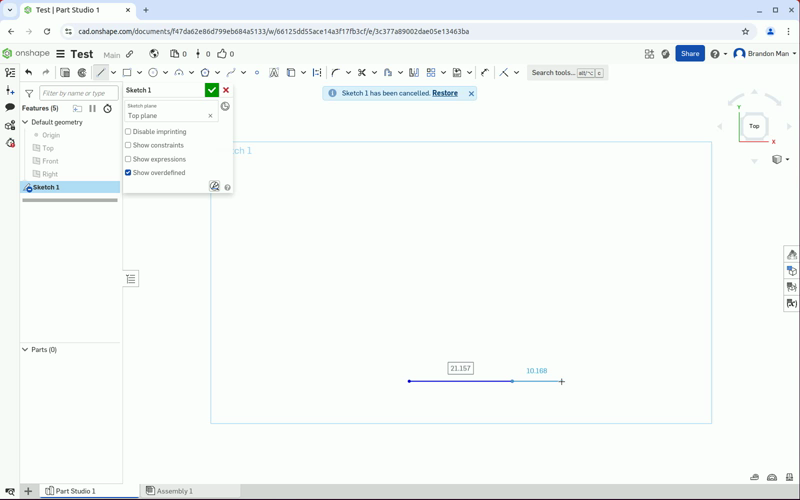
key(esc)
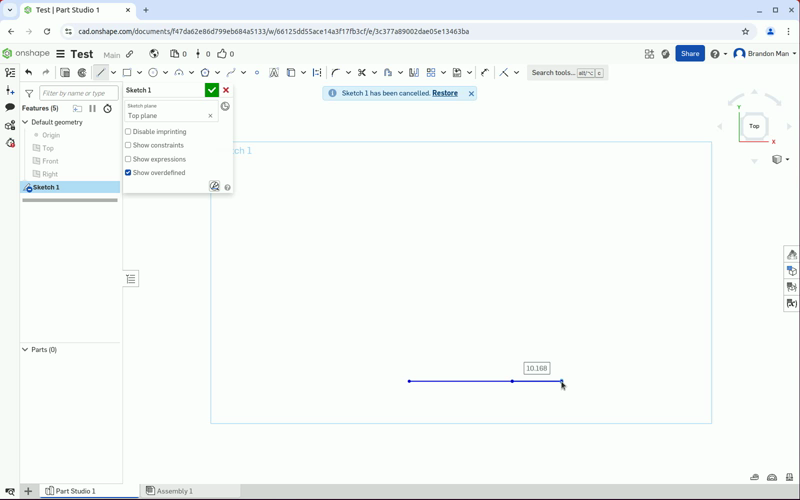
key(a)
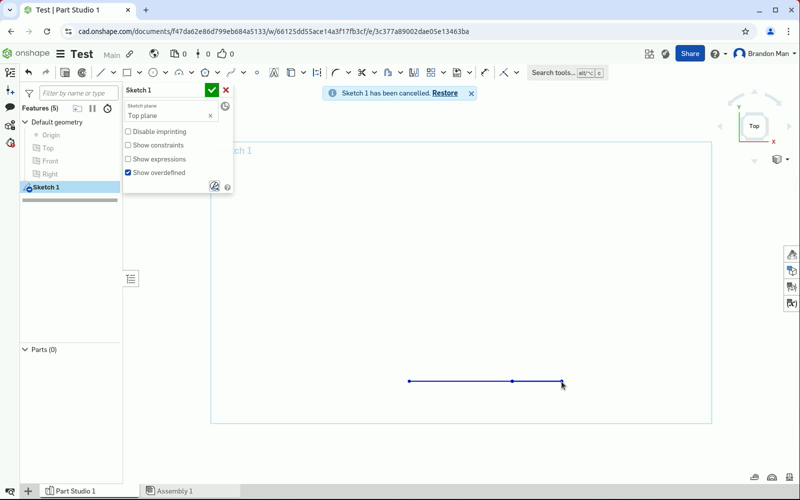
mouse_move(561, 381)
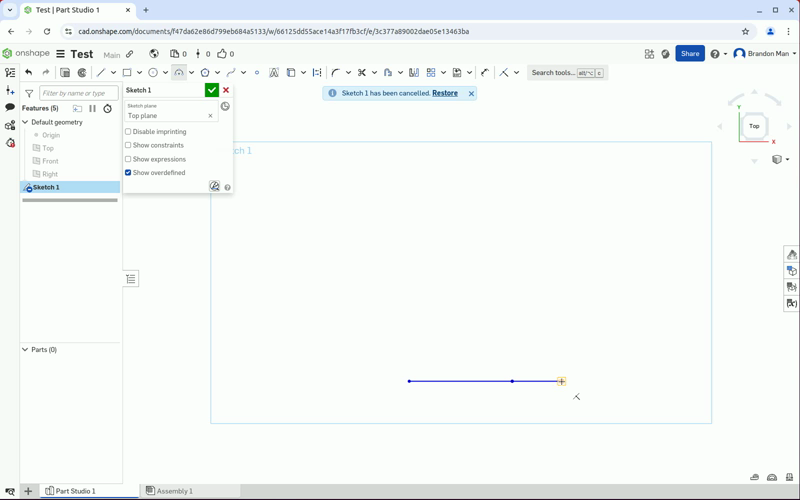
click(561, 381)
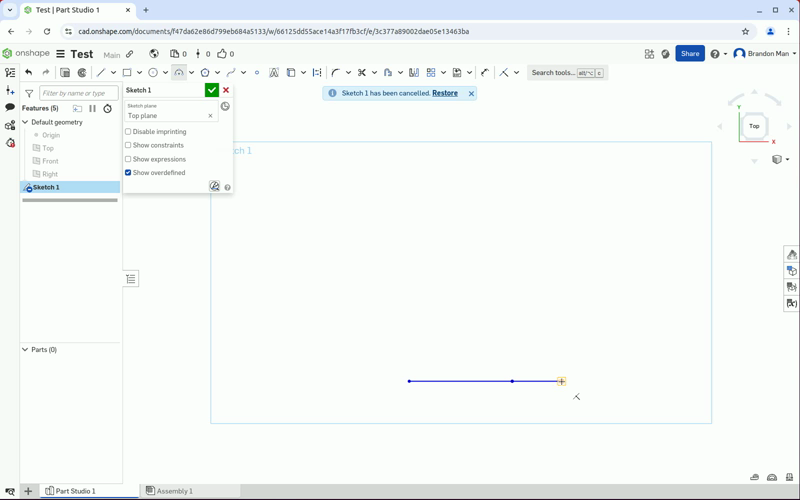
key_down(shift)
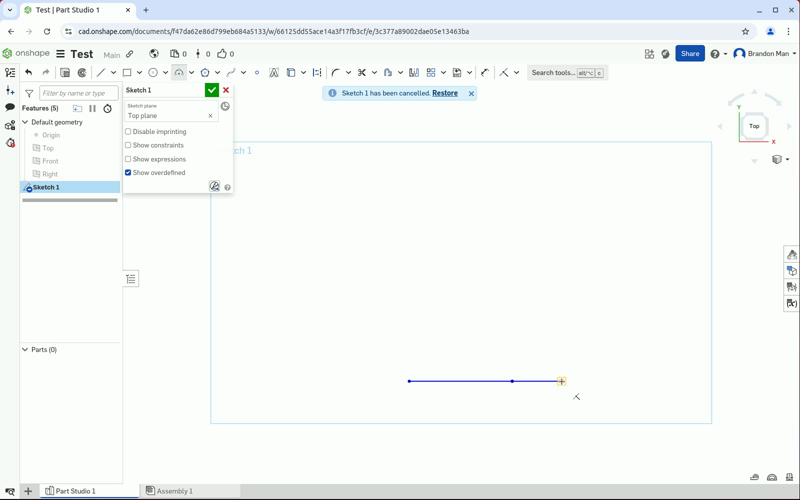
mouse_move(572, 371)
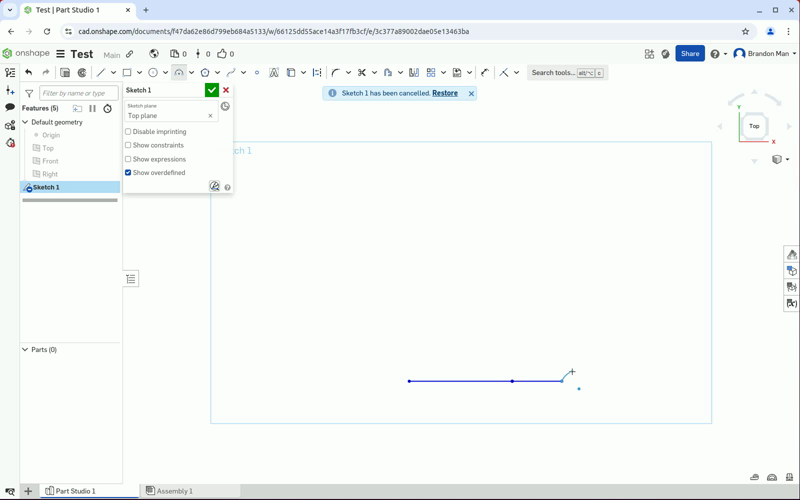
click(572, 371)
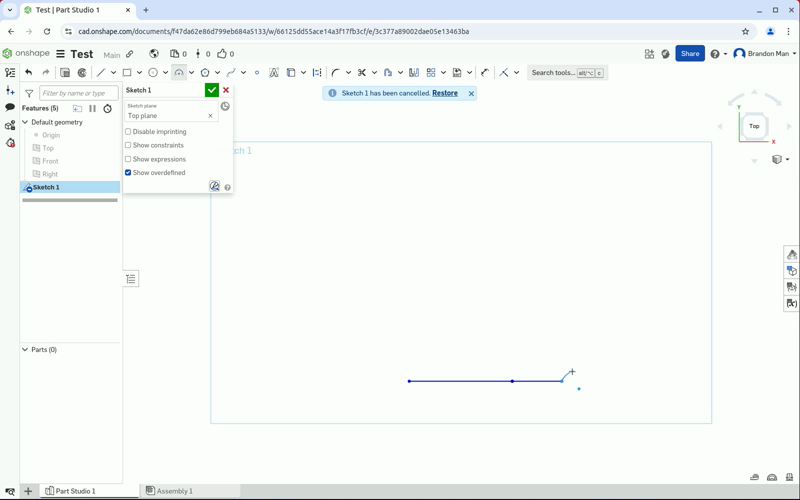
mouse_move(569, 378)
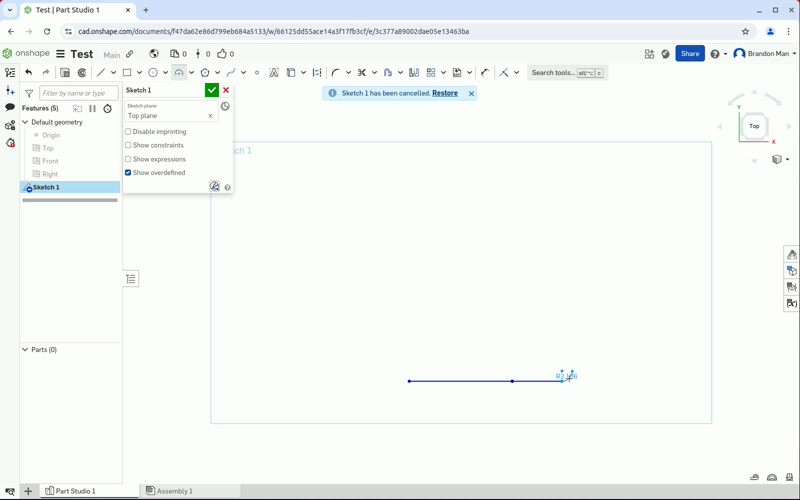
click(569, 378)
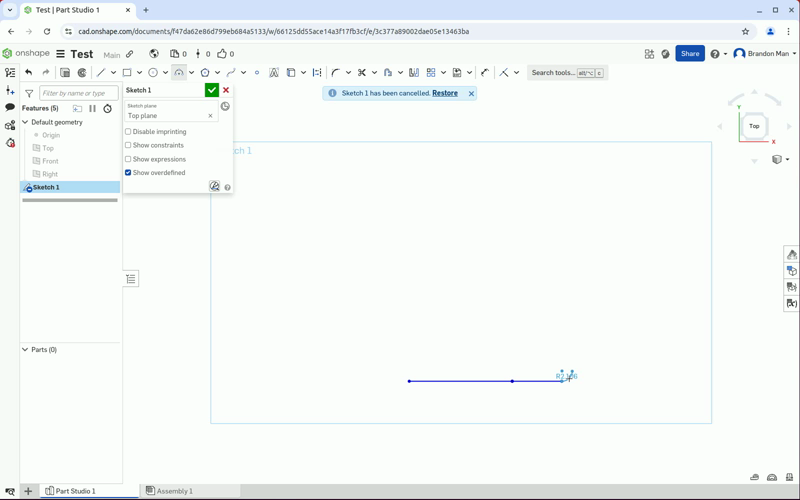
key_up(shift)
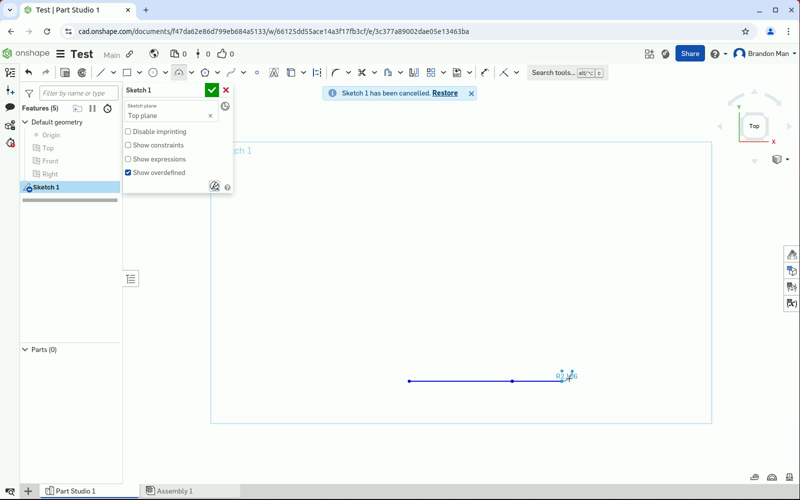
key(esc)
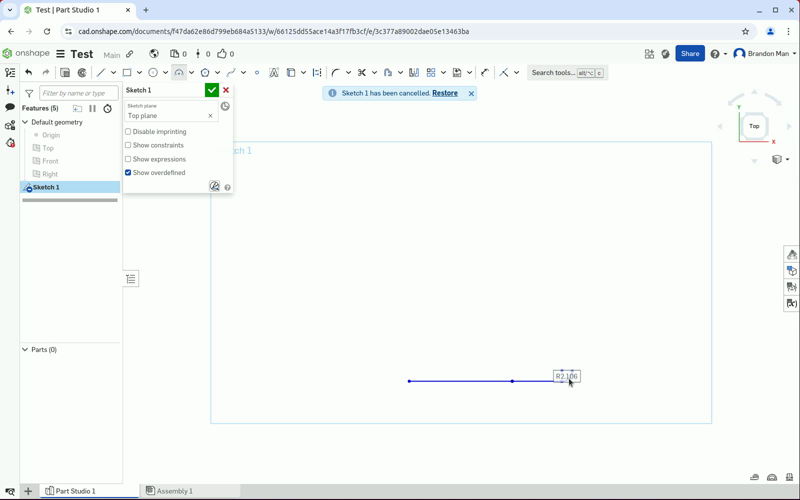
key(l)
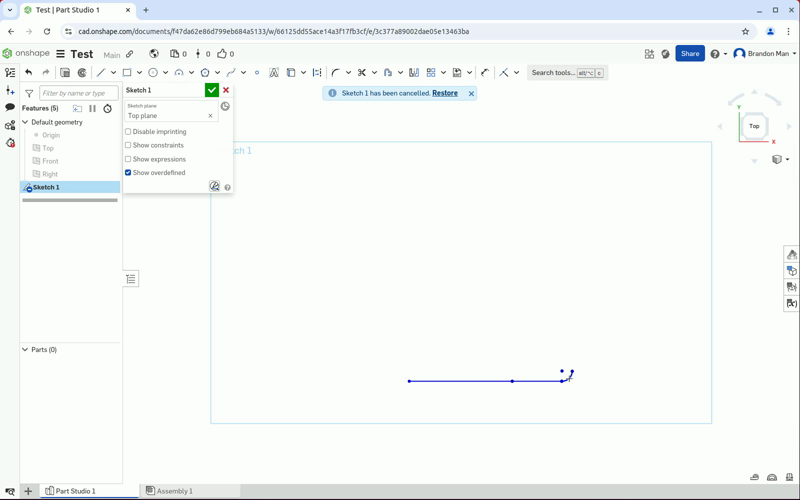
mouse_move(572, 371)
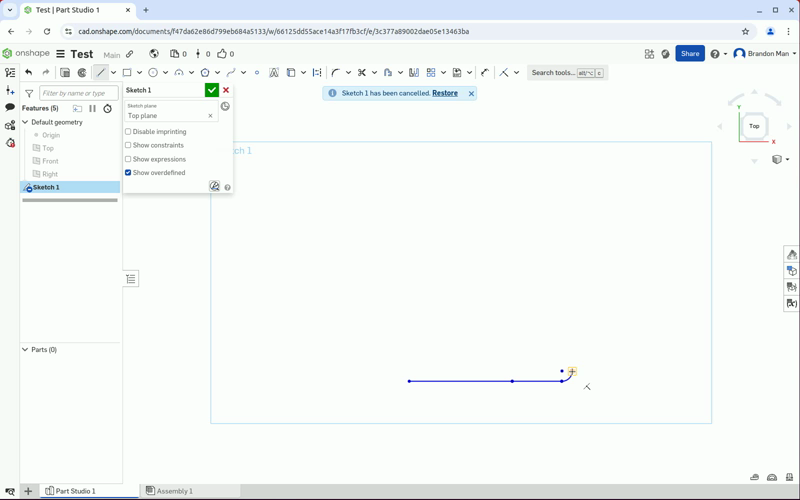
click(572, 371)
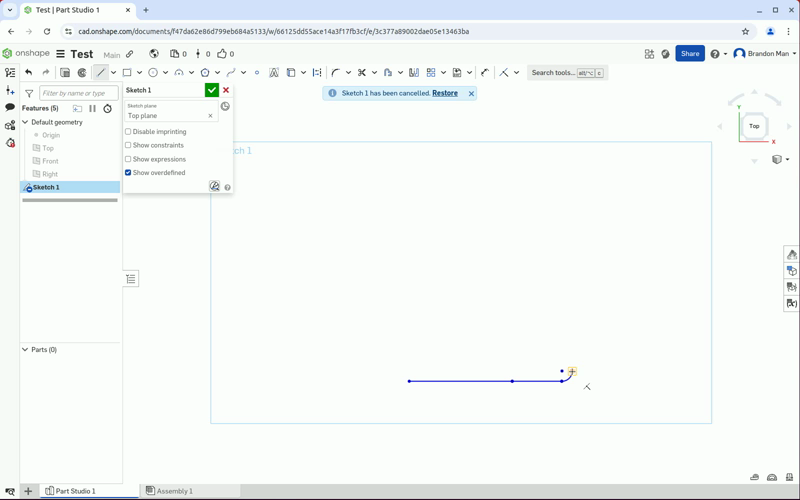
key_down(shift)
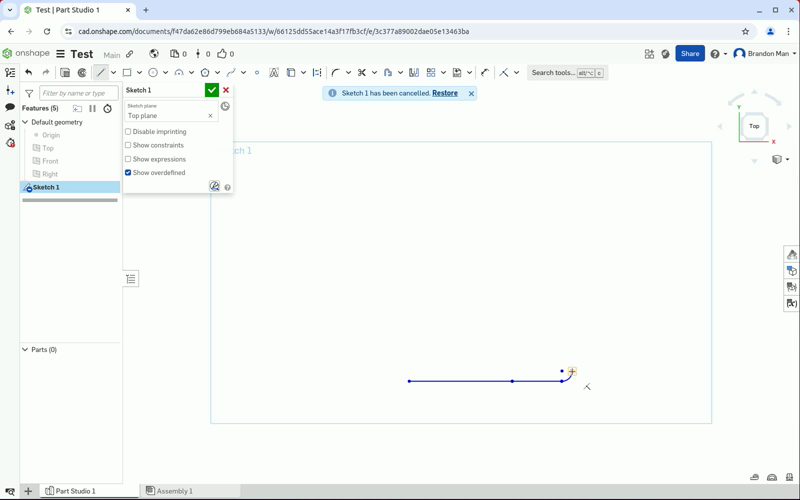
mouse_move(589, 371)
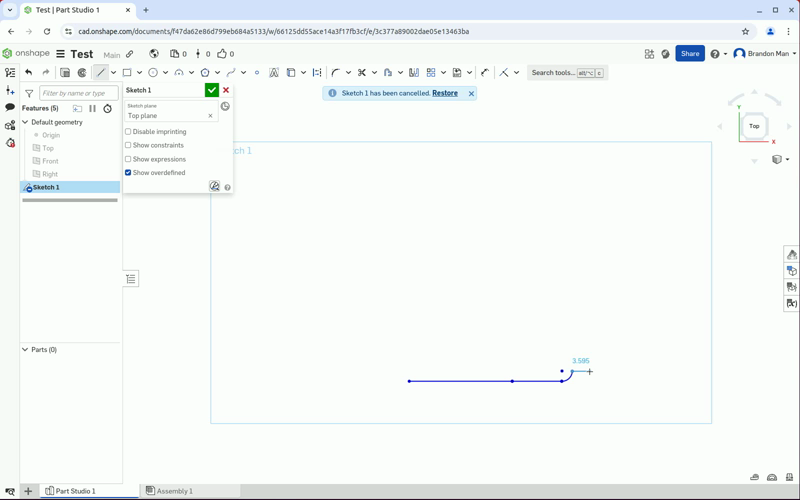
mouse_move(572, 336)
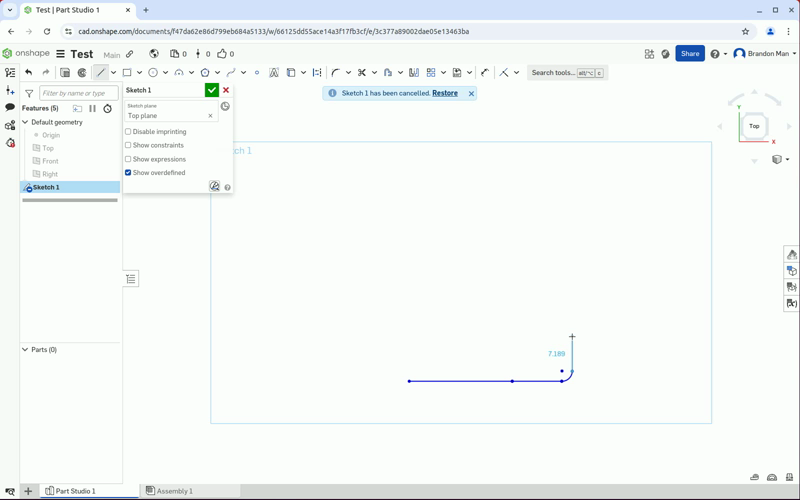
click(572, 336)
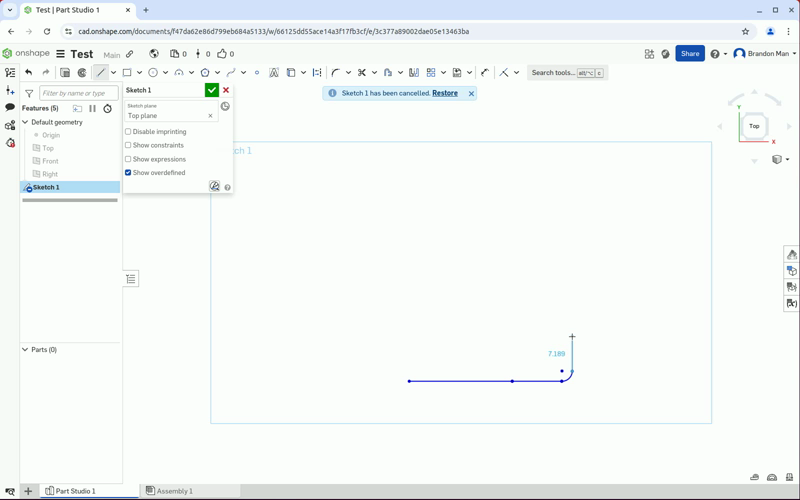
key_up(shift)
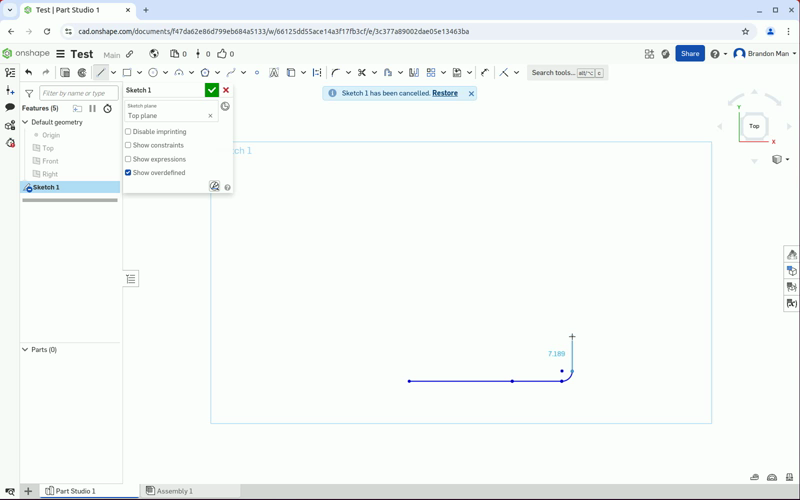
key_down(shift)
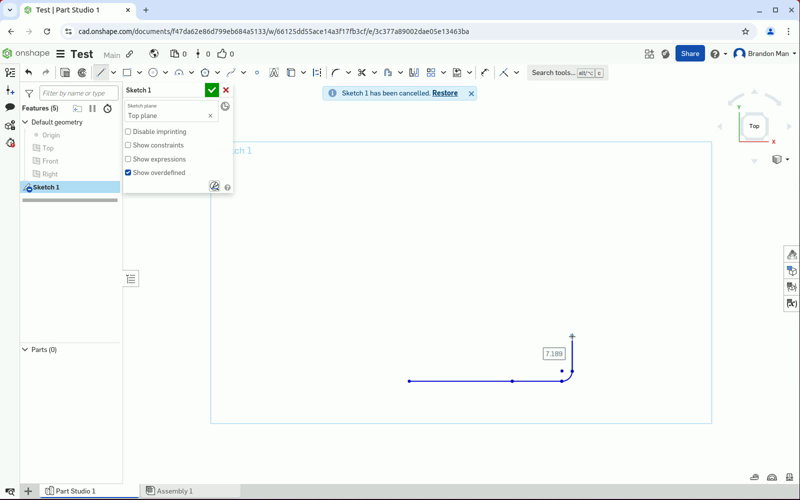
mouse_move(572, 230)
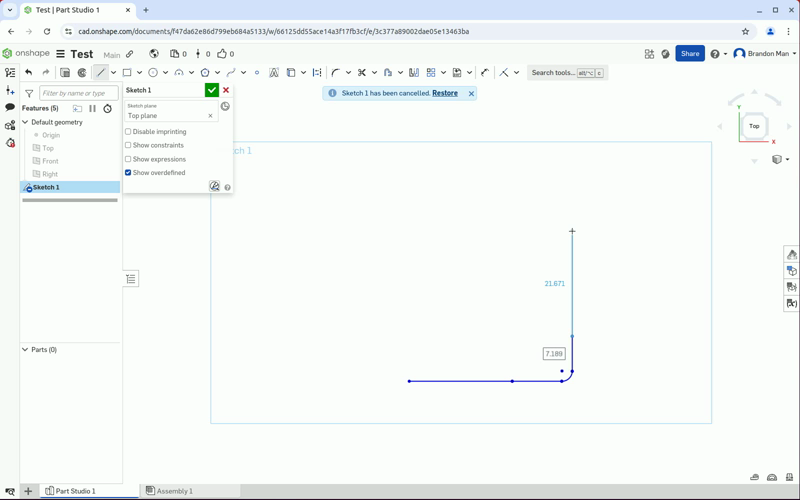
click(572, 230)
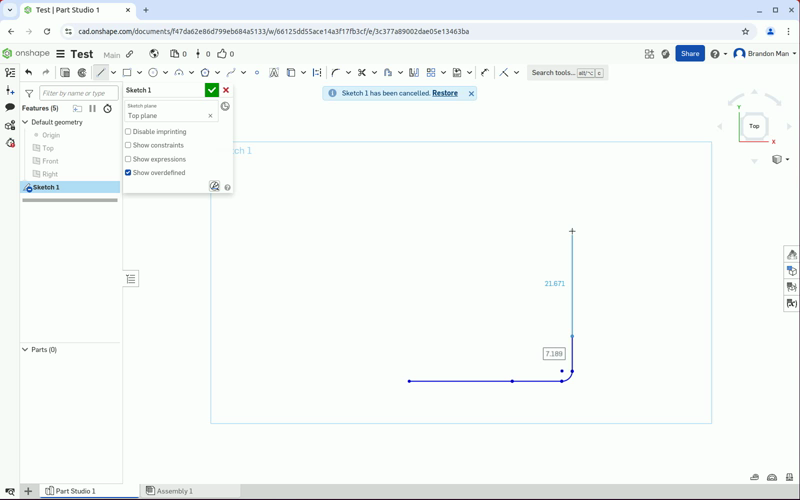
key_up(shift)
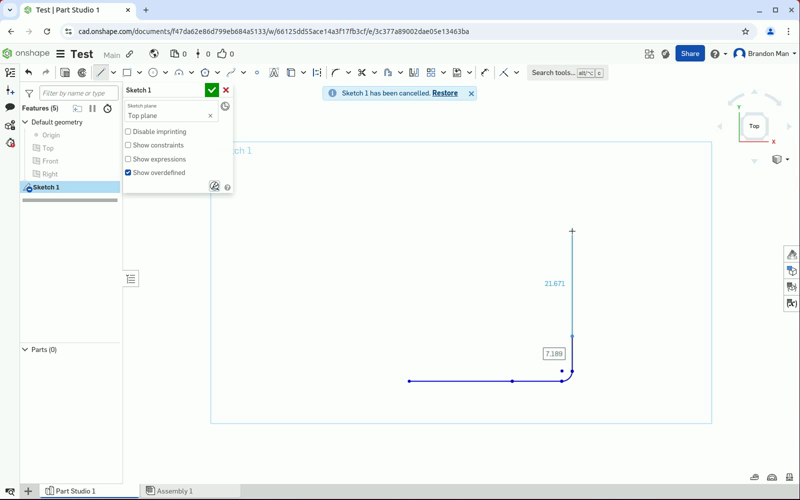
key_down(shift)
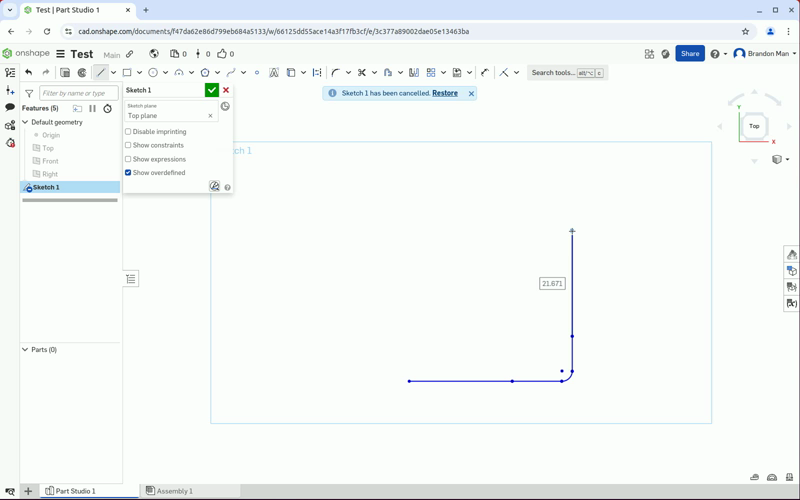
mouse_move(589, 230)
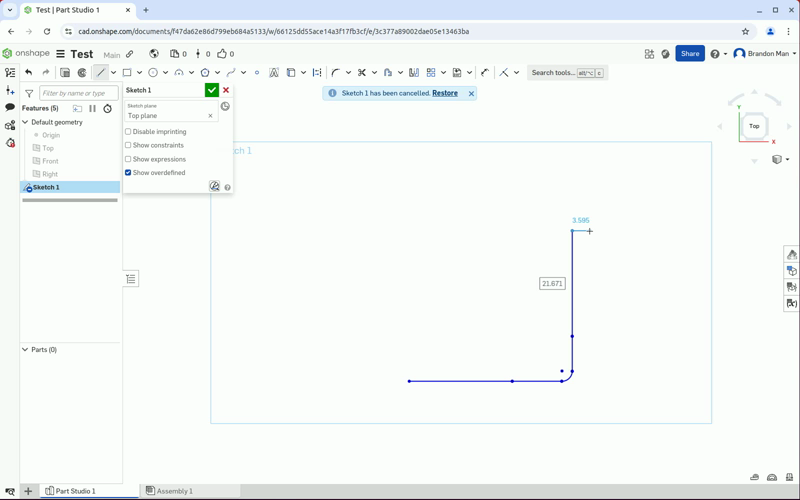
mouse_move(572, 195)
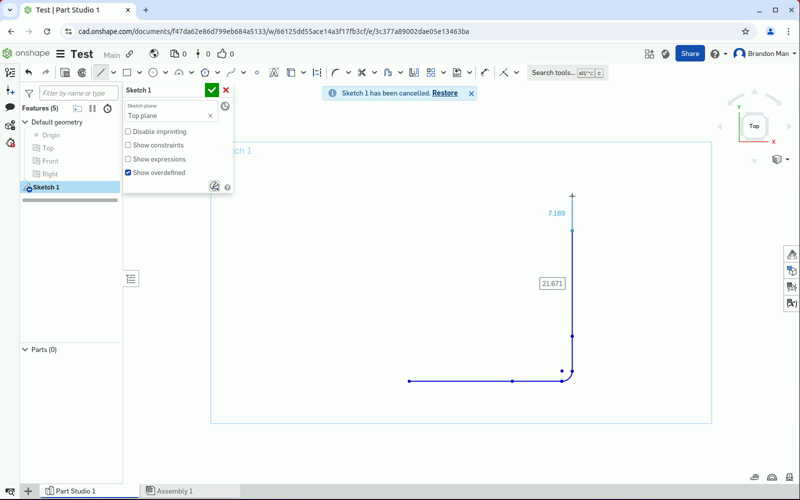
click(572, 195)
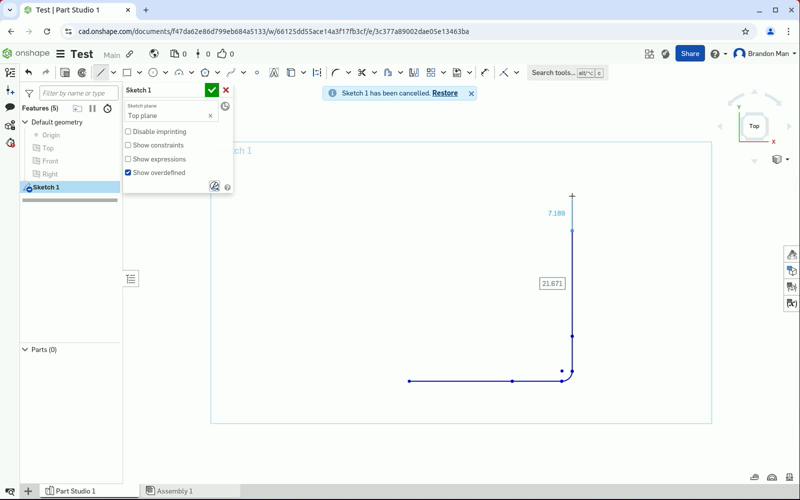
key_up(shift)
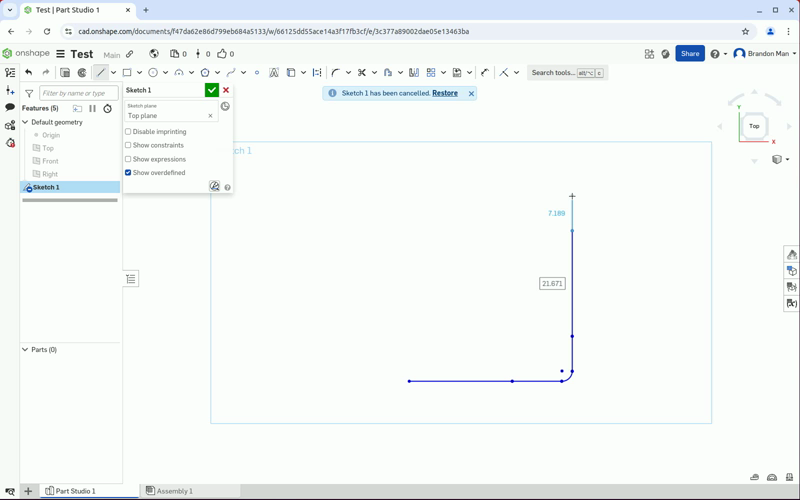
key(esc)
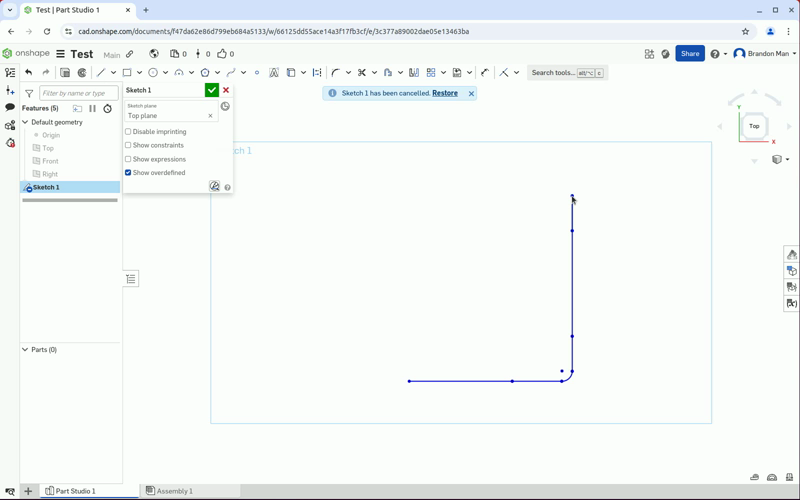
key(a)
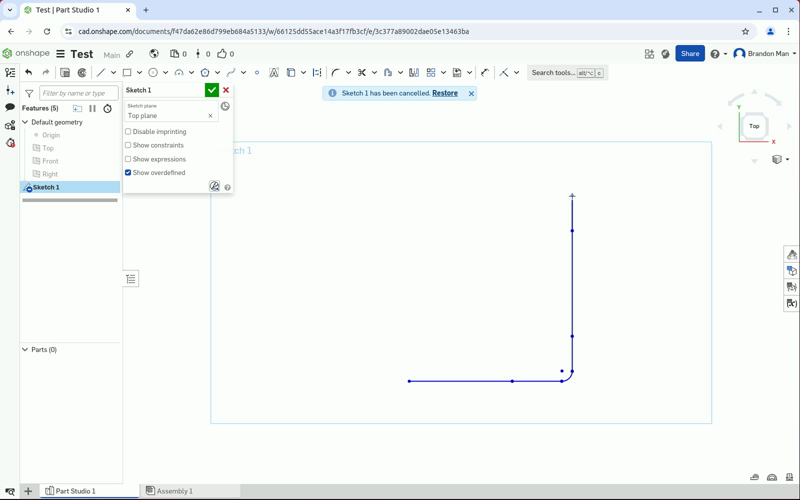
mouse_move(572, 195)
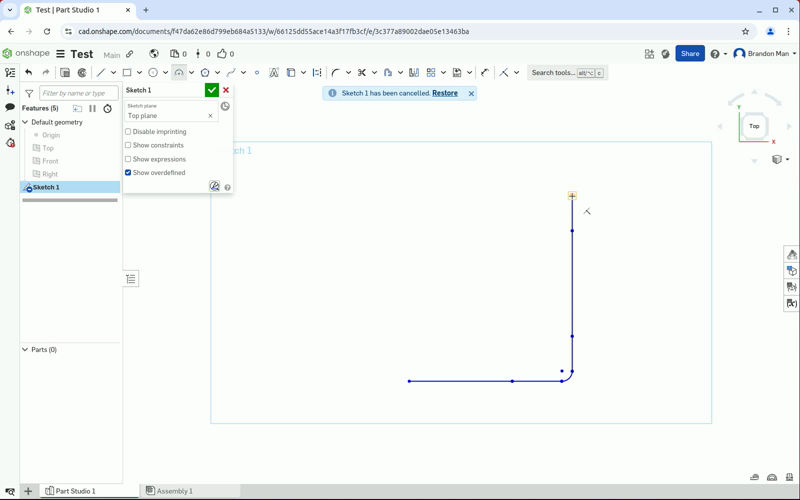
click(572, 195)
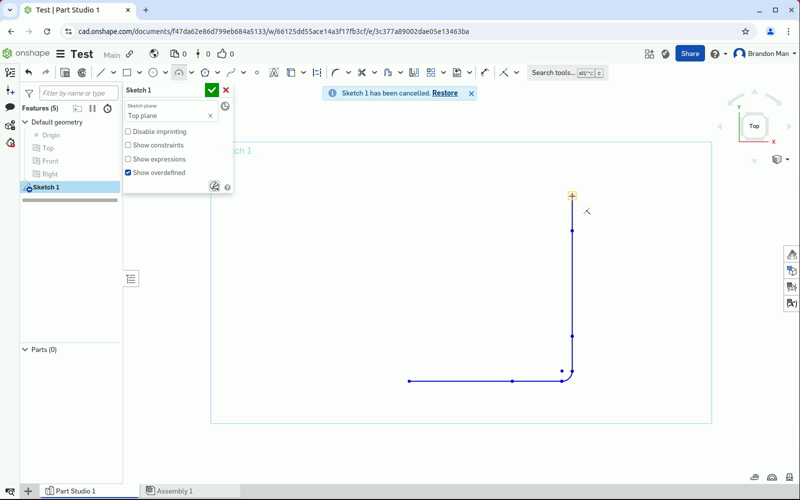
key_down(shift)
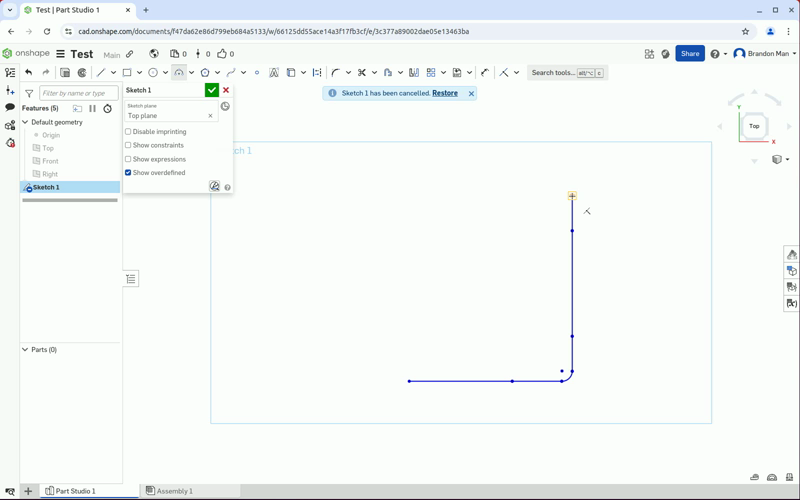
mouse_move(561, 185)
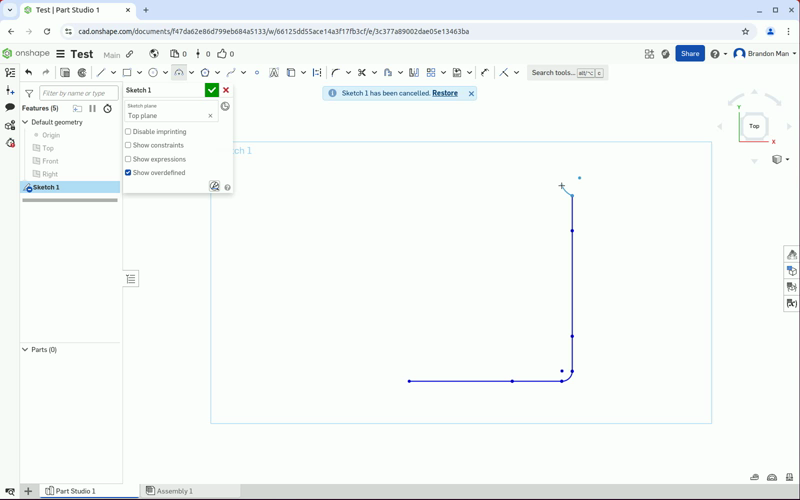
click(561, 185)
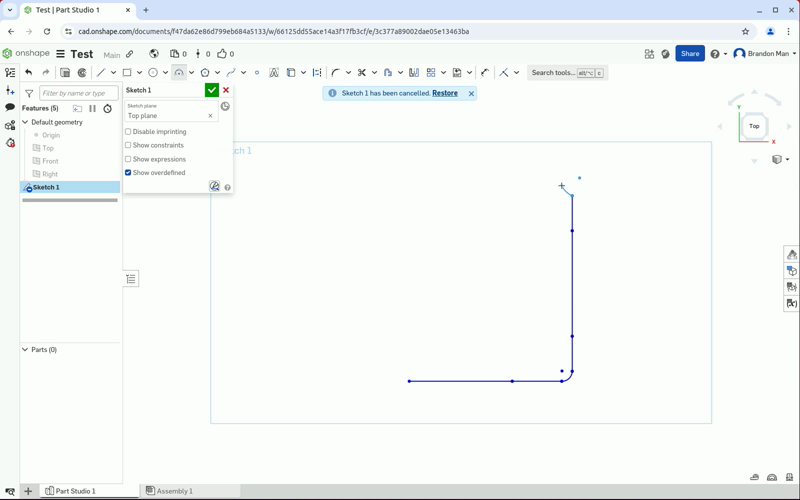
mouse_move(569, 188)
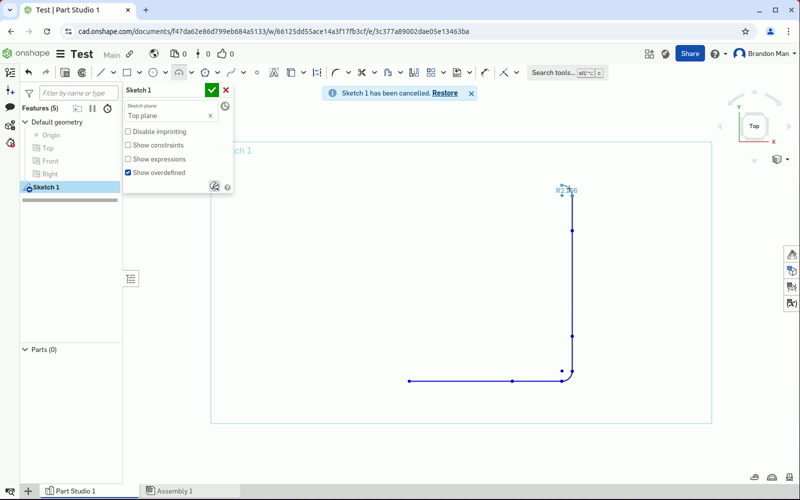
click(569, 188)
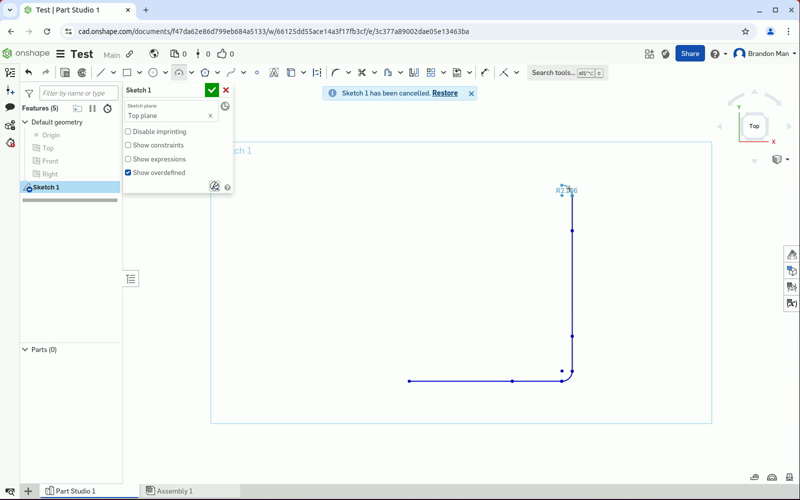
key_up(shift)
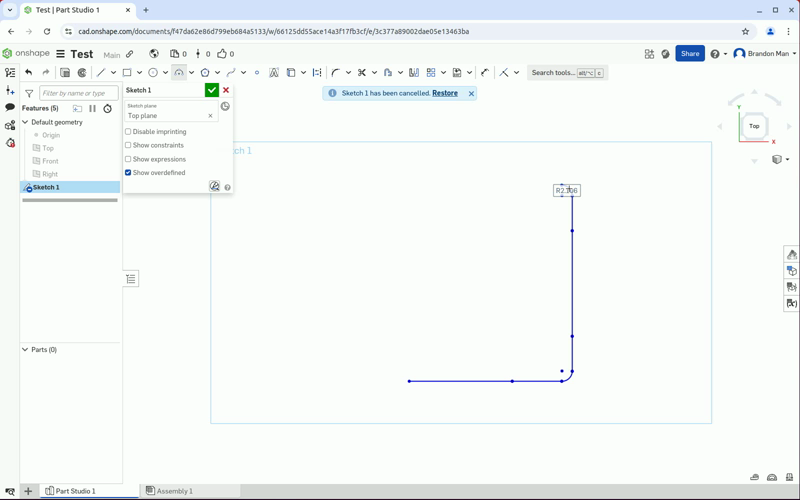
key(esc)
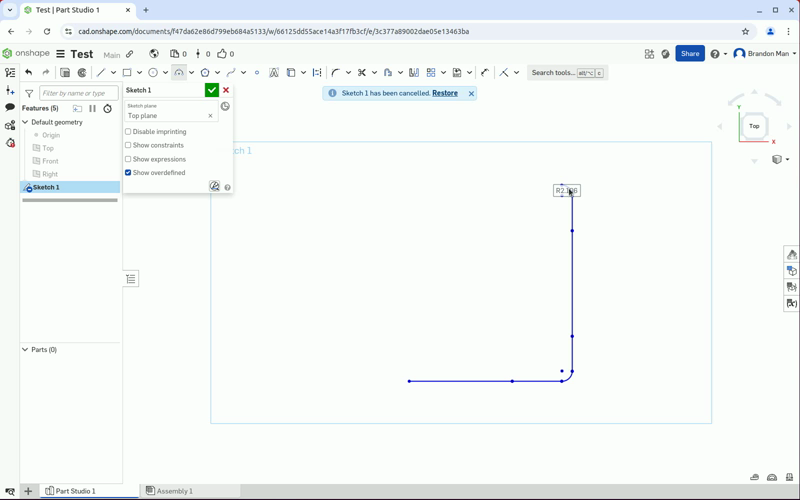
key(l)
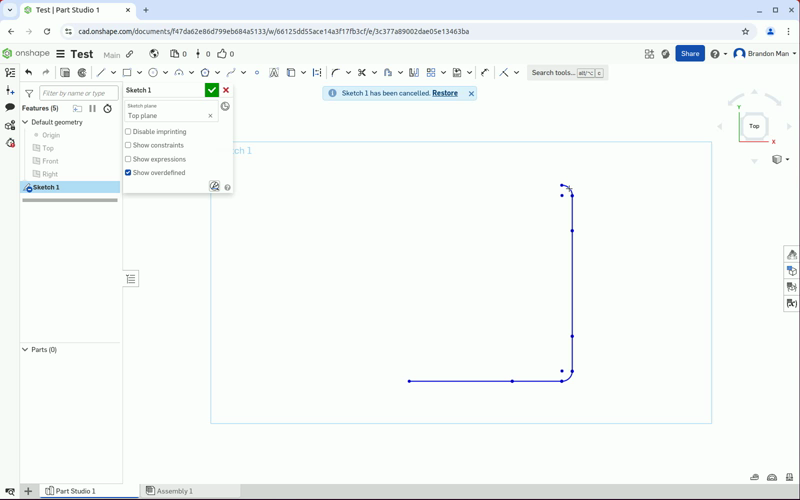
mouse_move(561, 185)
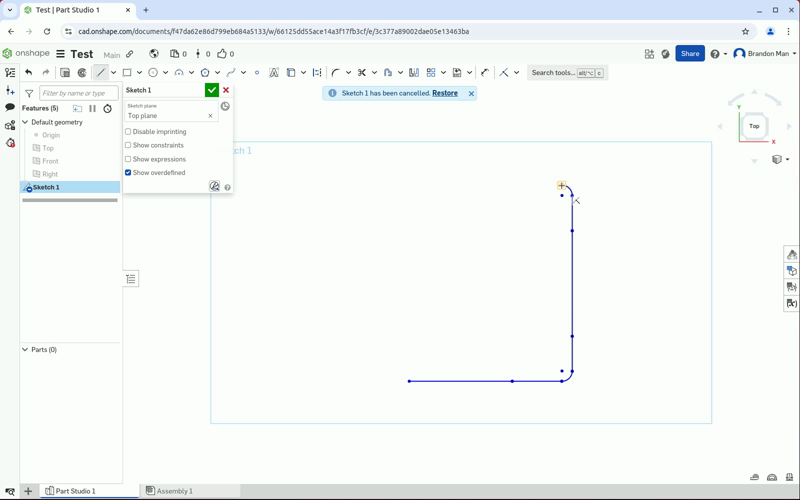
click(561, 185)
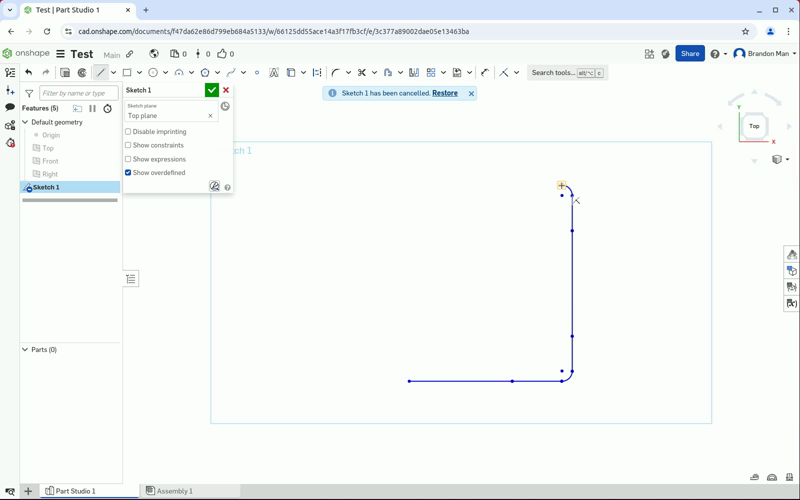
key_down(shift)
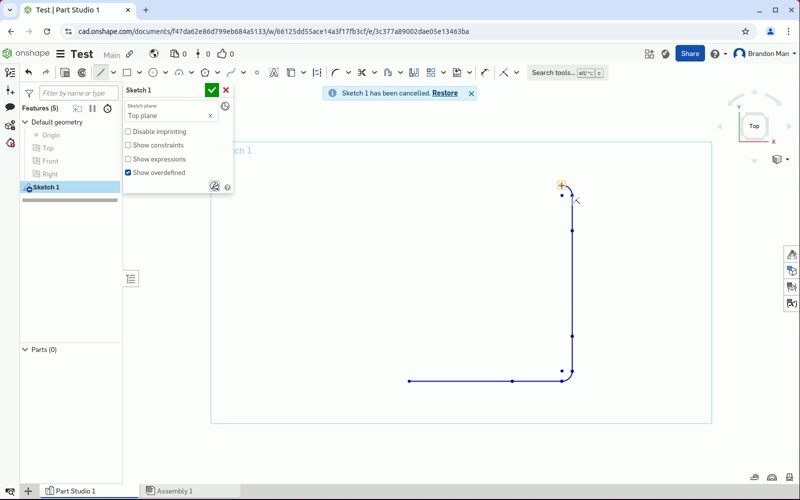
mouse_move(589, 185)
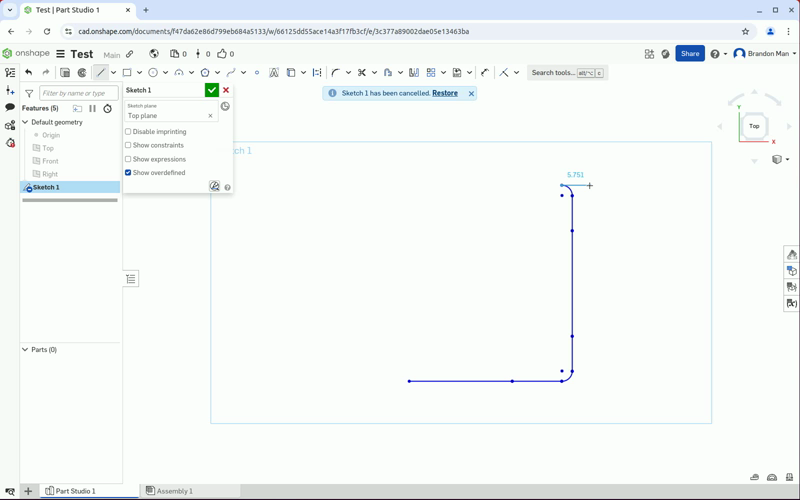
mouse_move(512, 185)
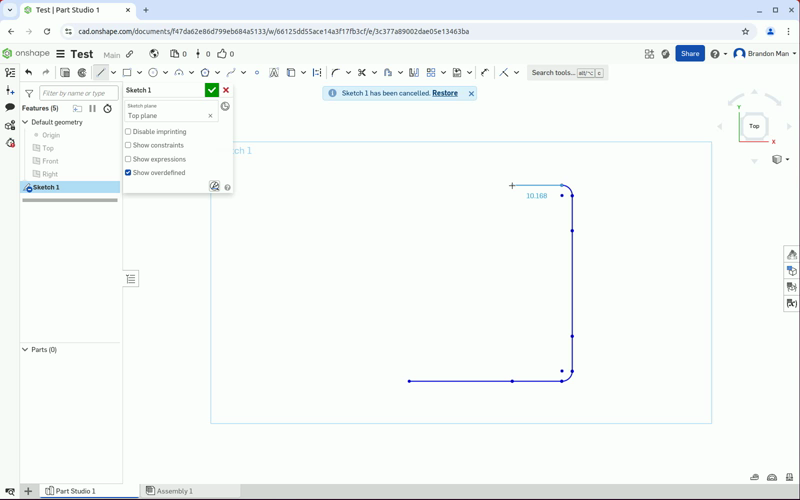
click(512, 185)
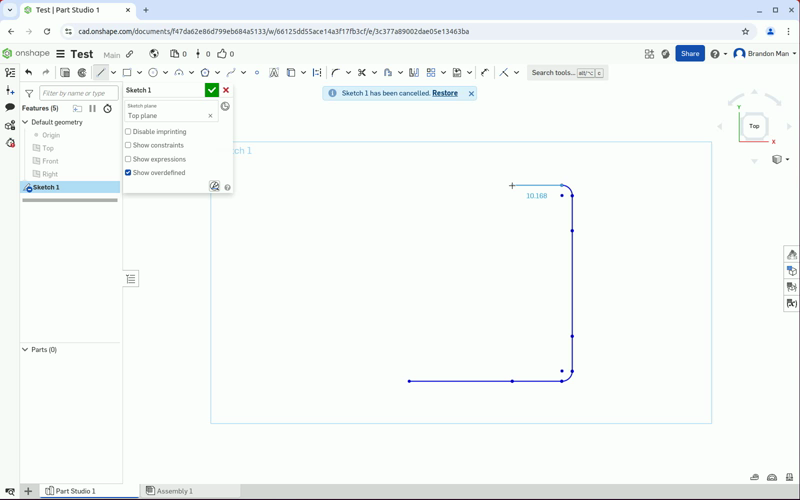
key_up(shift)
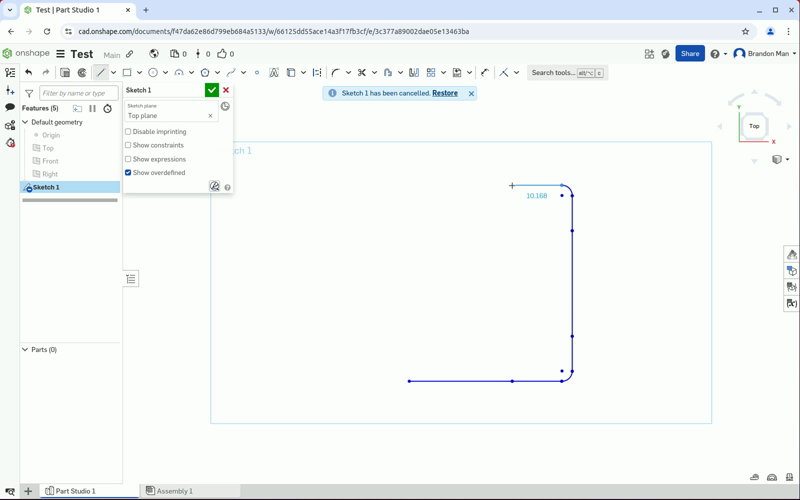
key_down(shift)
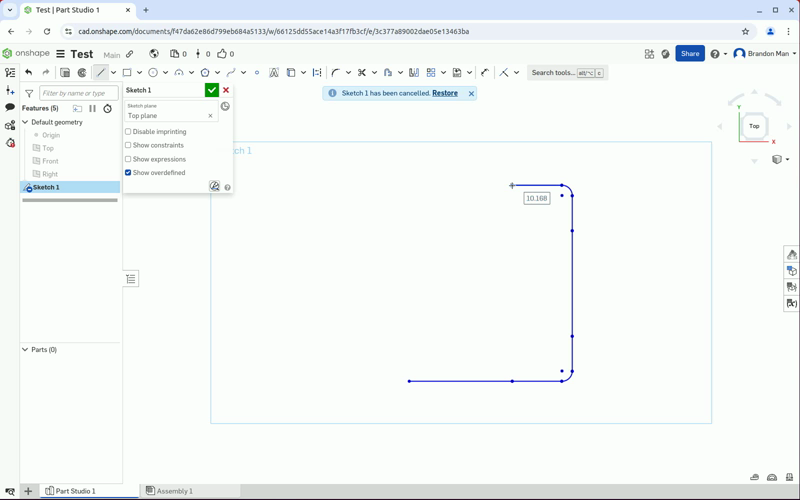
mouse_move(409, 185)
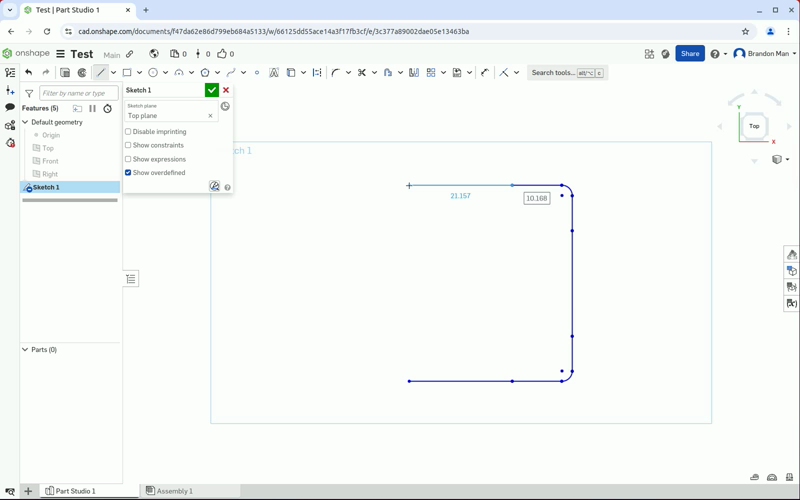
click(409, 185)
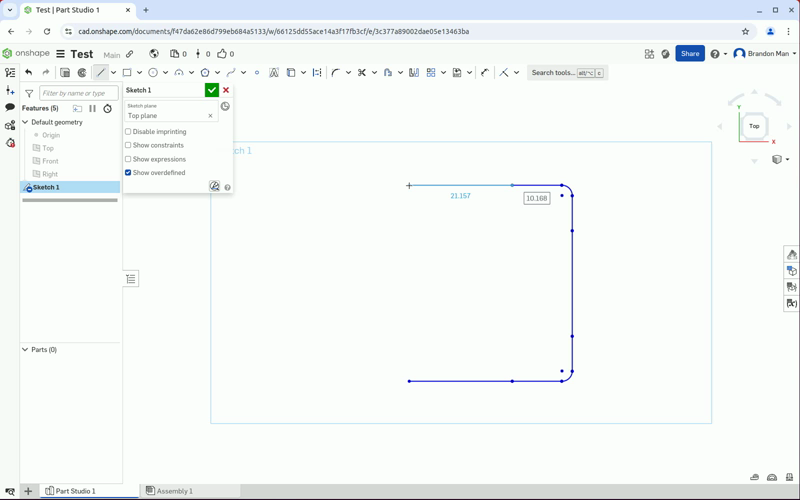
key_up(shift)
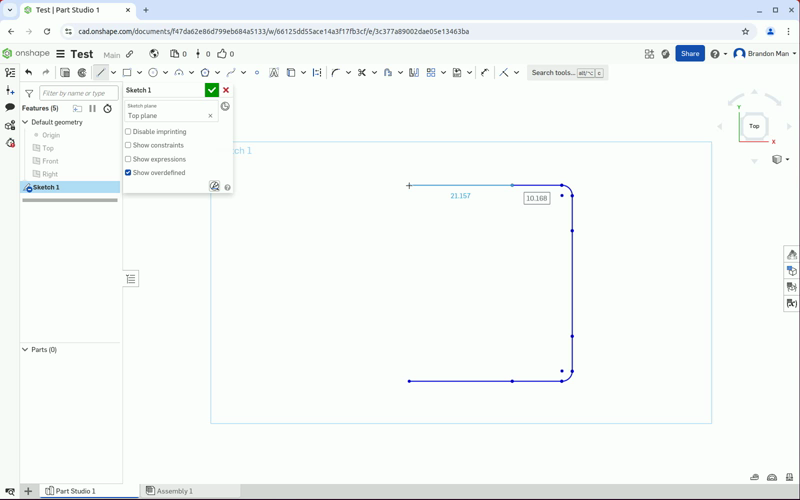
key_down(shift)
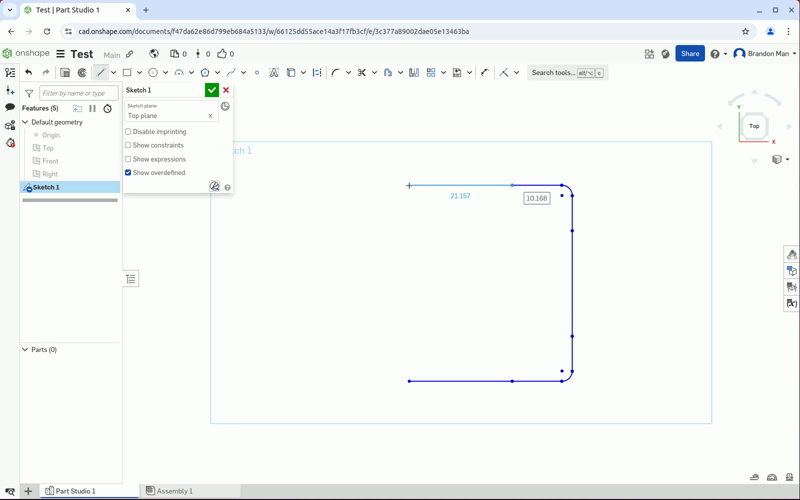
mouse_move(409, 381)
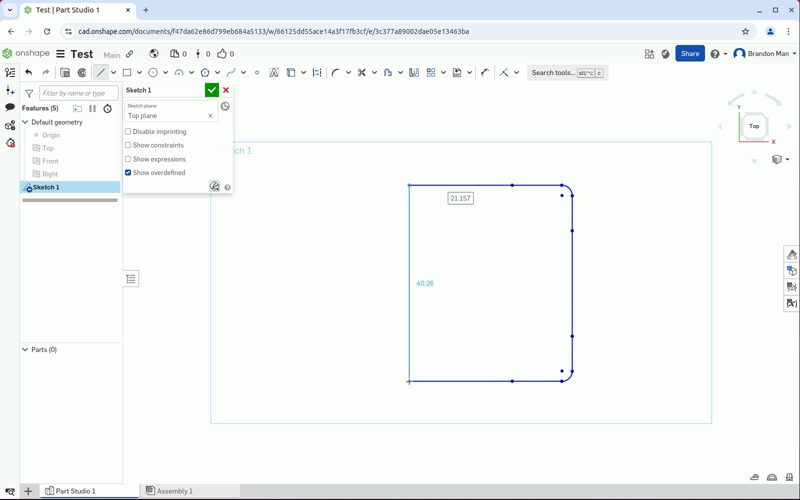
key_up(shift)
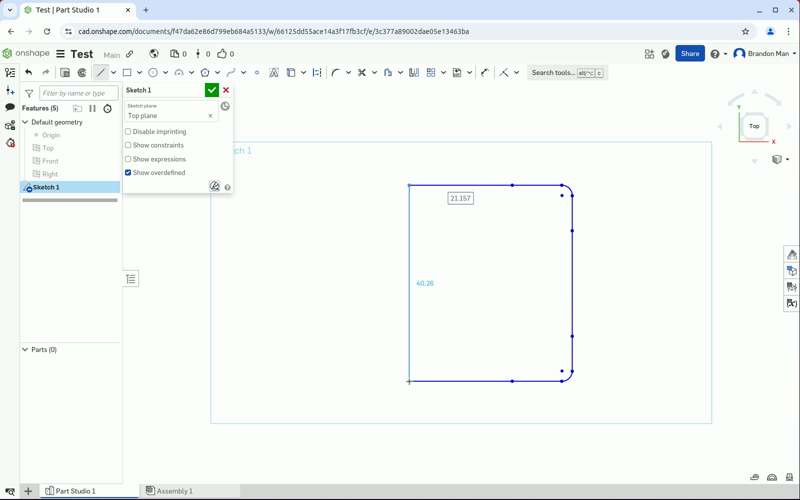
click(409, 381)
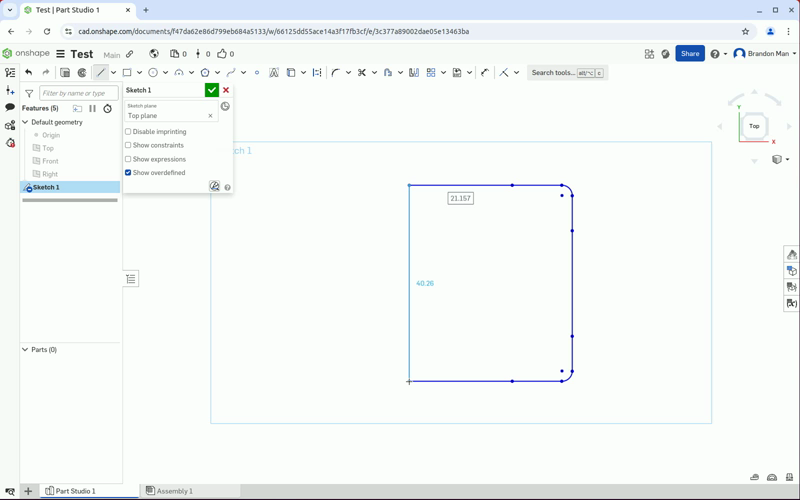
key(esc)
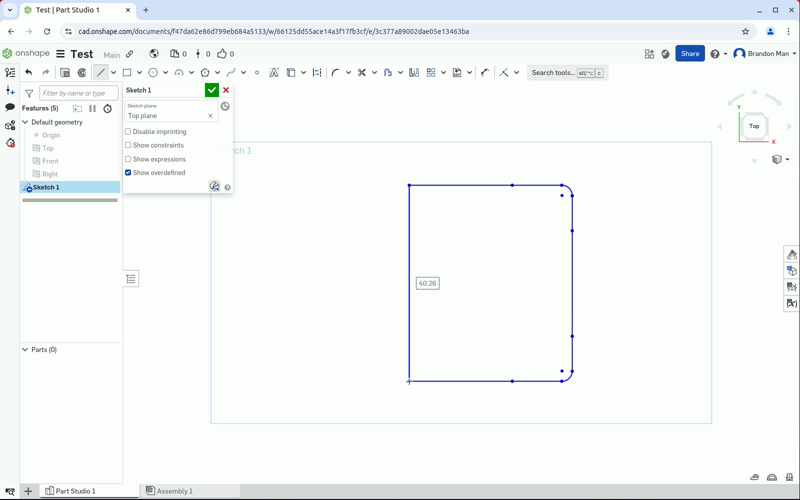
key(l)
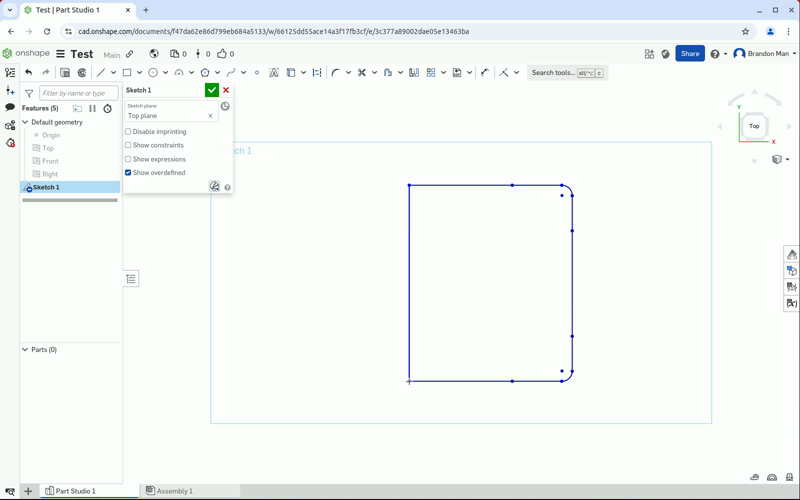
key_down(shift)
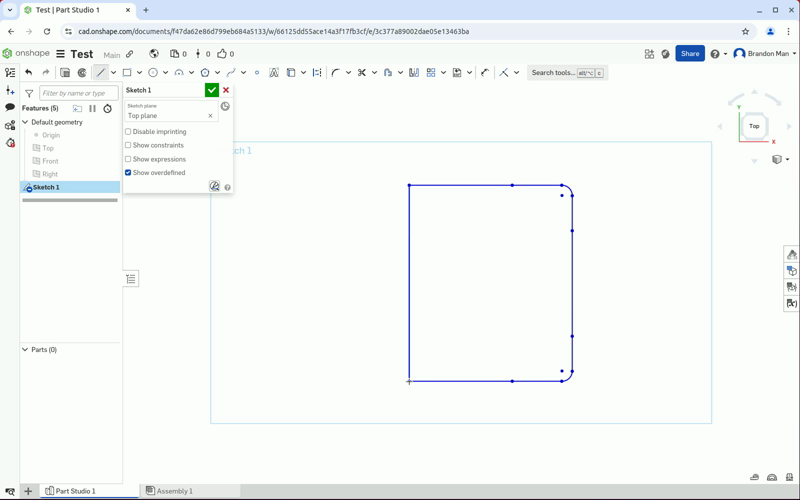
mouse_move(413, 331)
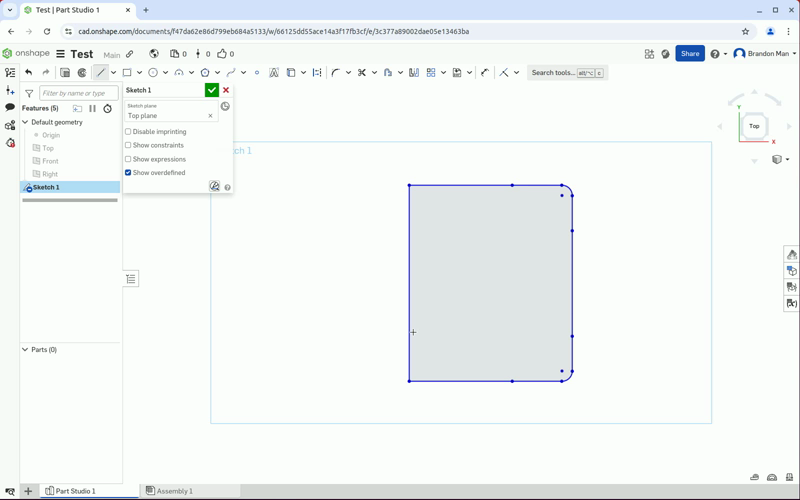
click(413, 331)
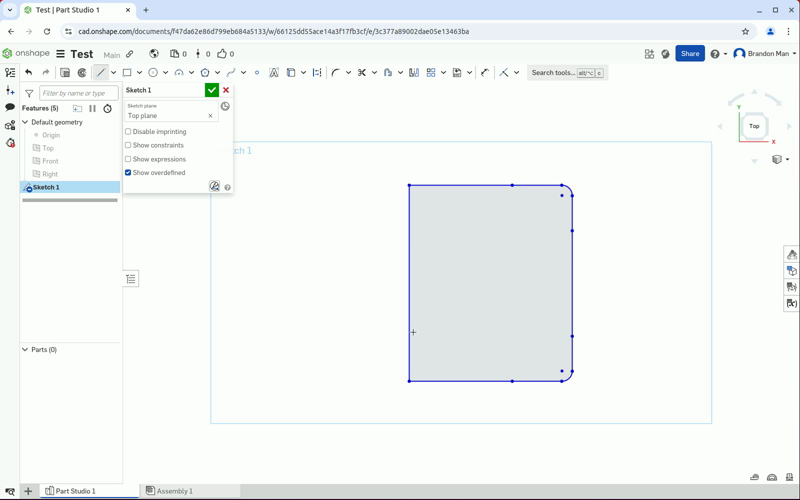
key_up(shift)
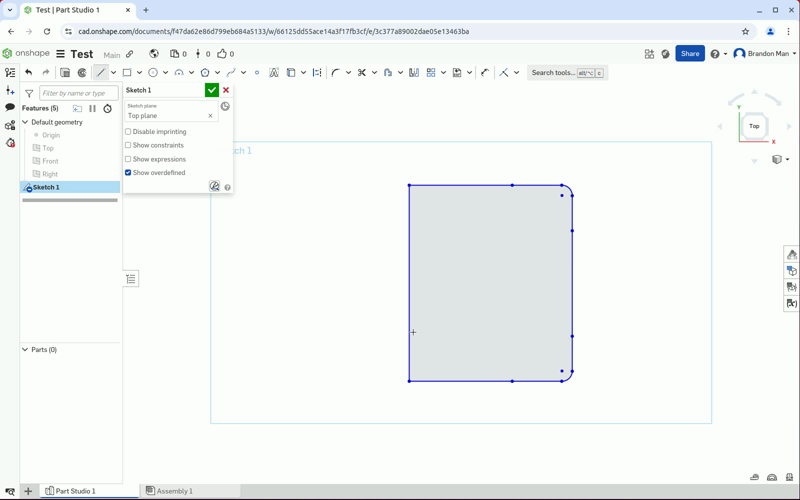
key_down(shift)
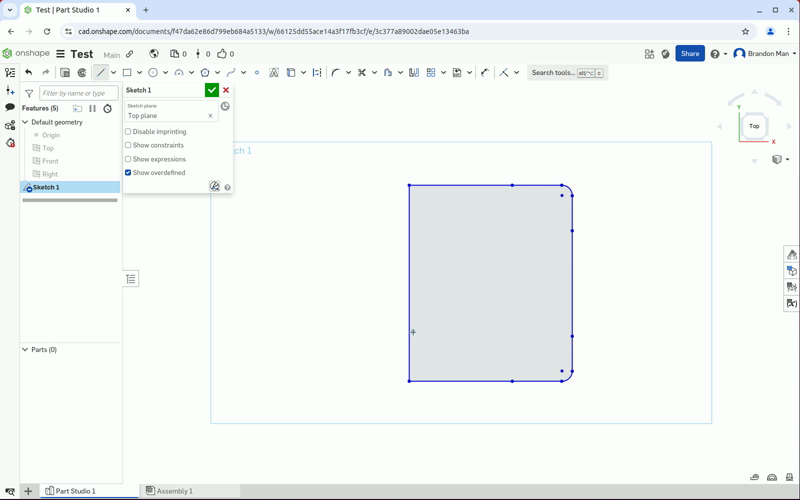
mouse_move(443, 331)
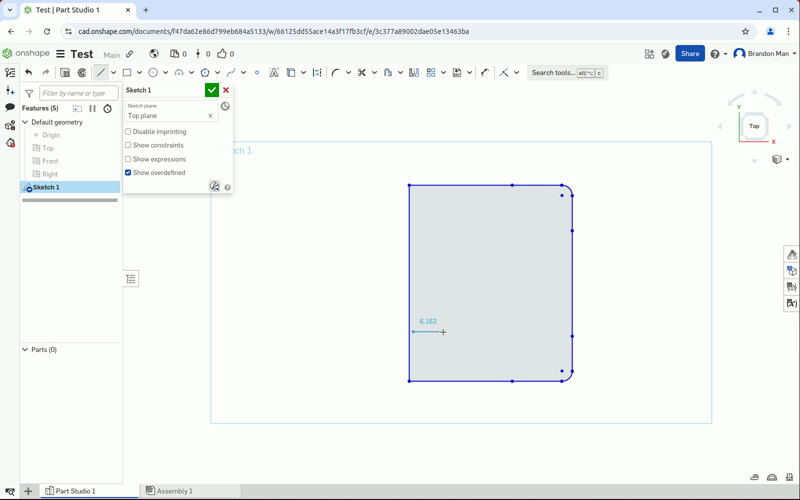
mouse_move(460, 331)
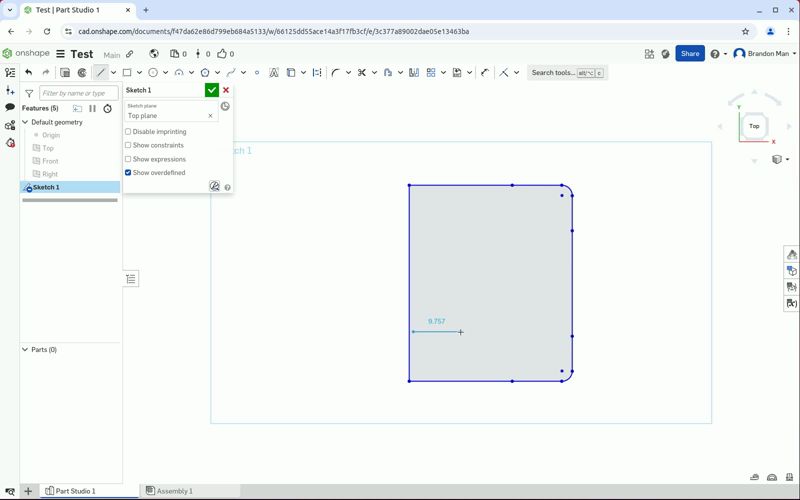
click(460, 331)
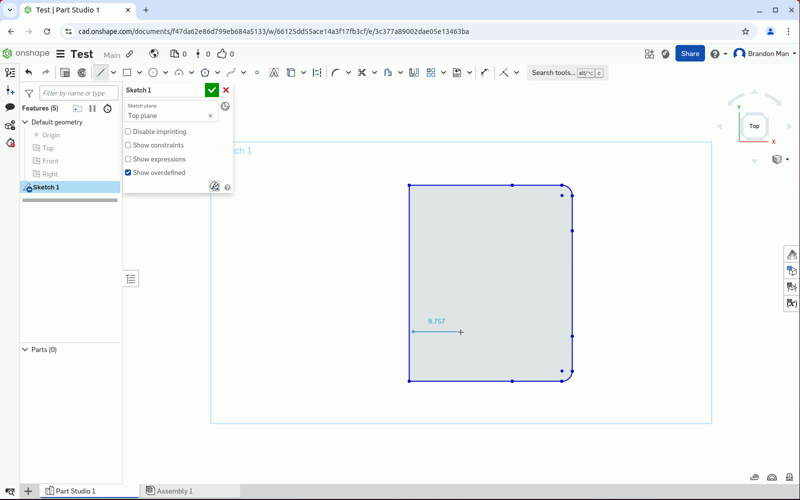
key_up(shift)
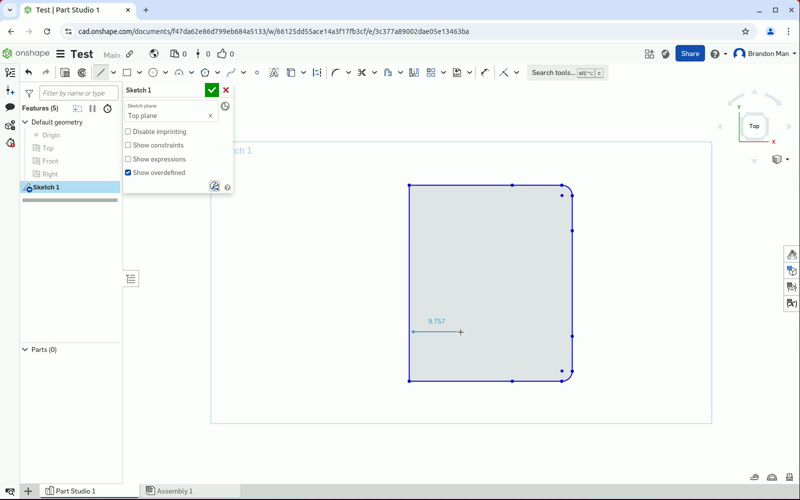
key_down(shift)
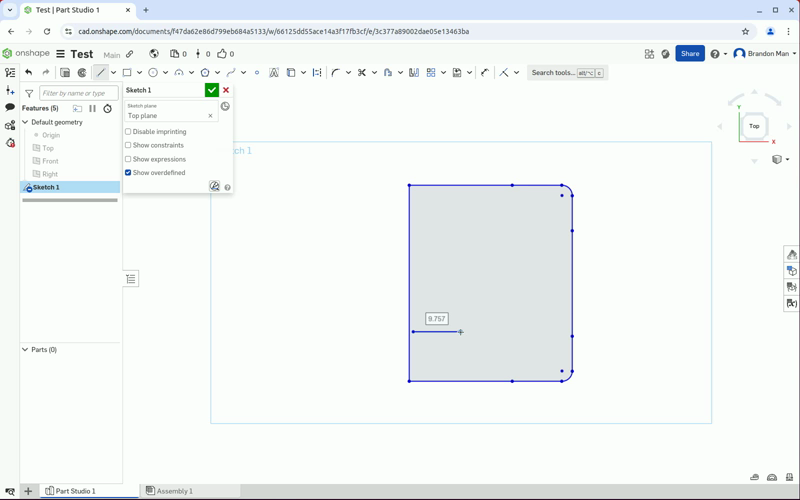
mouse_move(490, 331)
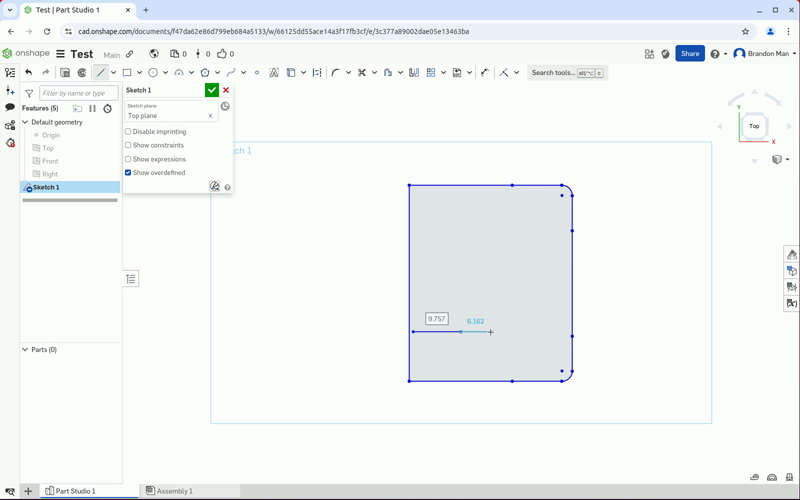
mouse_move(508, 331)
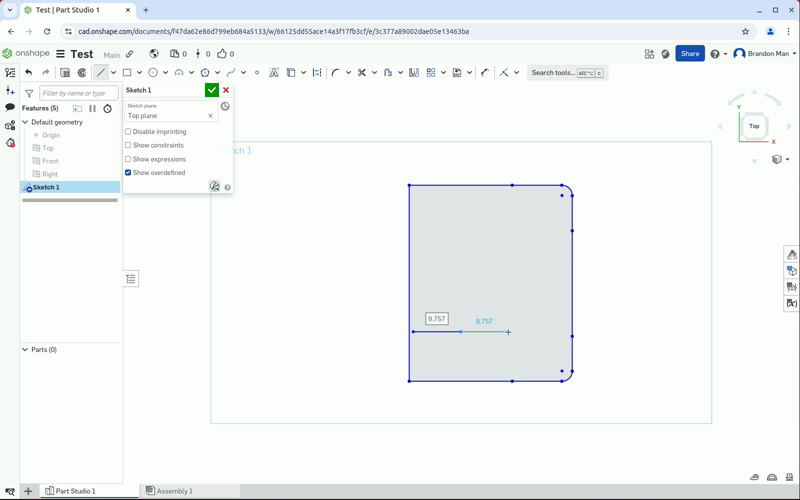
click(508, 331)
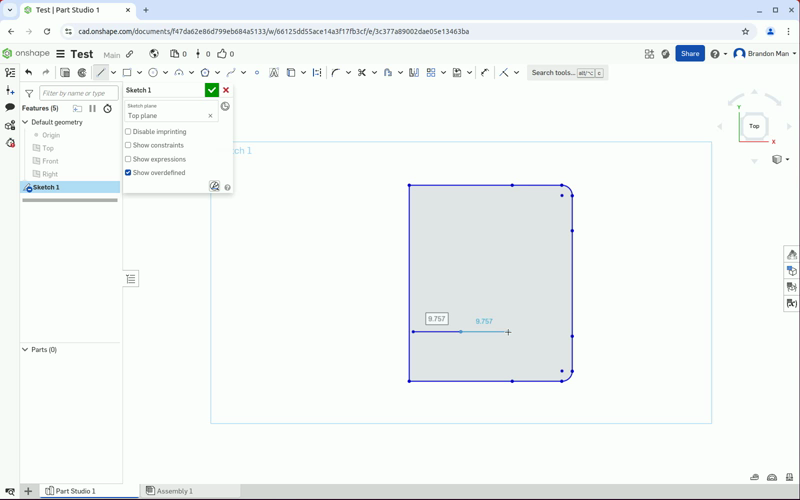
key_up(shift)
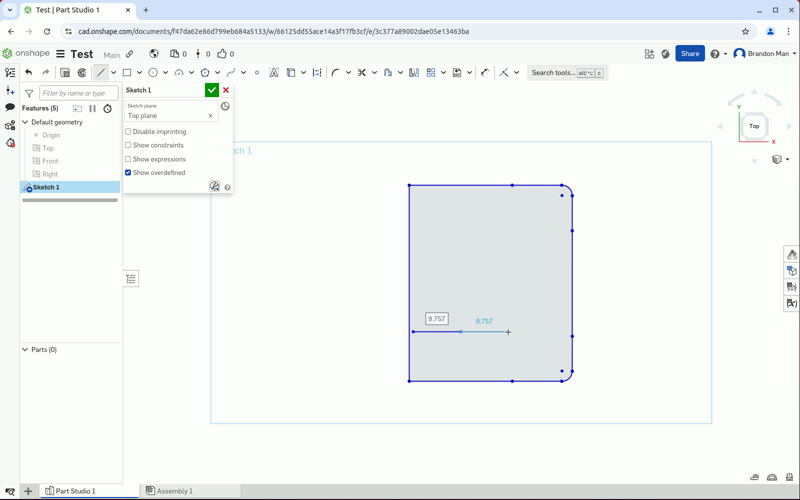
key_down(shift)
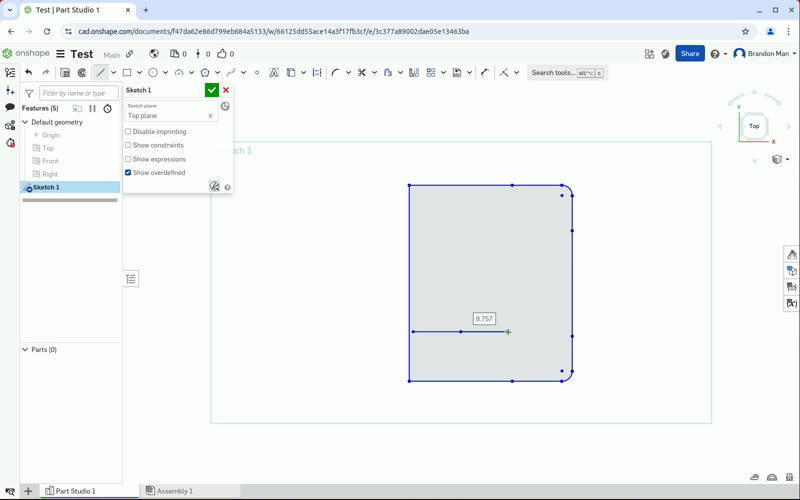
mouse_move(538, 331)
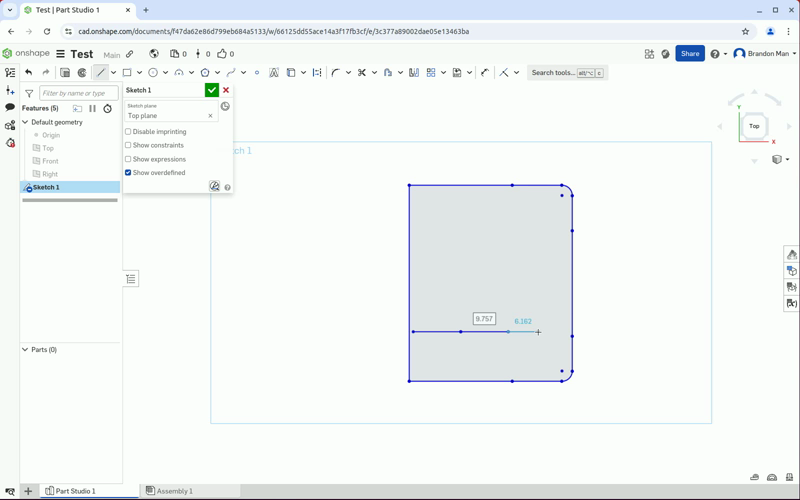
mouse_move(508, 282)
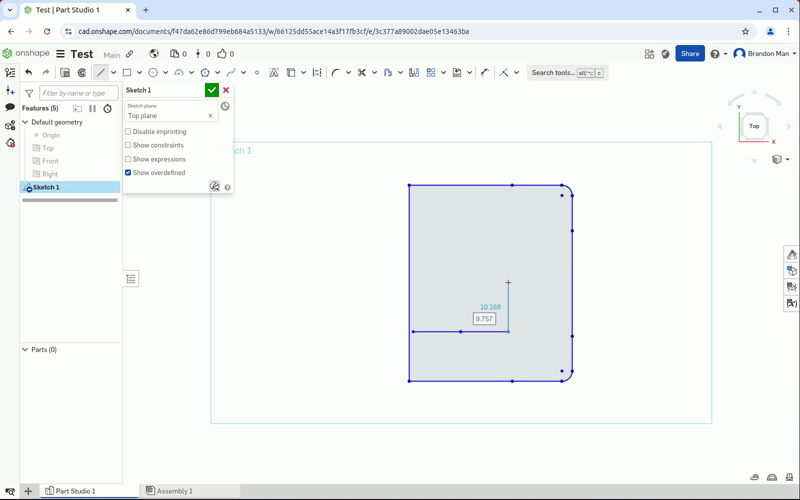
click(508, 282)
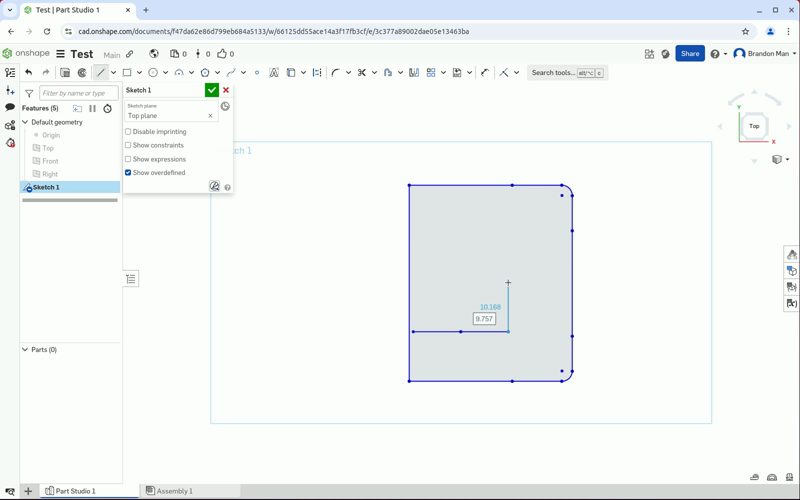
key_up(shift)
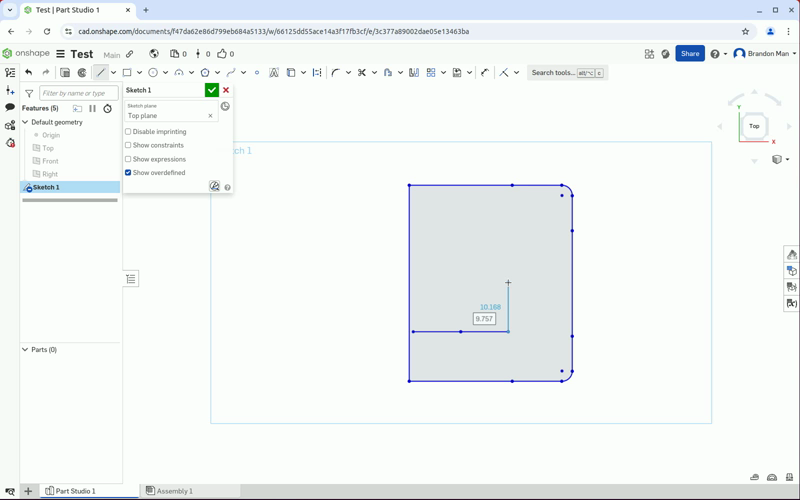
key_down(shift)
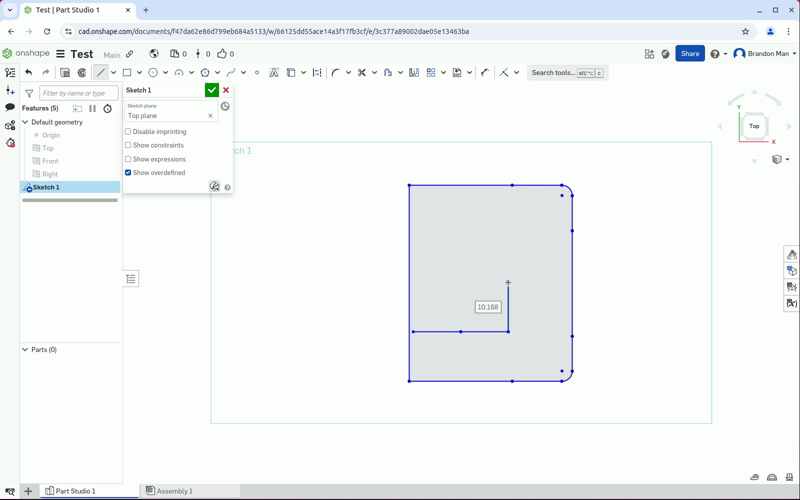
mouse_move(538, 282)
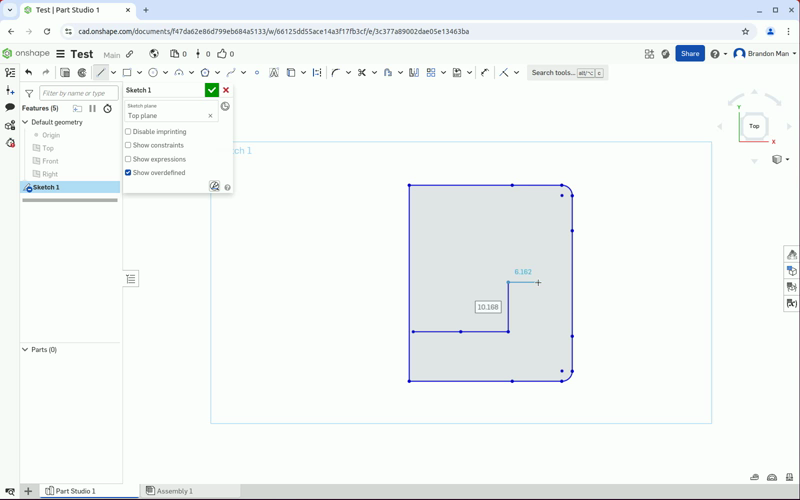
mouse_move(508, 234)
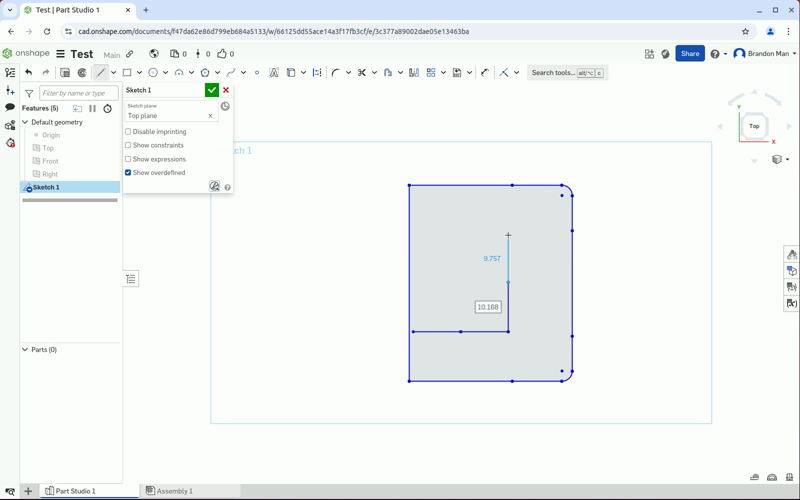
click(508, 234)
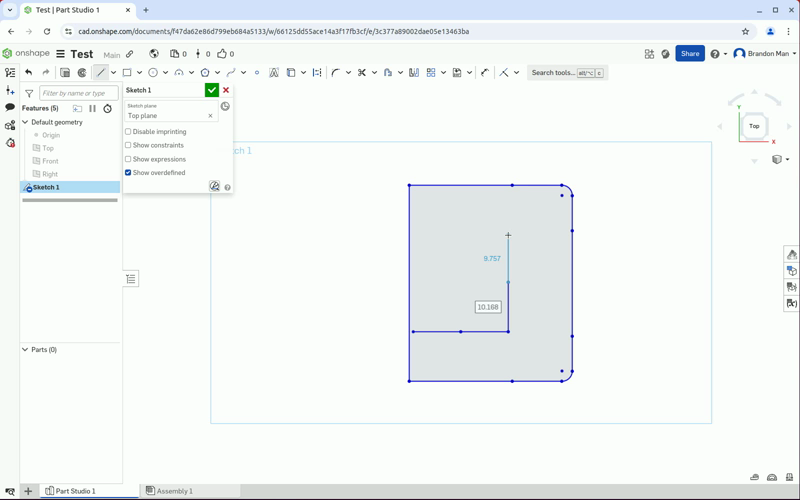
key_up(shift)
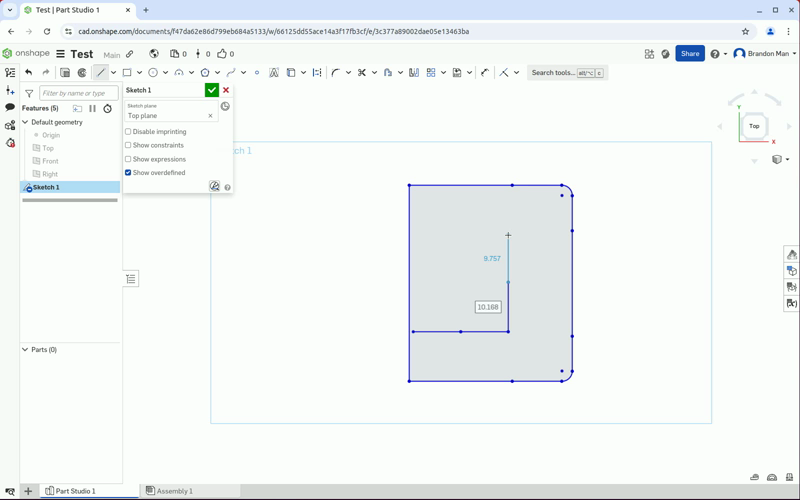
key_down(shift)
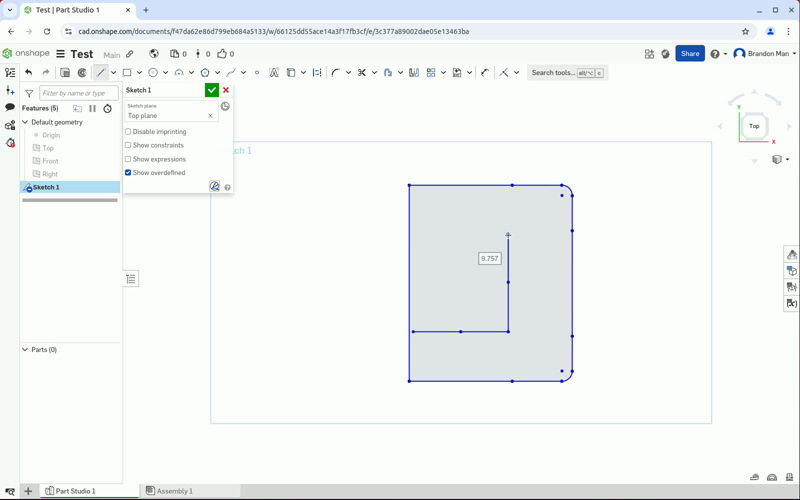
mouse_move(538, 234)
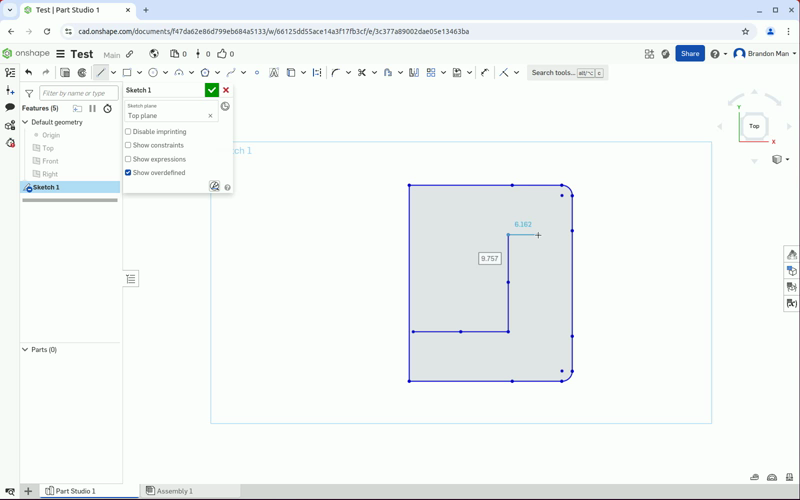
mouse_move(460, 234)
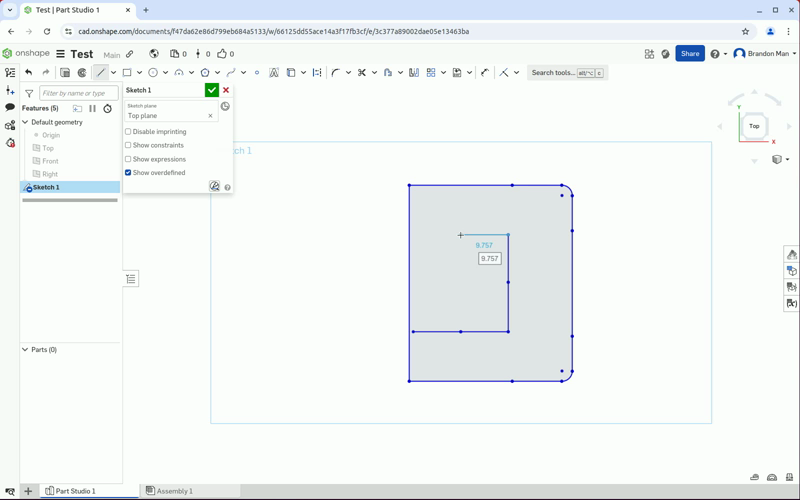
click(460, 234)
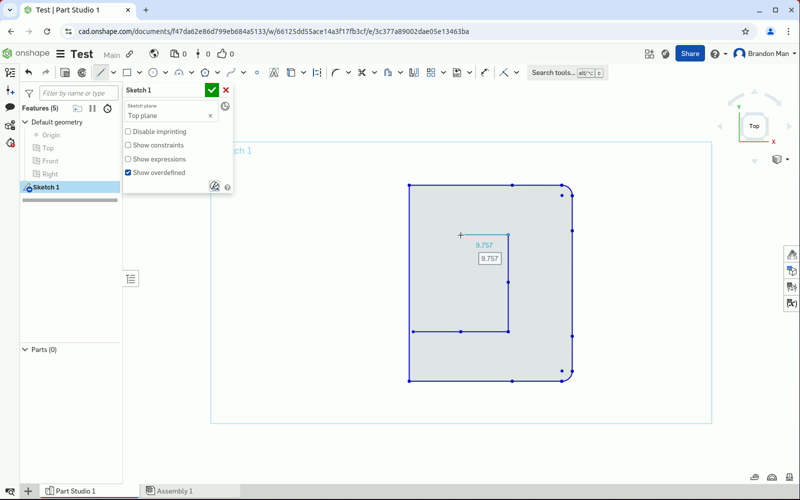
key_up(shift)
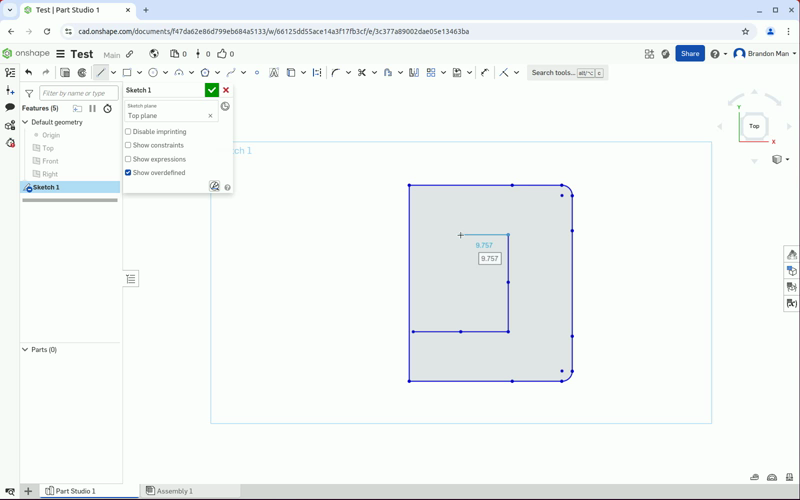
key_down(shift)
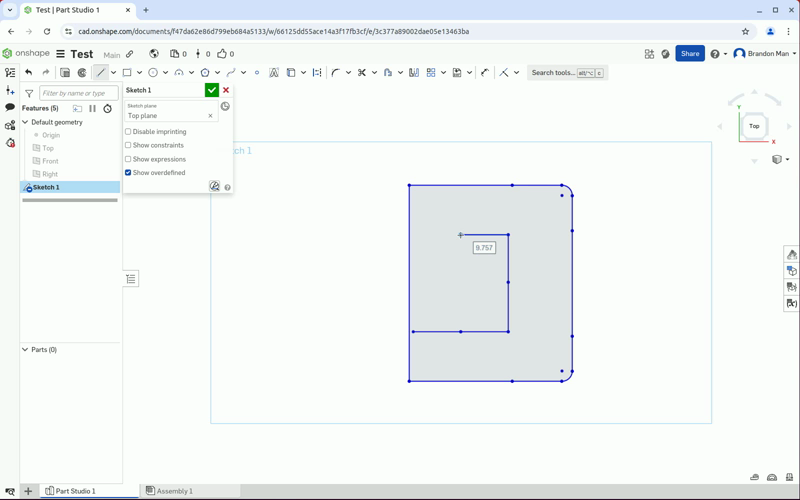
mouse_move(490, 234)
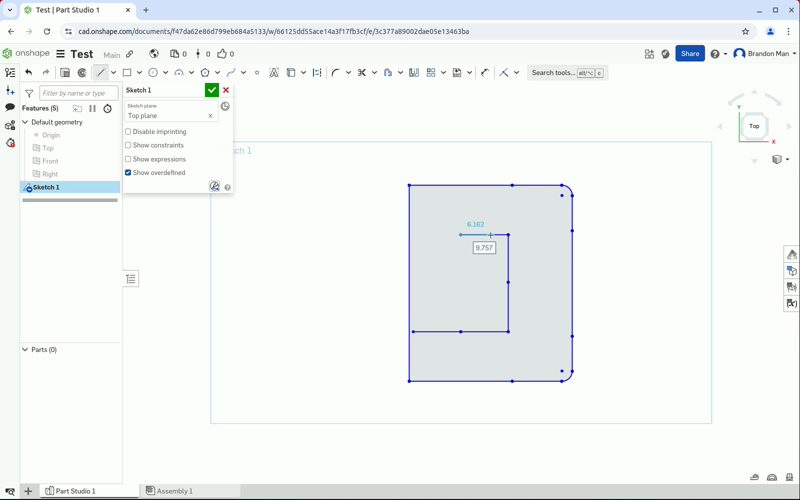
mouse_move(413, 234)
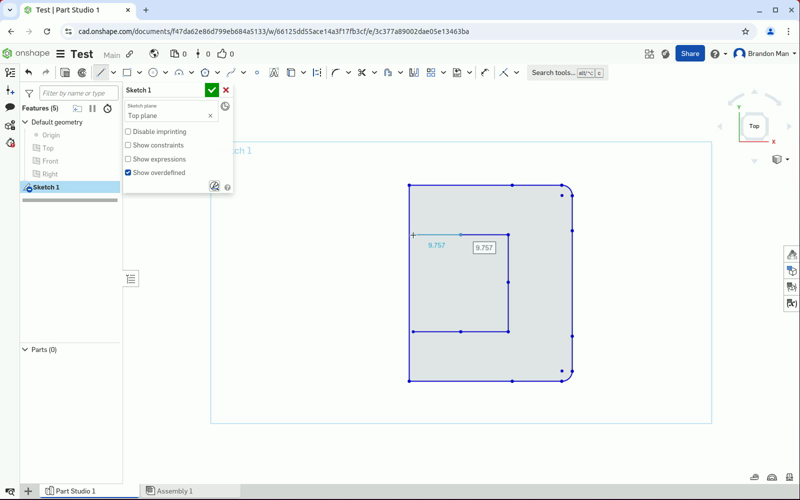
click(413, 234)
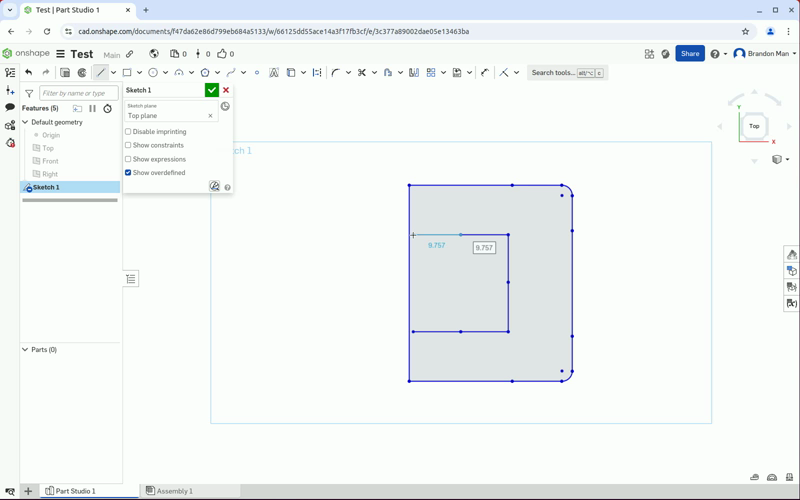
key_up(shift)
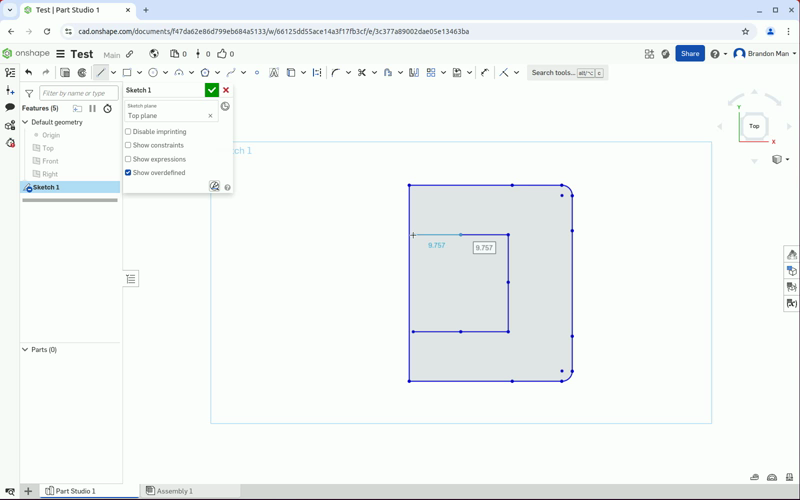
key_down(shift)
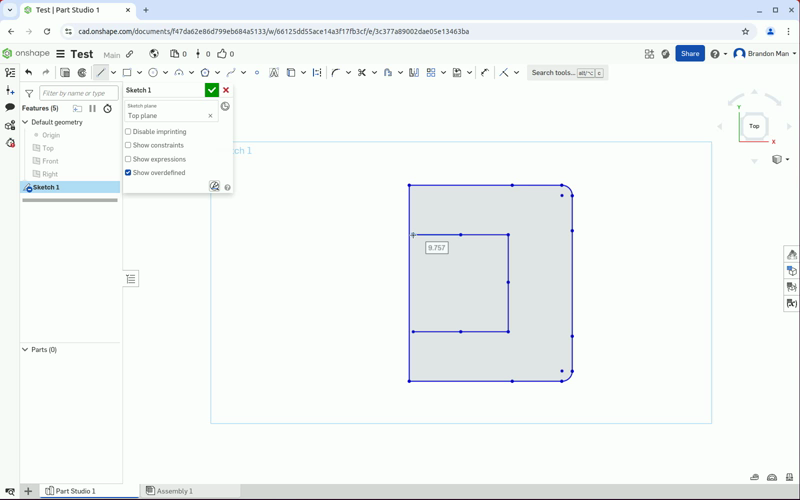
mouse_move(413, 331)
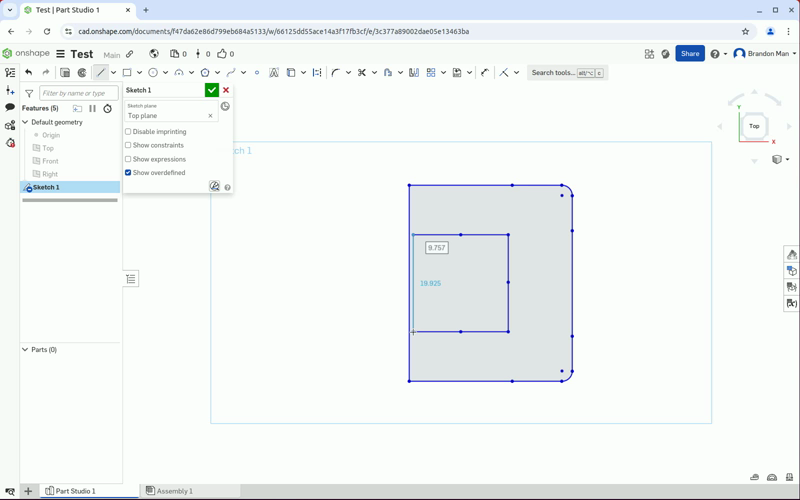
key_up(shift)
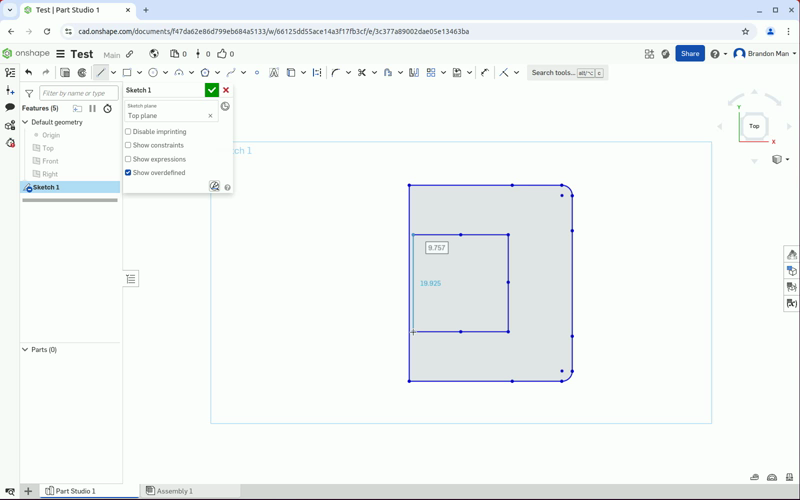
click(413, 331)
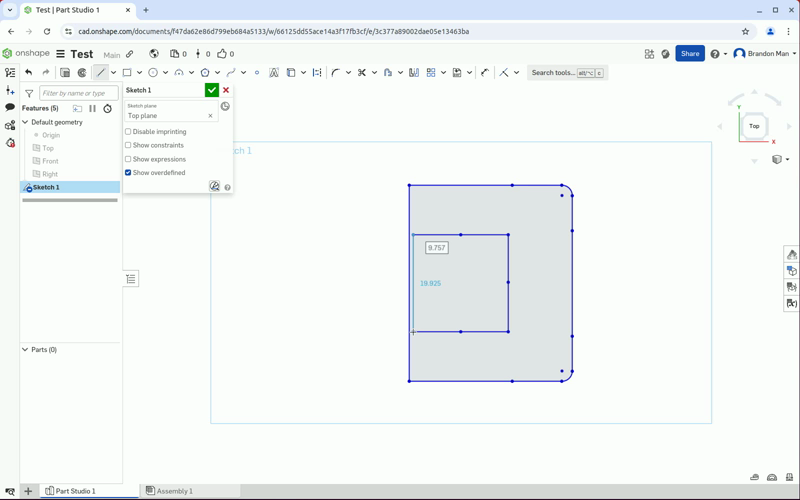
key(esc)
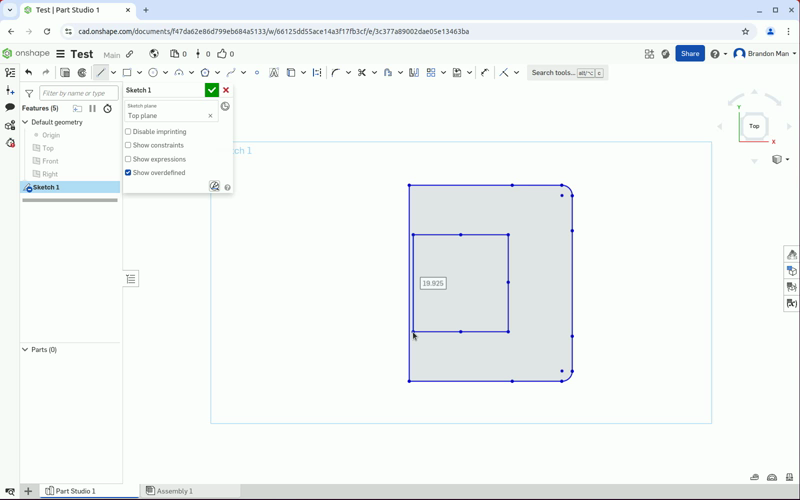
key(c)
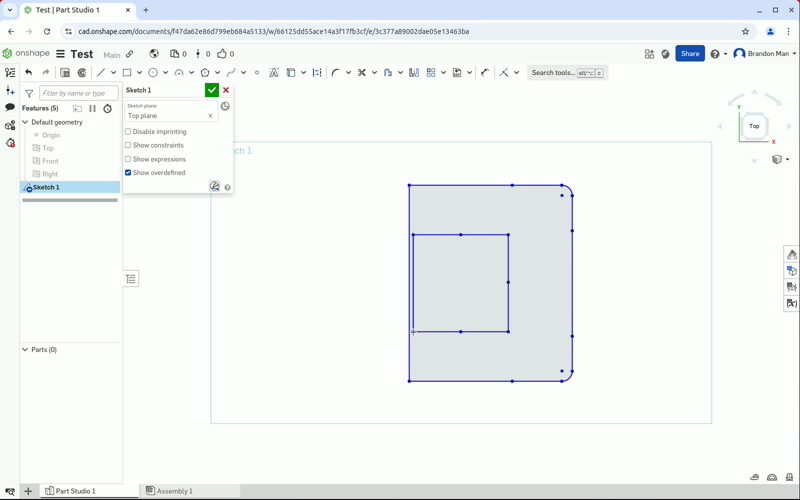
key_down(shift)
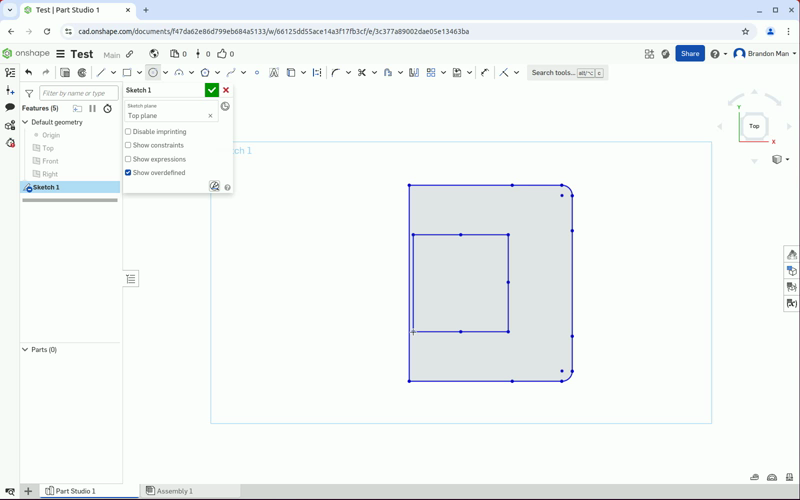
mouse_move(460, 356)
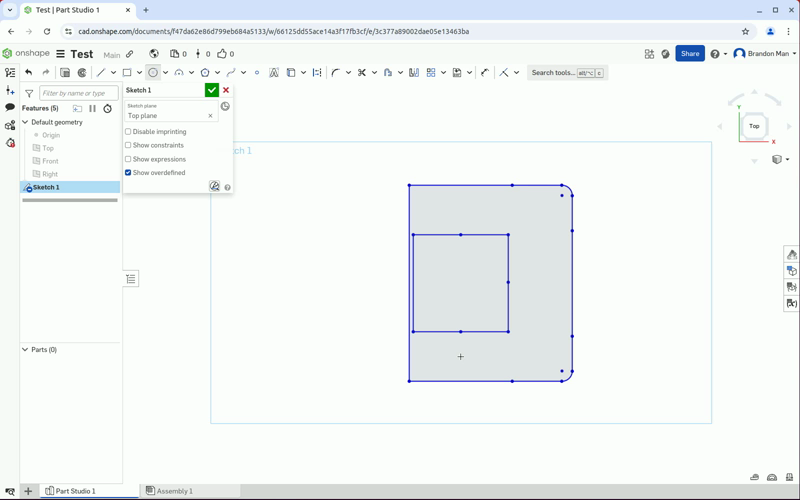
click(460, 356)
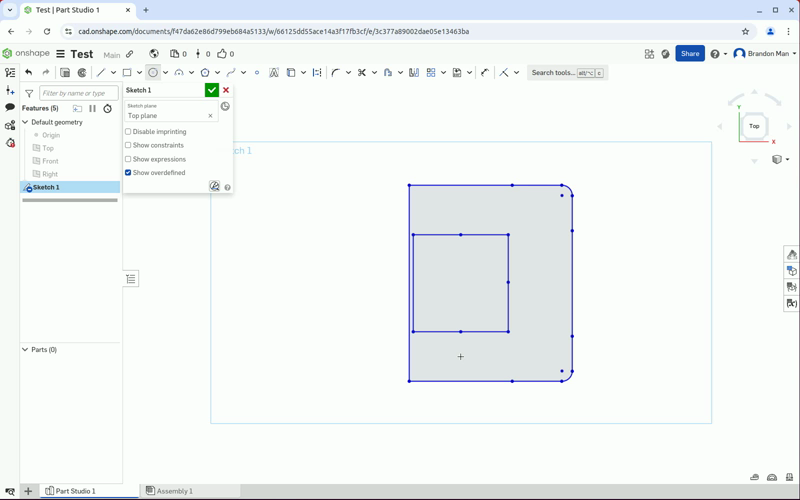
key_up(shift)
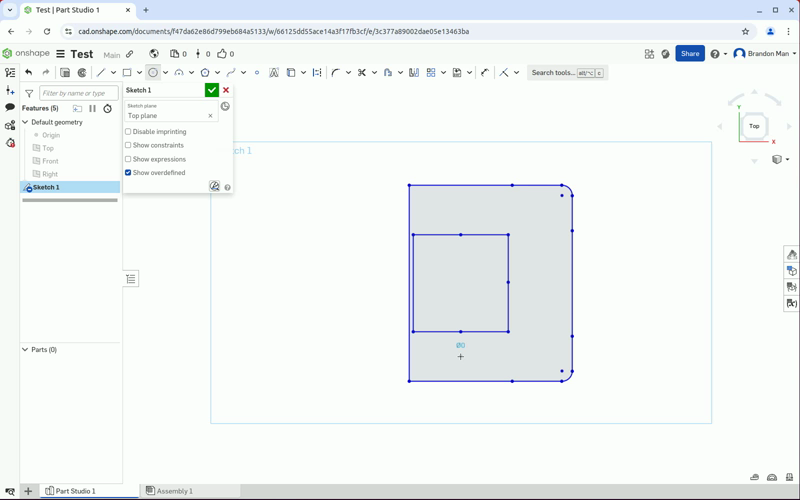
mouse_move(483, 356)
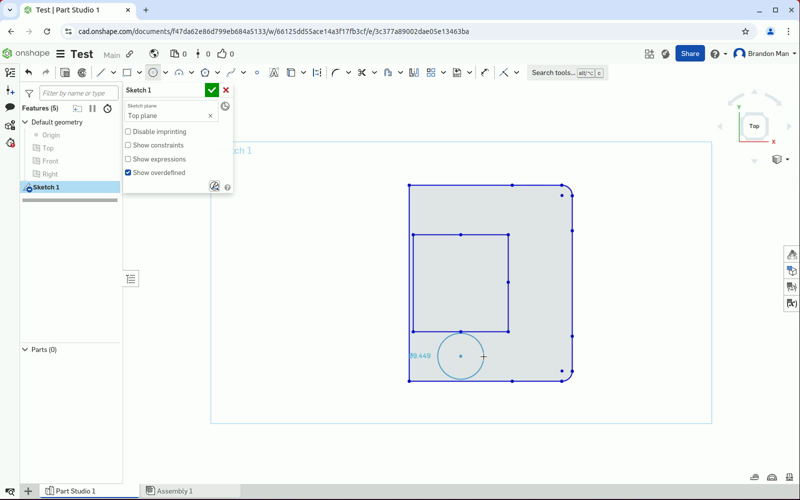
click(483, 356)
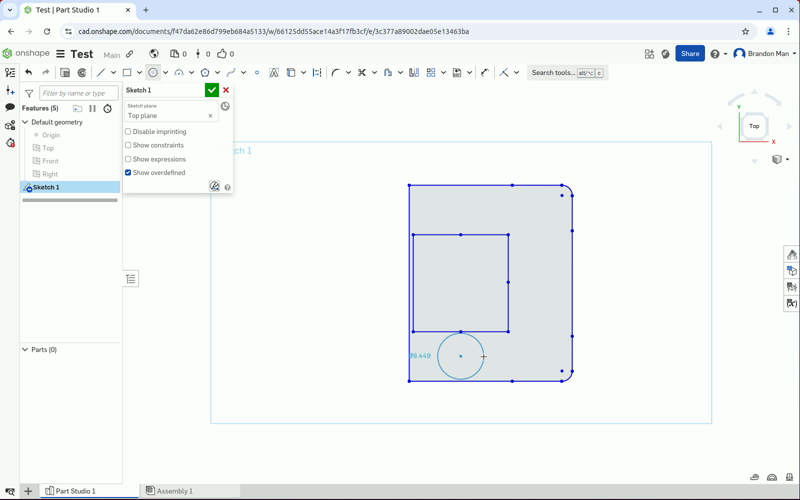
key(esc)
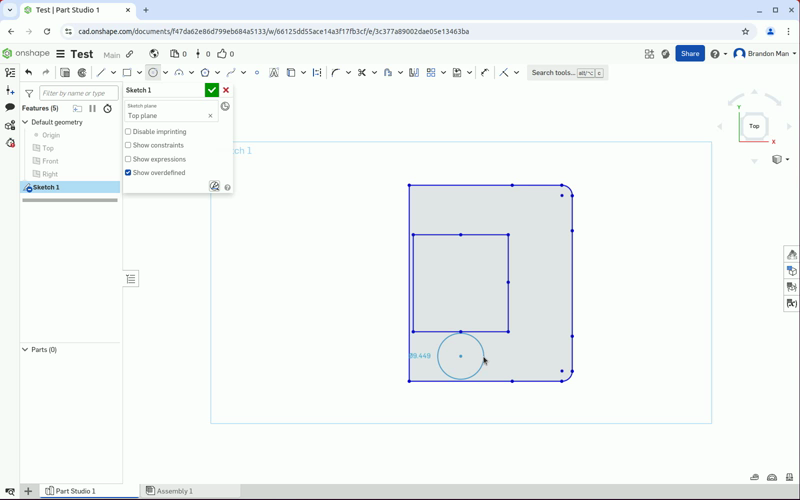
key(c)
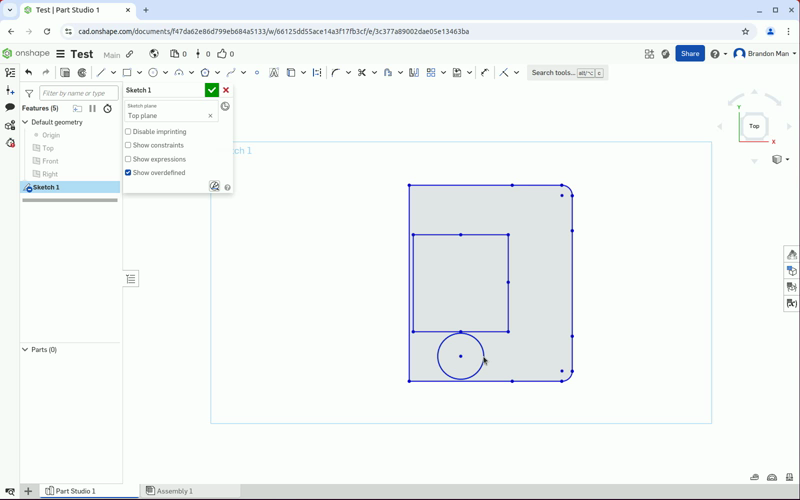
key_down(shift)
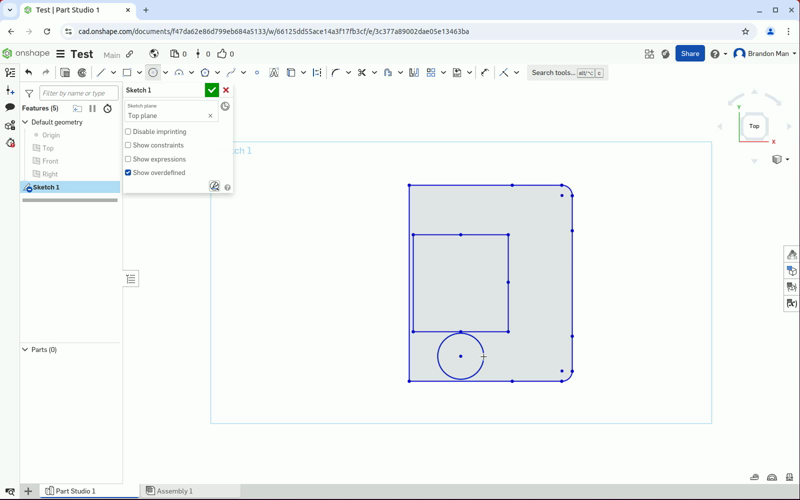
mouse_move(460, 209)
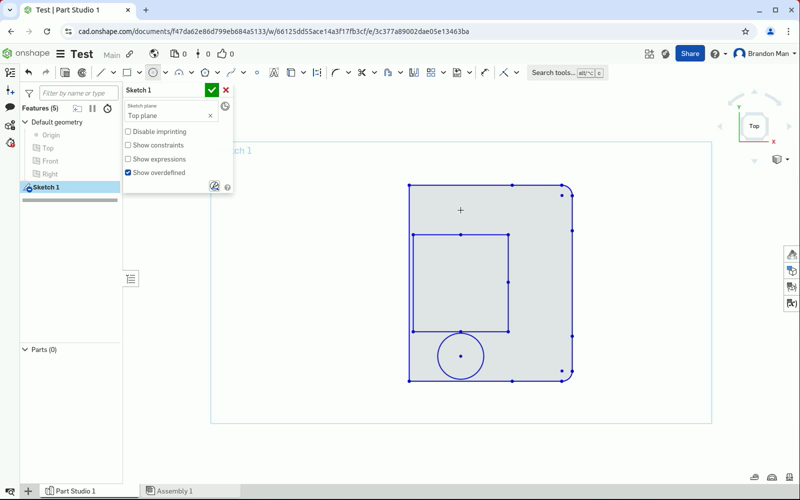
click(460, 209)
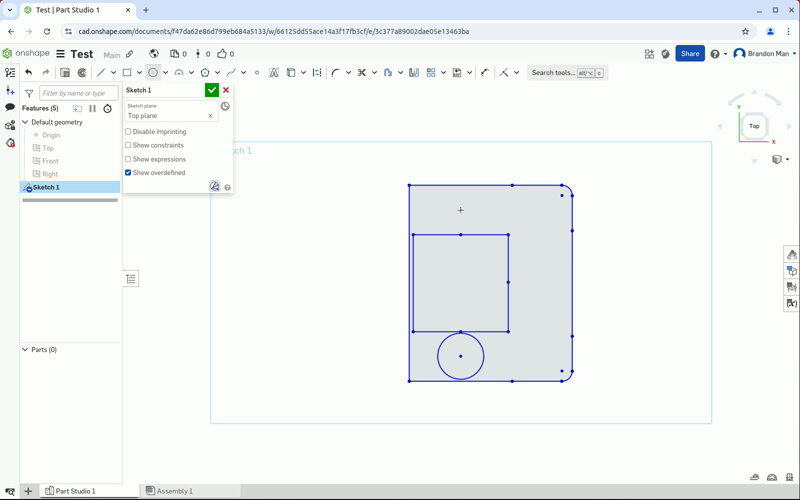
key_up(shift)
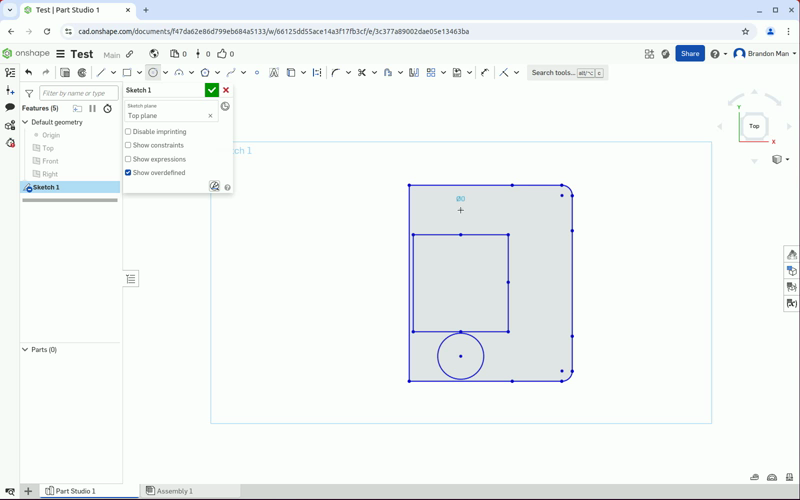
mouse_move(483, 209)
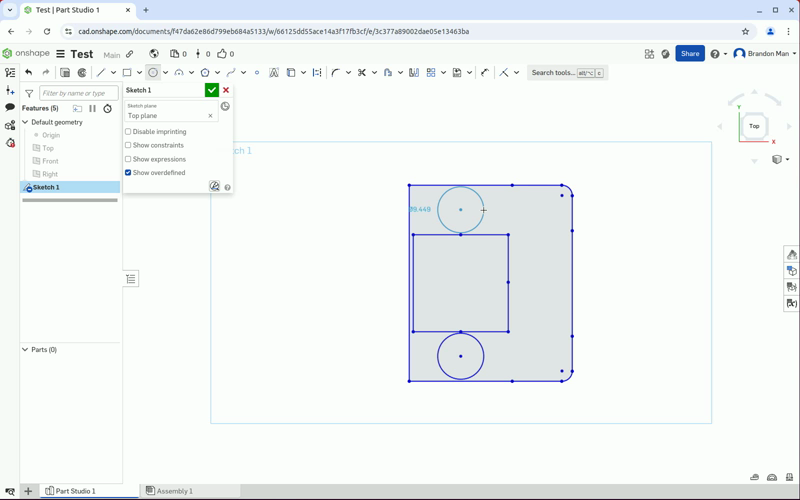
click(483, 209)
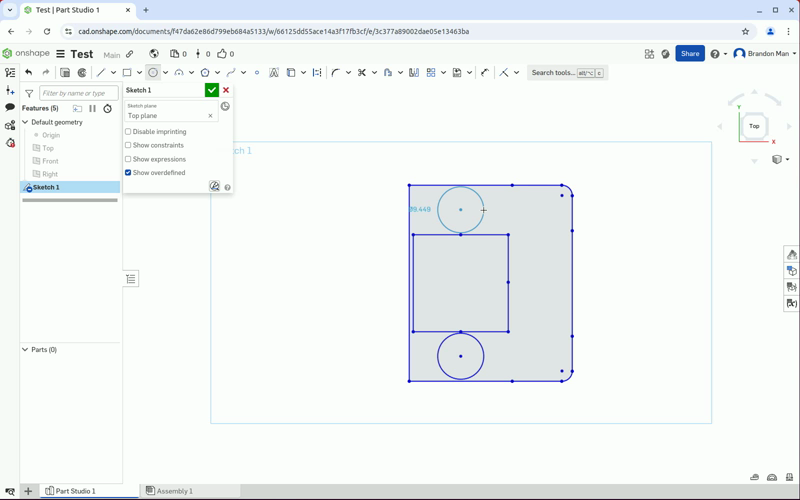
key(esc)
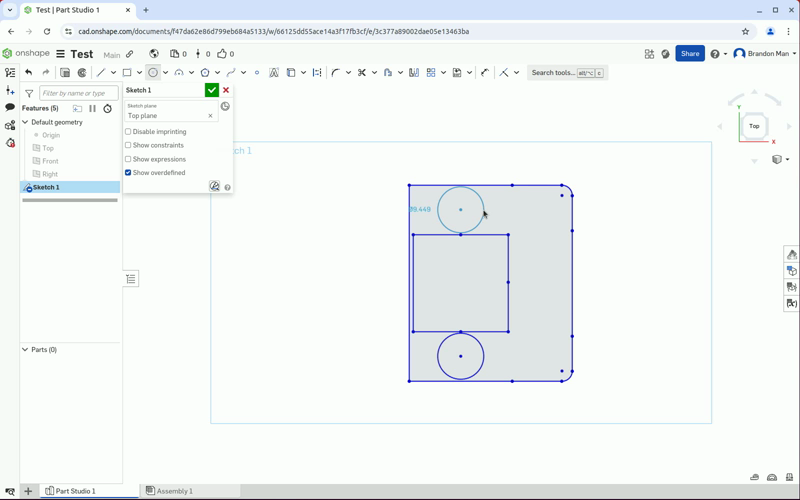
key(c)
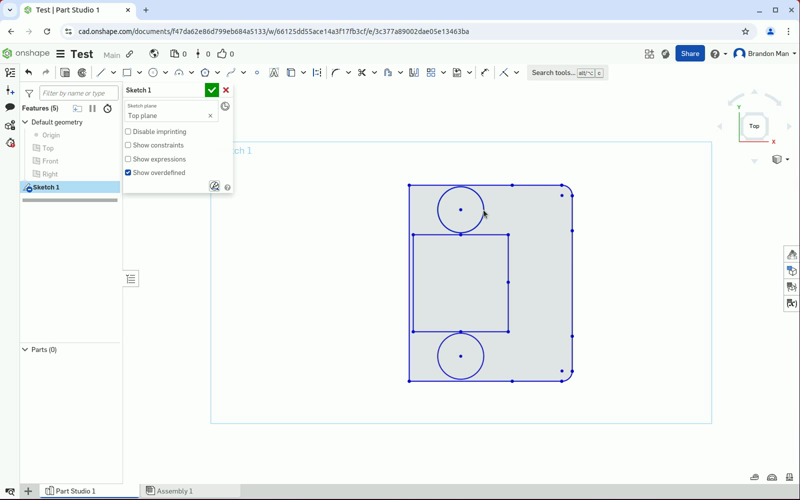
key_down(shift)
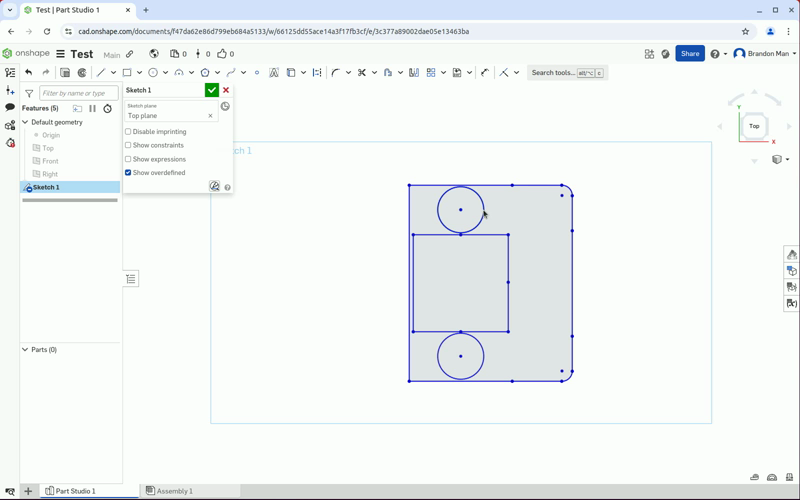
mouse_move(545, 282)
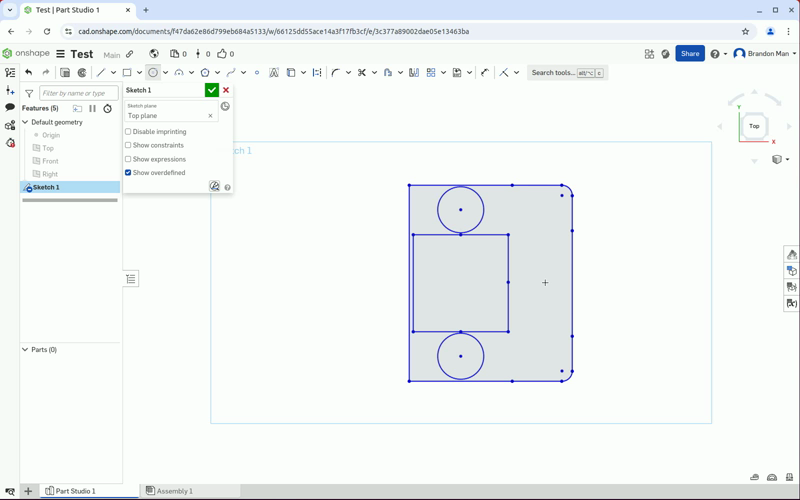
click(545, 282)
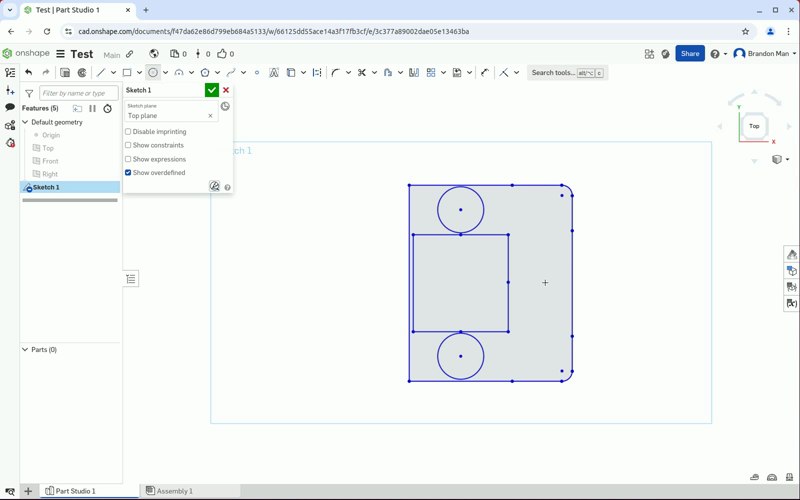
key_up(shift)
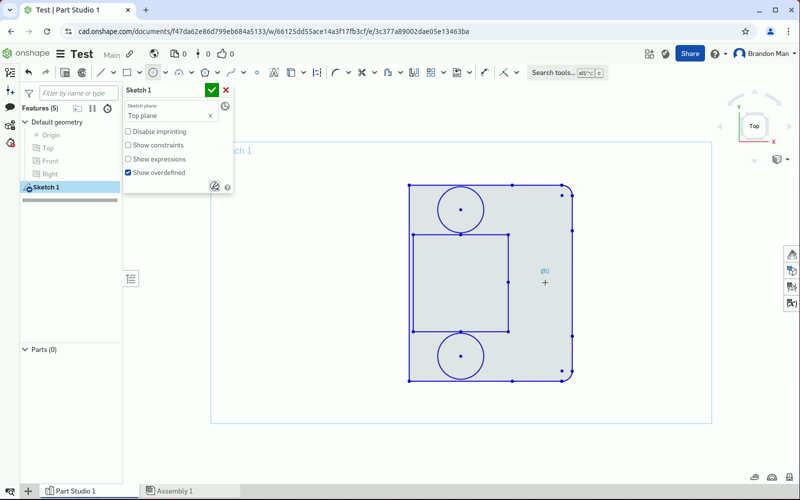
mouse_move(570, 282)
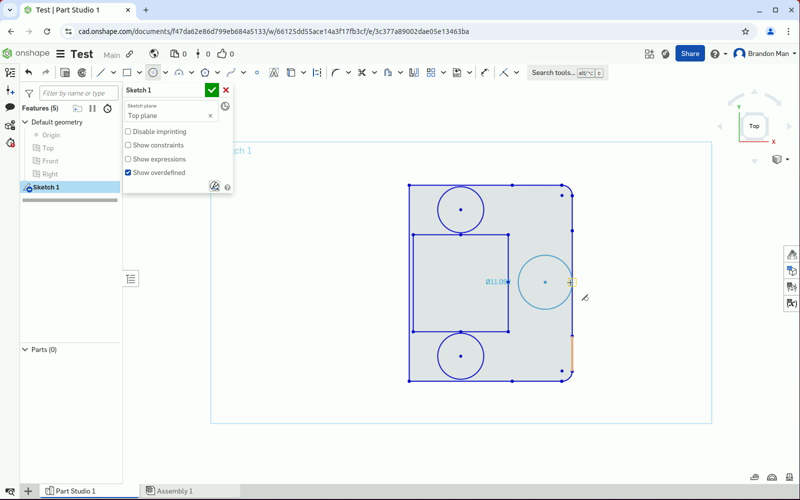
click(570, 282)
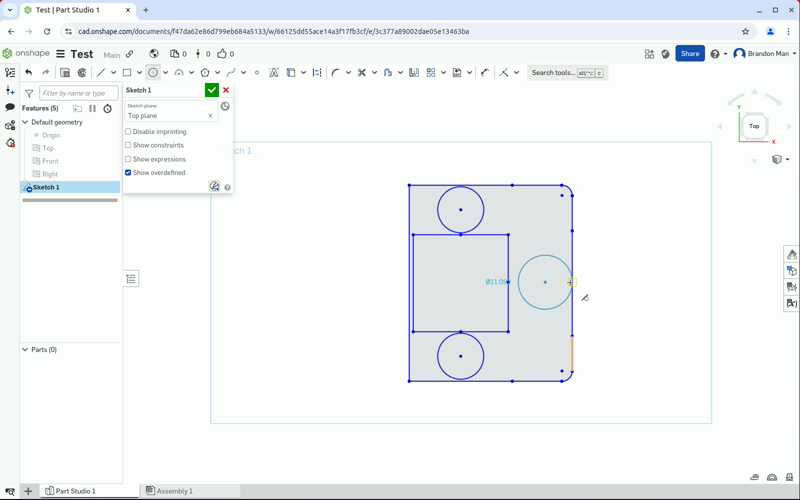
key(esc)
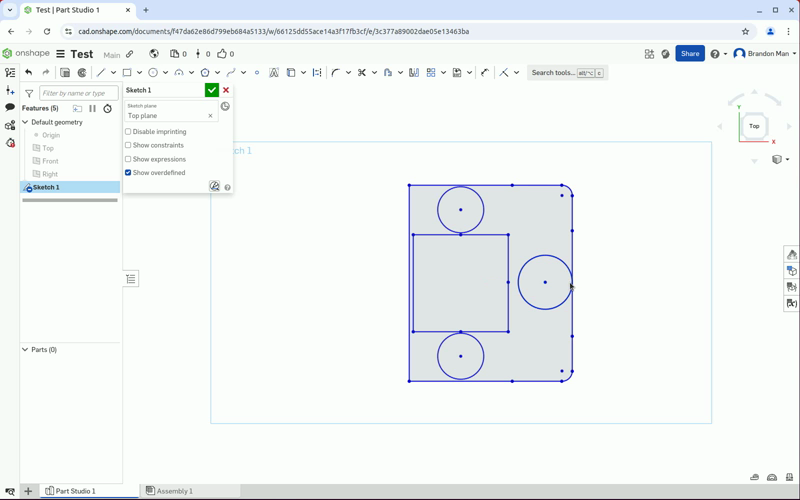
mouse_move(528, 347)
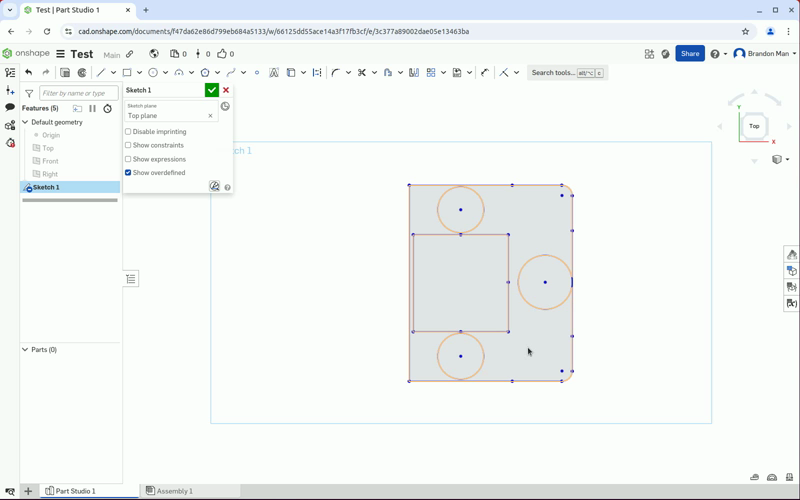
click(528, 347)
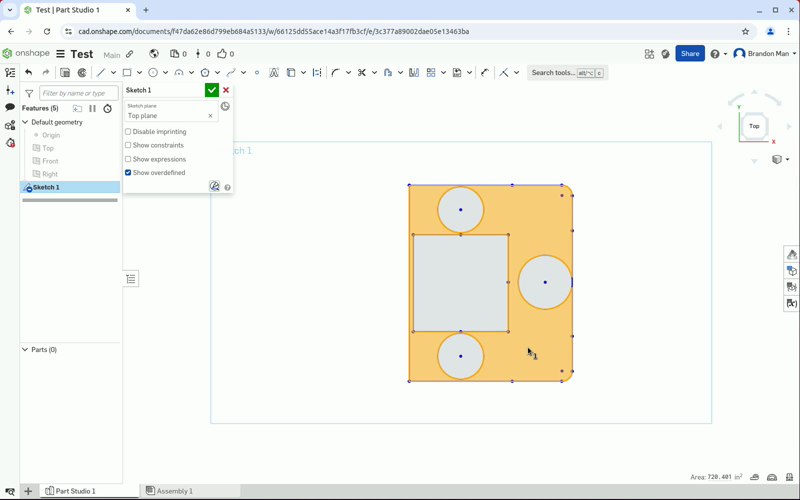
mouse_move(73, 352)
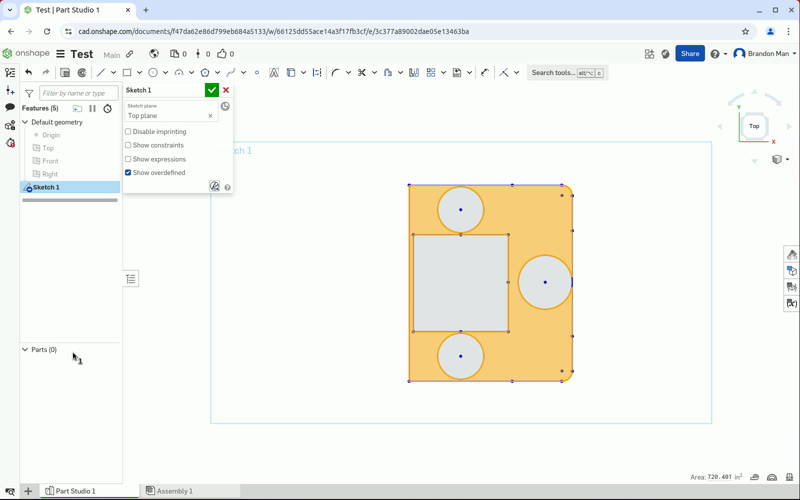
key(shift+y)
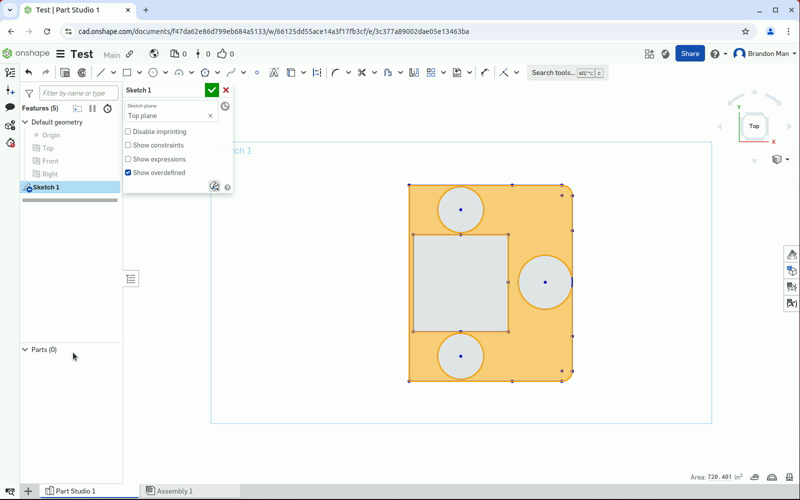
key(shift+e)
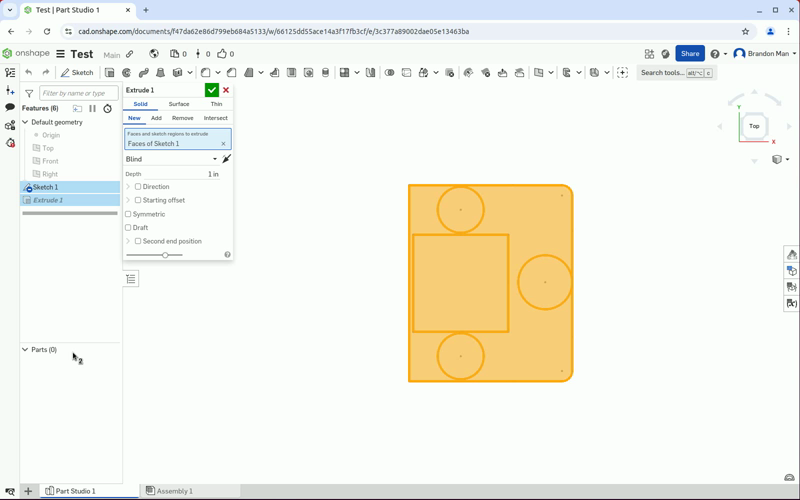
mouse_move(143, 106)
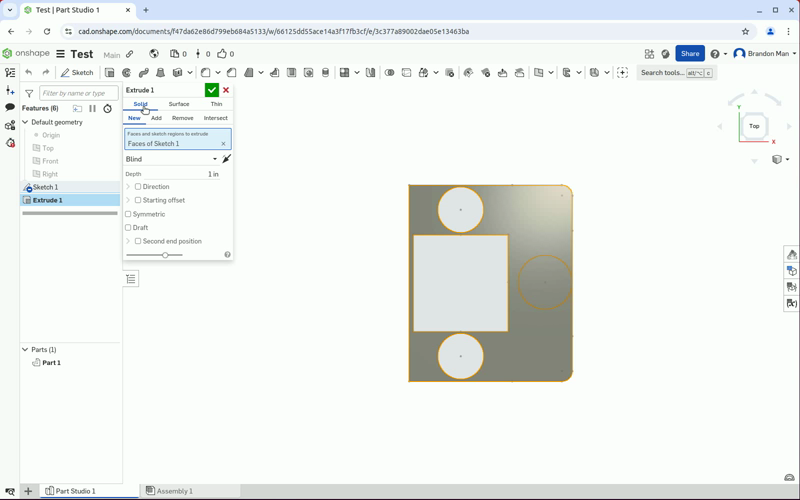
click(143, 106)
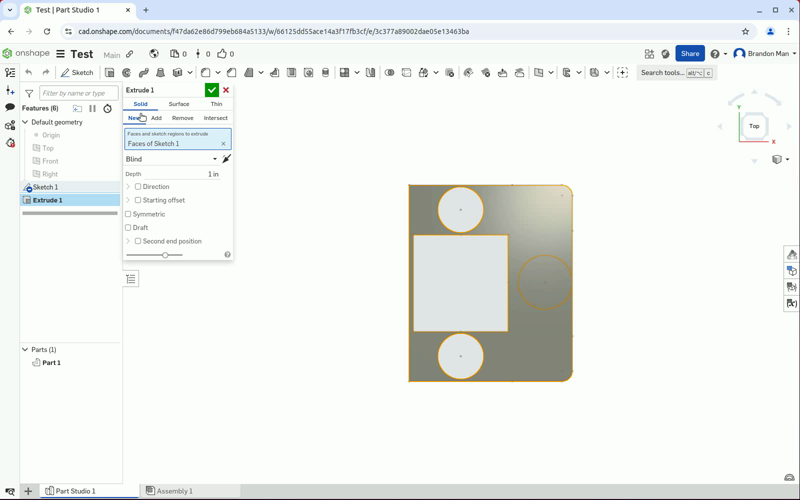
mouse_move(137, 120)
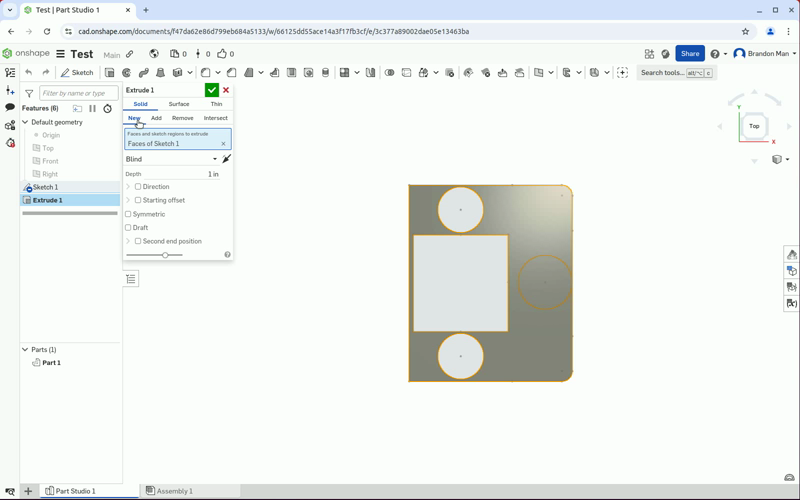
click(137, 120)
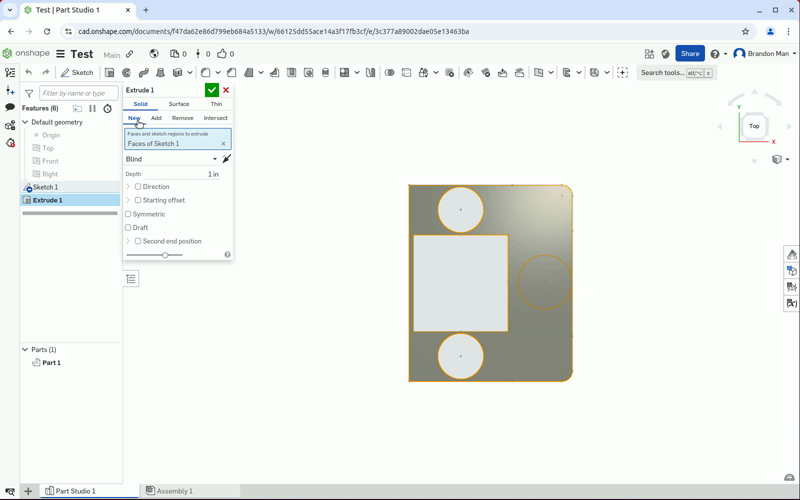
key(tab, 4)
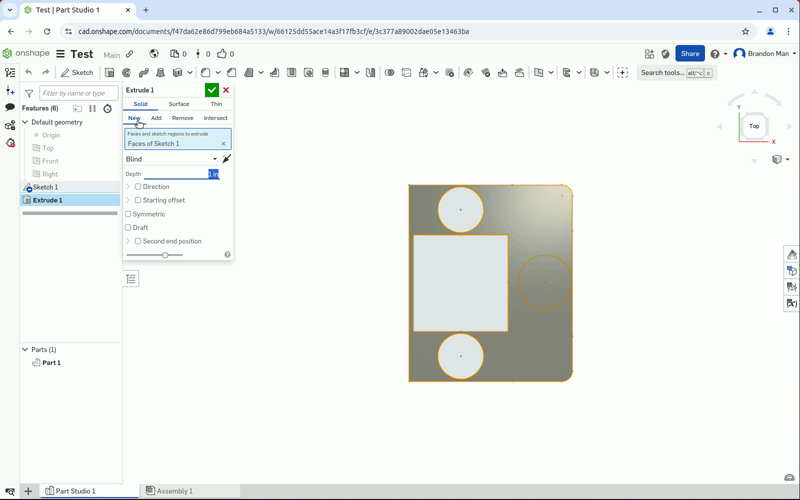
text(0.963)
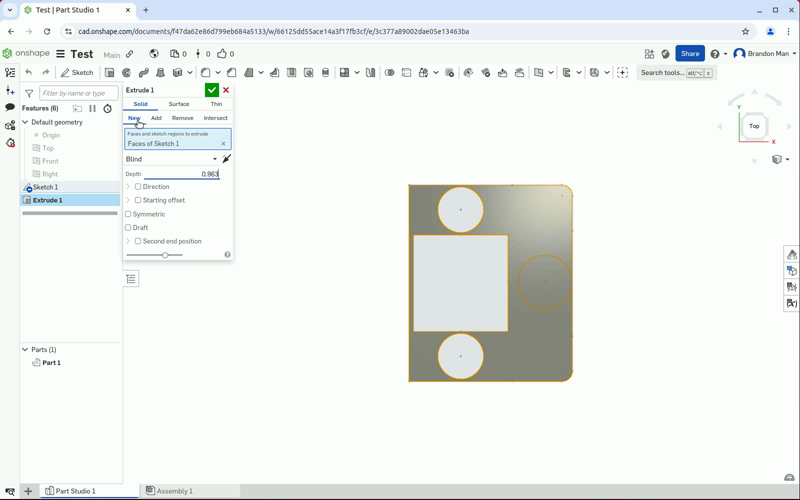
key(enter)
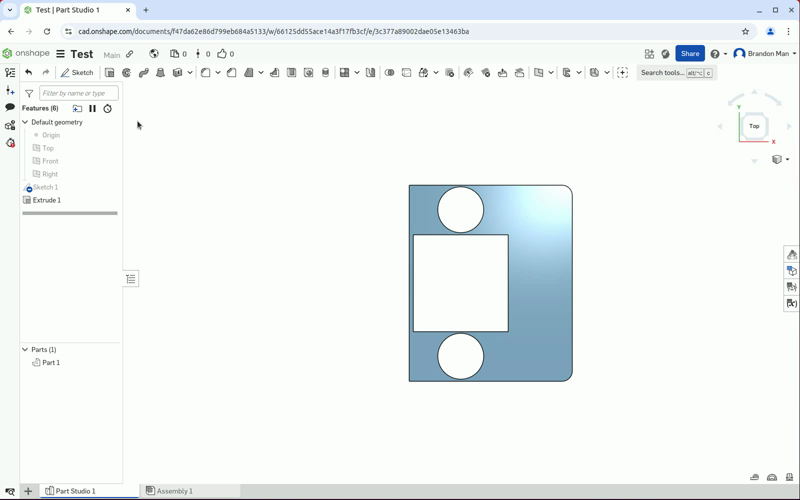
key(shift+h)
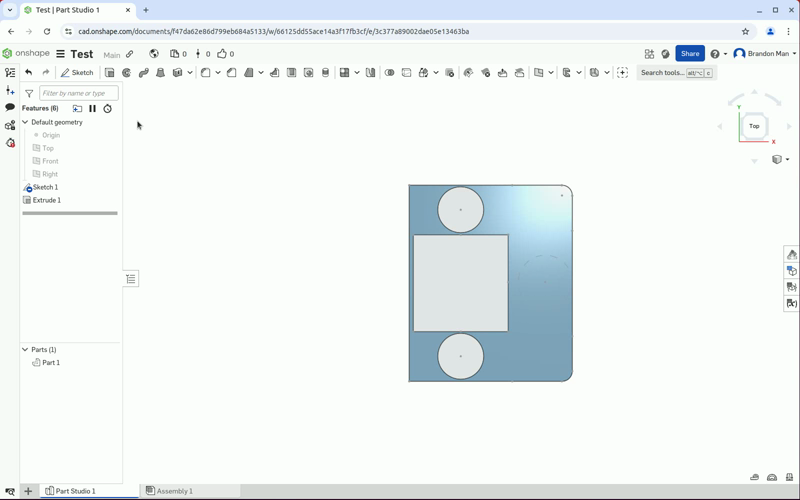
key(shift+h)
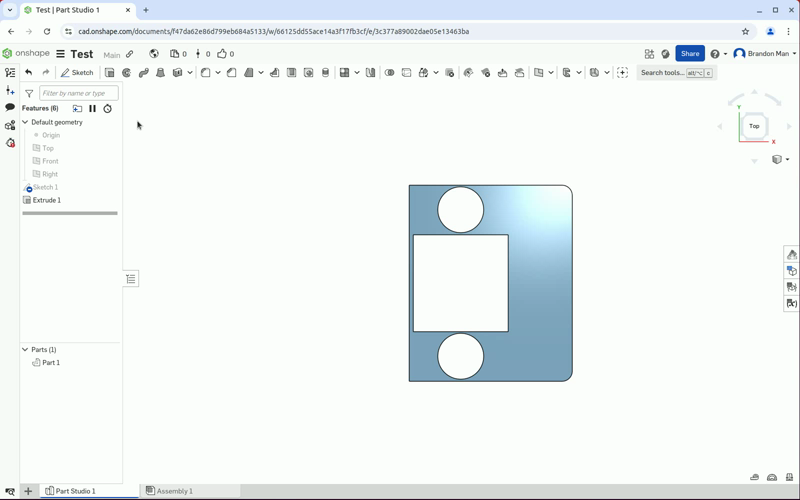
mouse_move(73, 189)
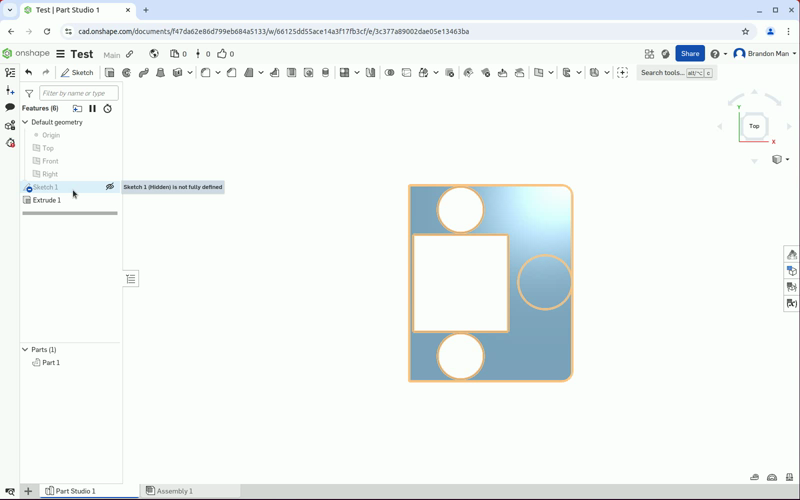
click(73, 189)
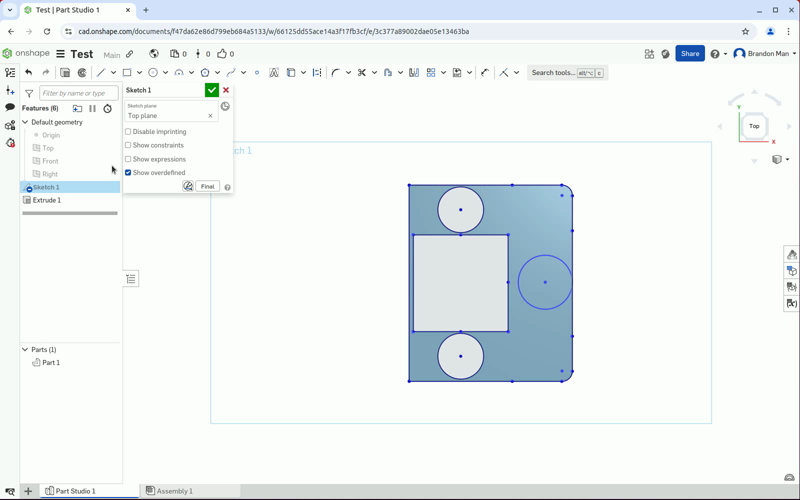
mouse_move(229, 92)
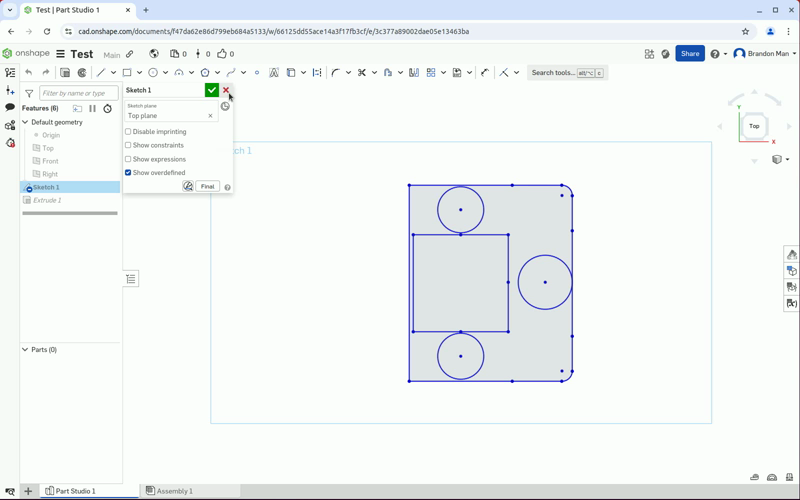
click(229, 92)
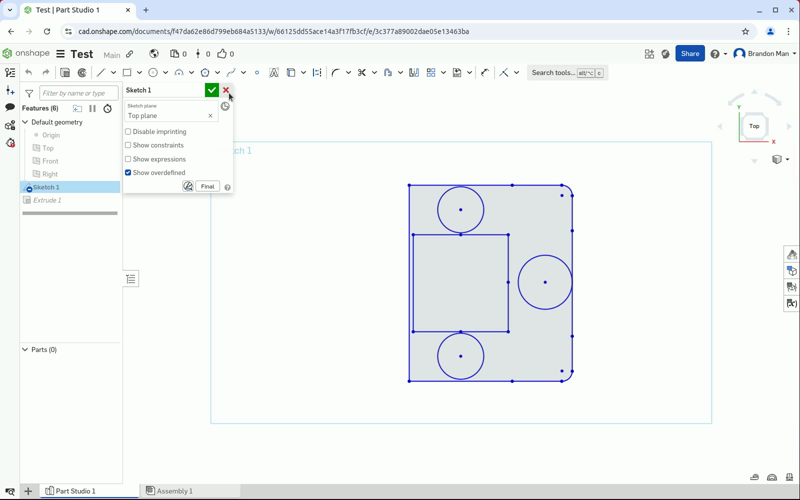
key(shift+s)
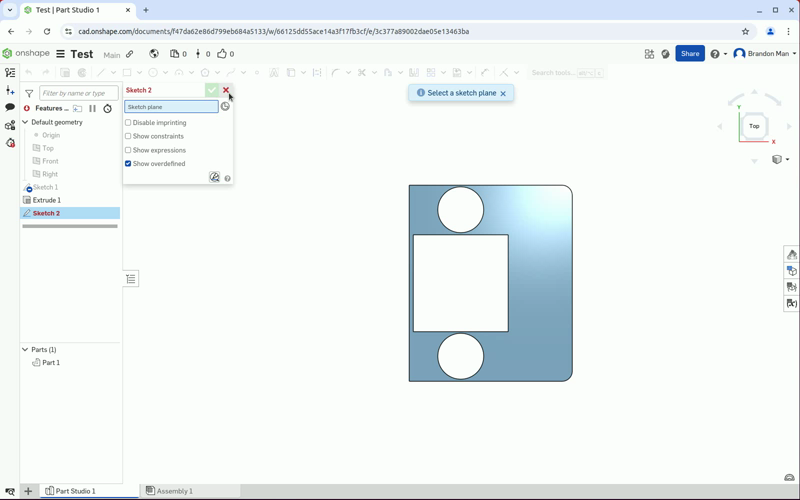
mouse_move(73, 150)
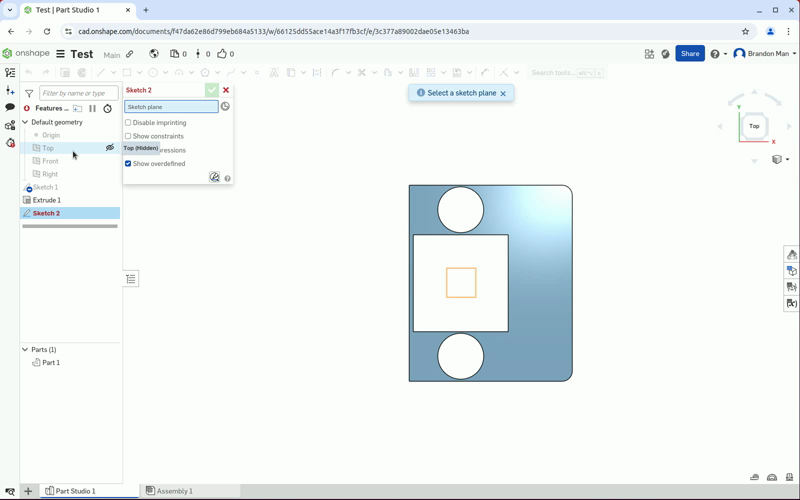
click(73, 150)
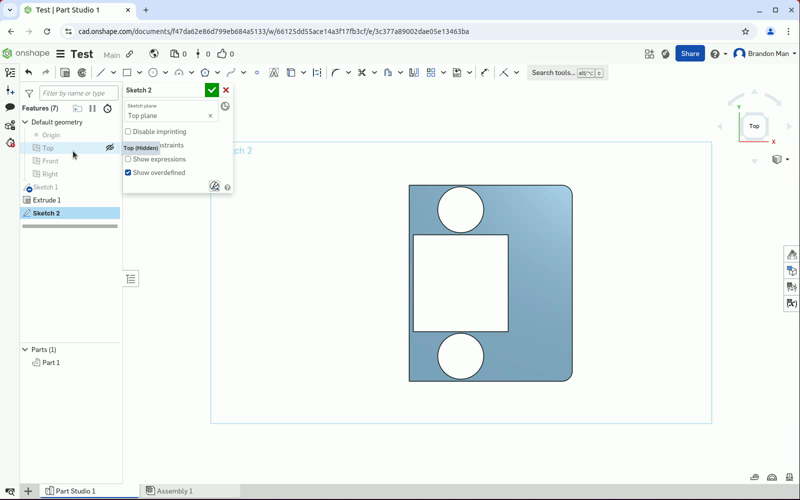
mouse_move(73, 352)
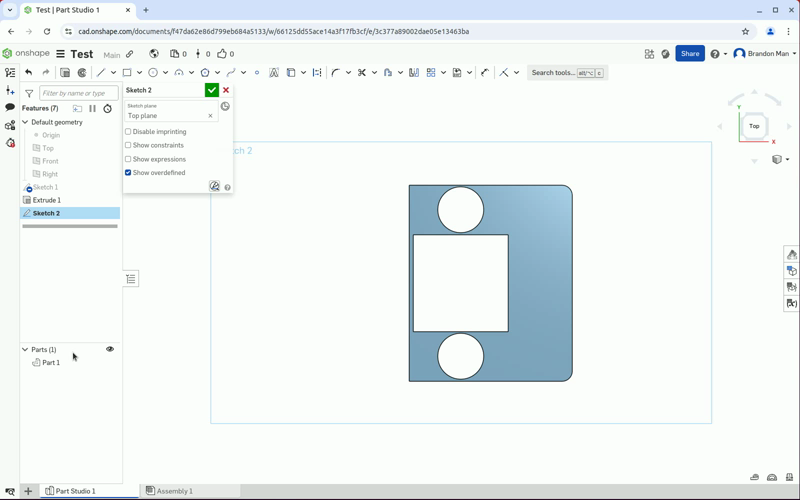
key(y)
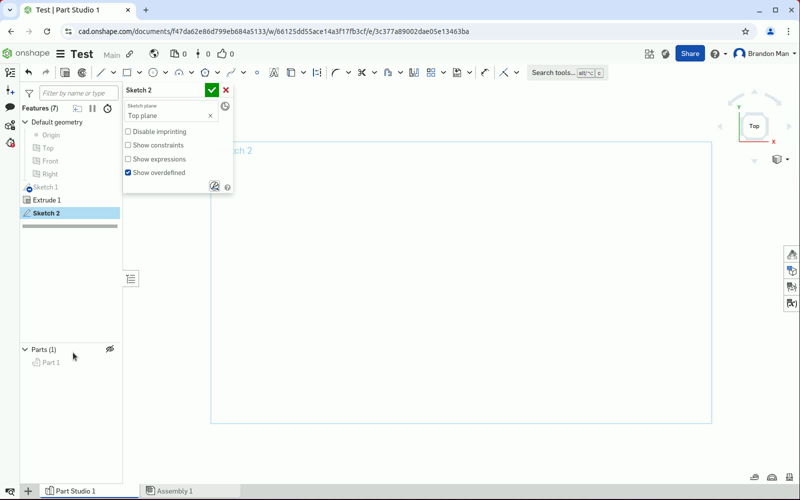
key(l)
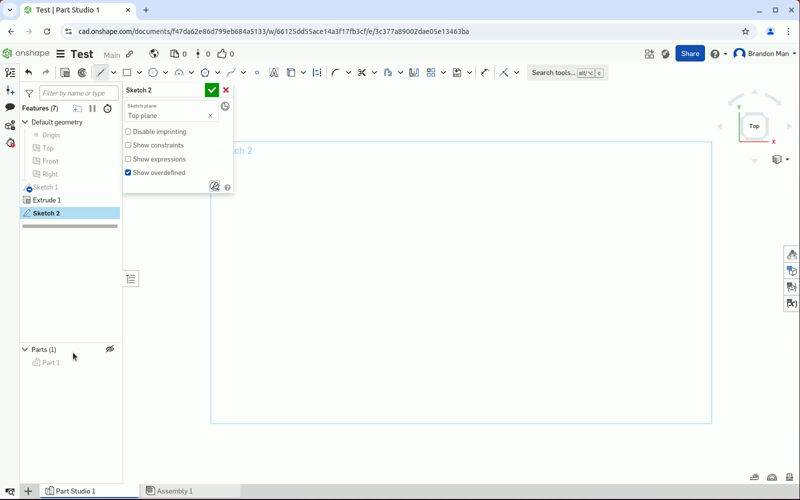
key_down(shift)
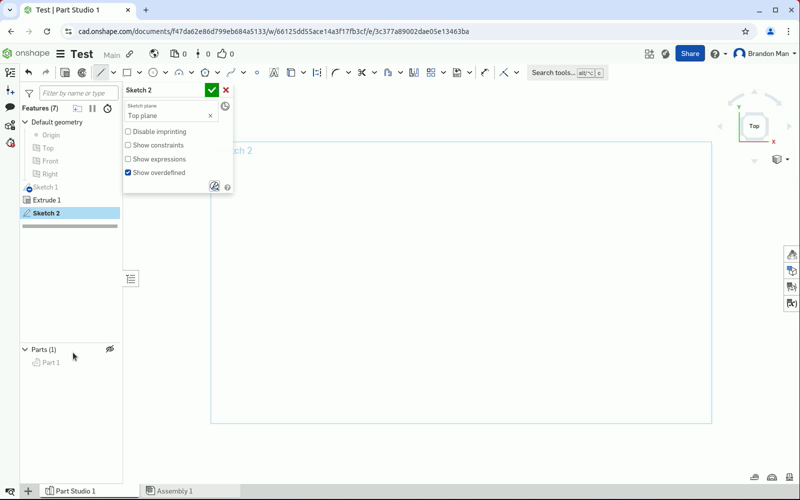
mouse_move(409, 381)
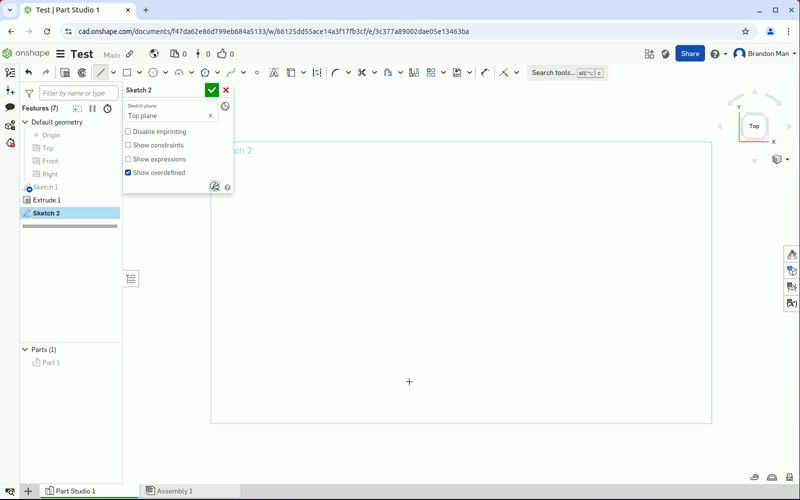
click(409, 381)
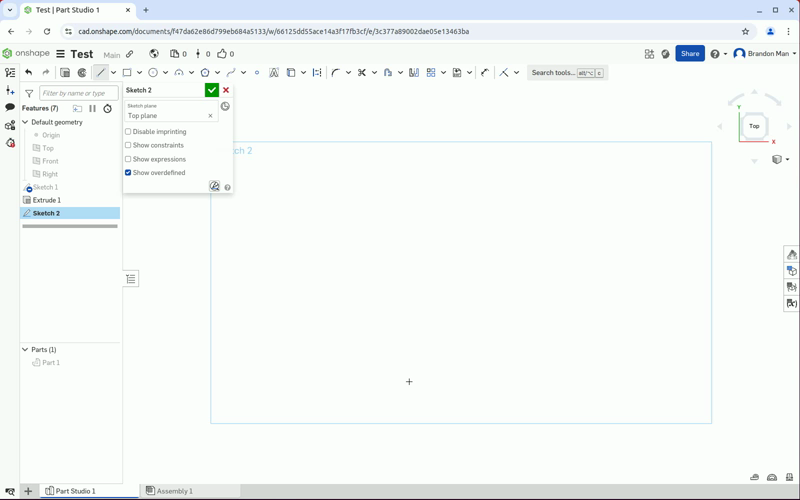
key_up(shift)
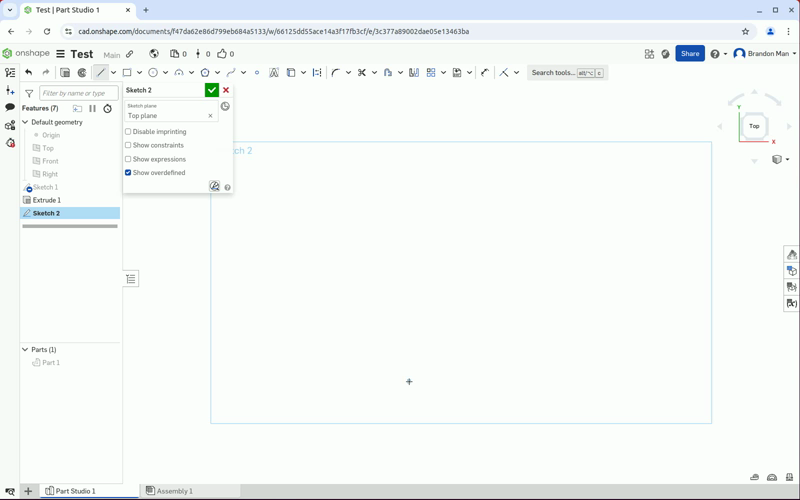
key_down(shift)
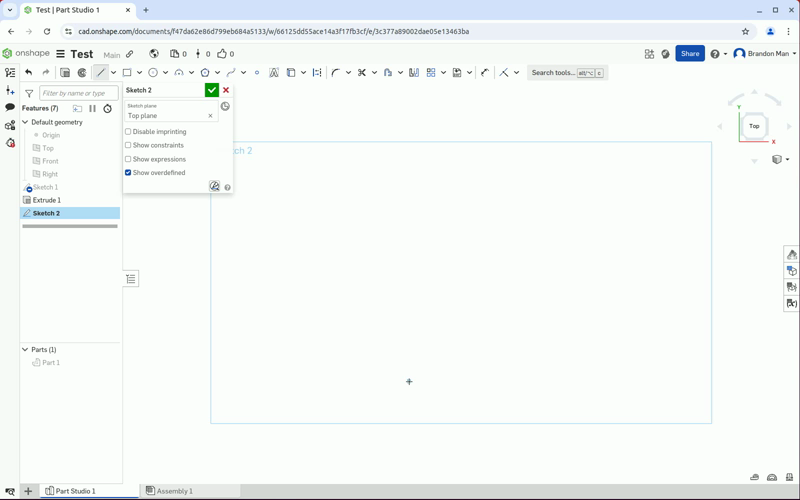
mouse_move(512, 381)
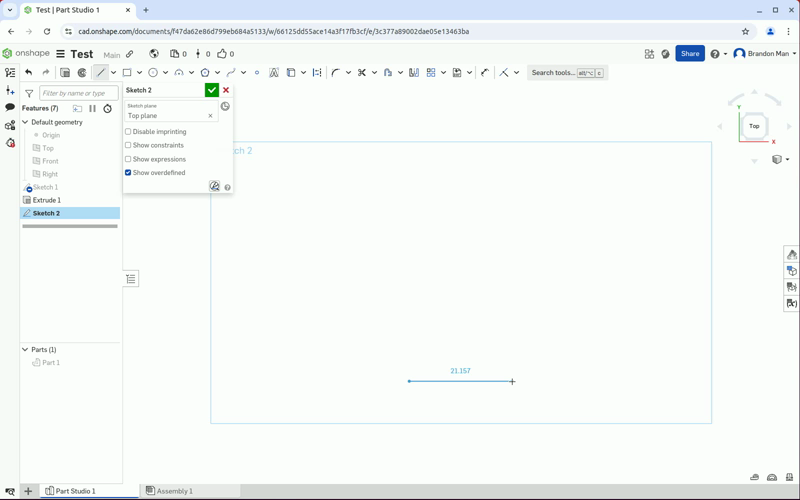
click(512, 381)
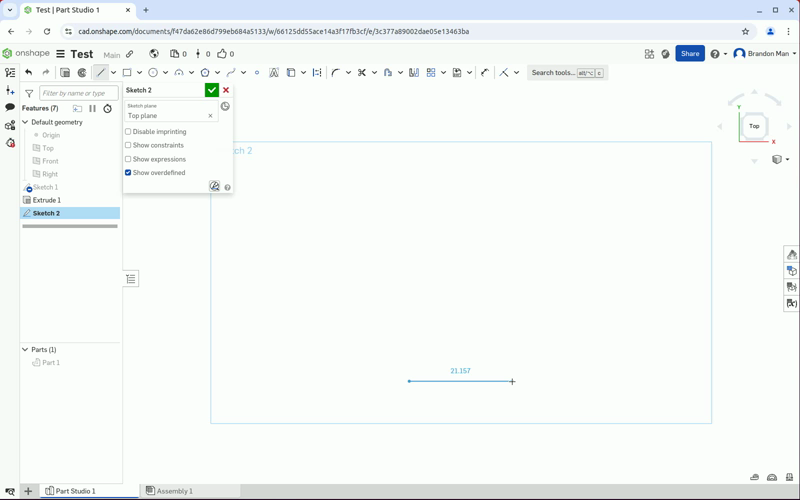
key_up(shift)
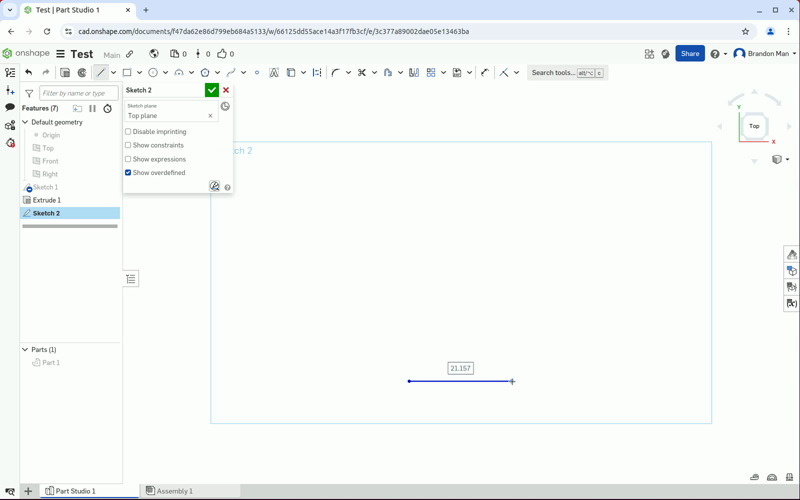
key_down(shift)
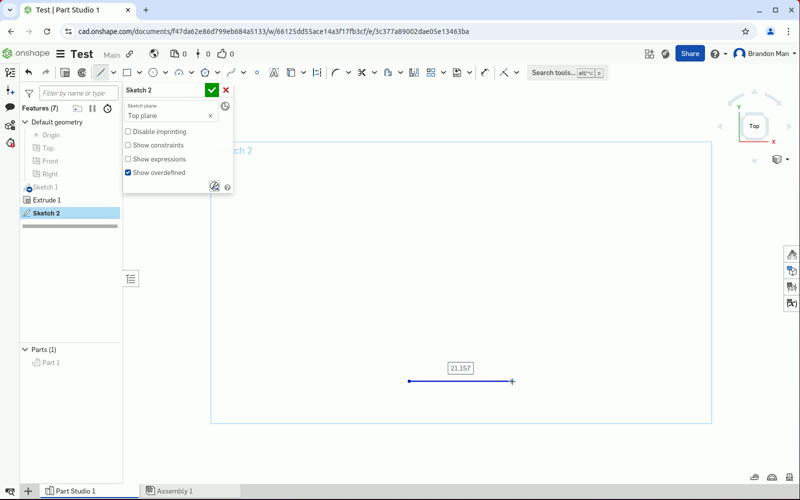
mouse_move(542, 381)
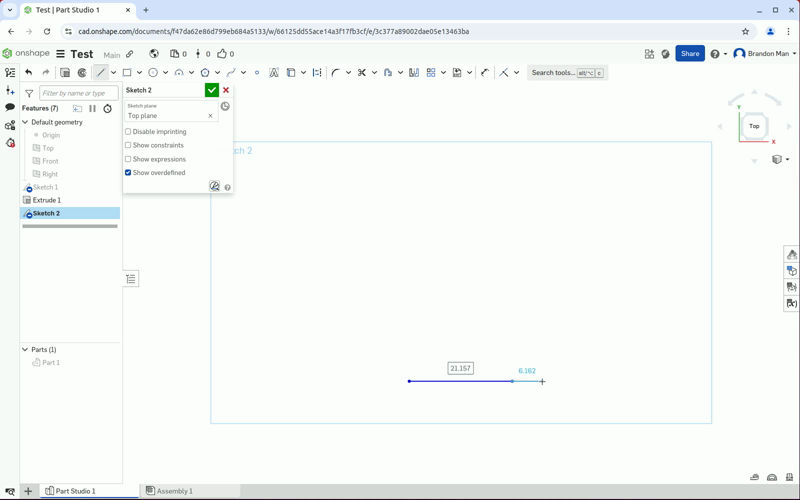
mouse_move(561, 381)
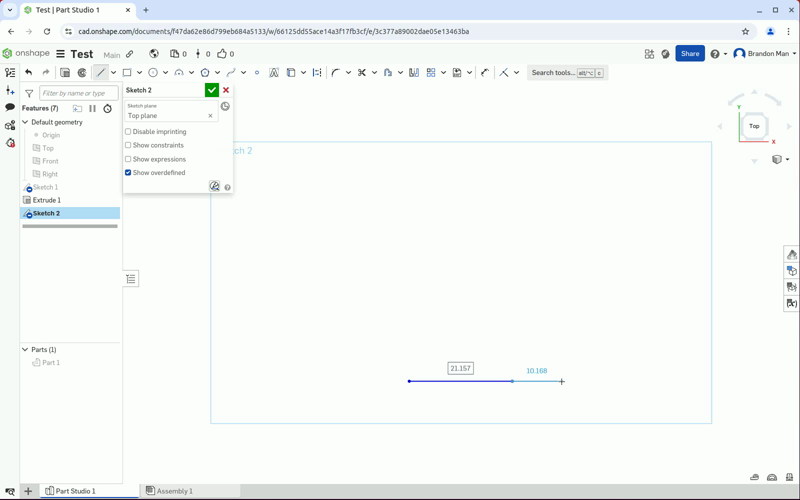
click(561, 381)
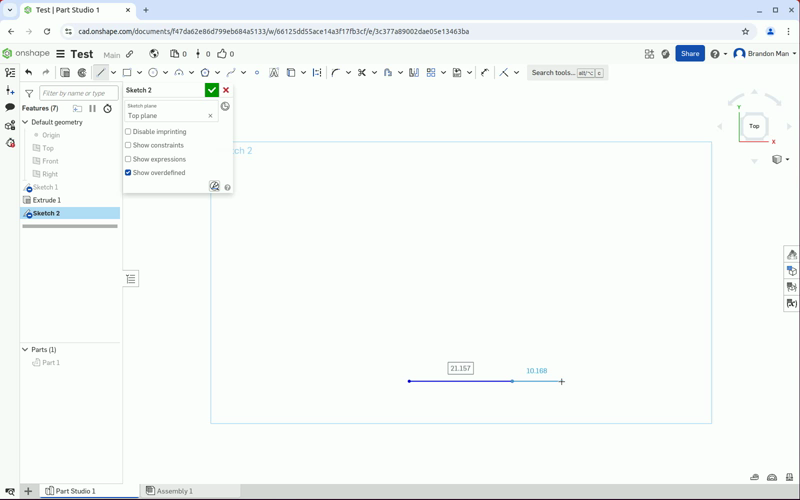
key_up(shift)
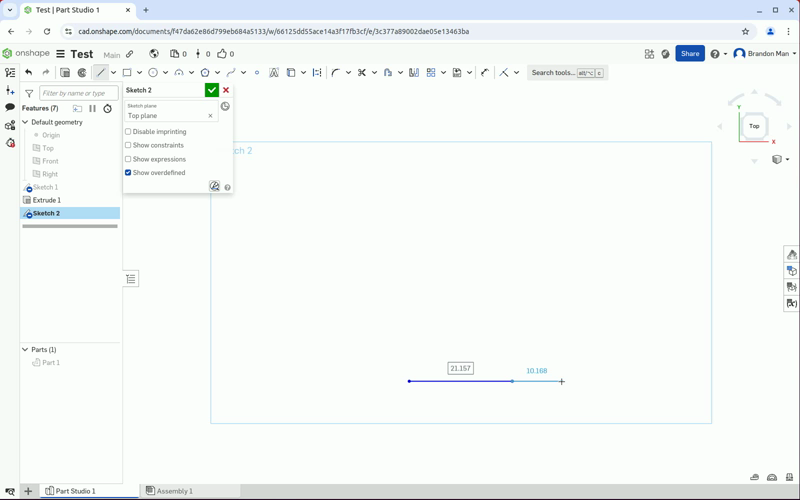
key(esc)
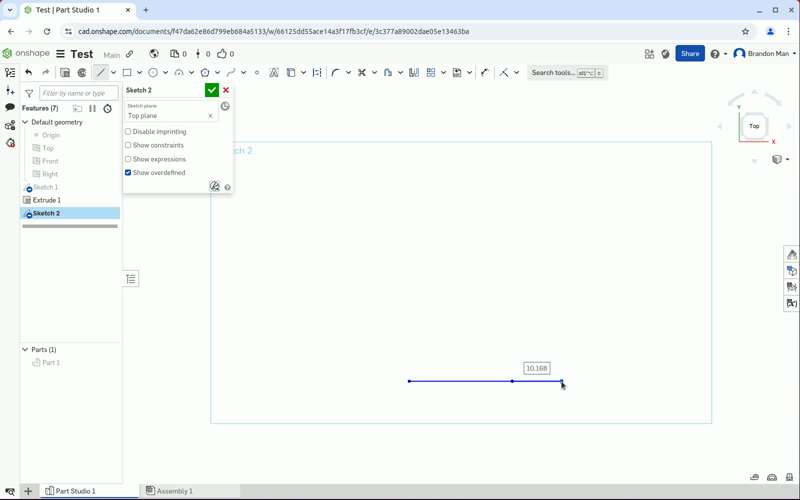
key(a)
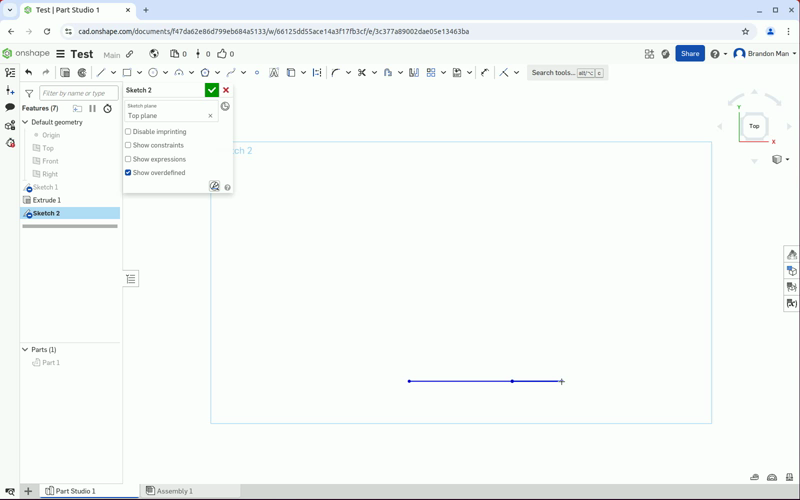
mouse_move(561, 381)
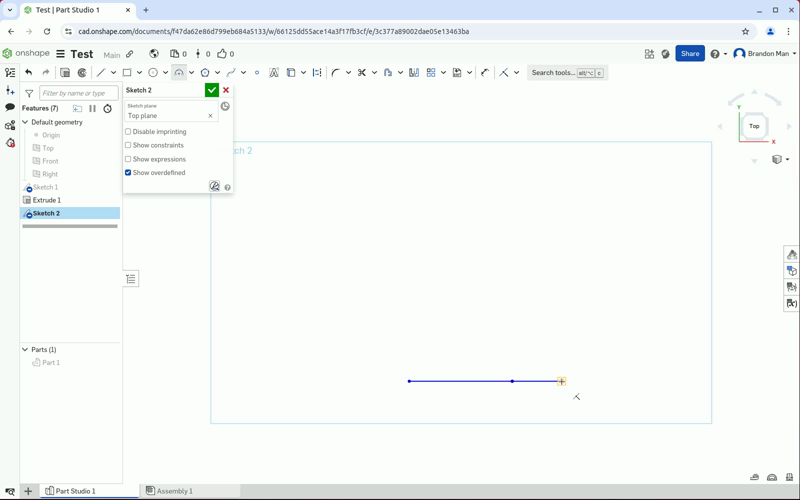
click(561, 381)
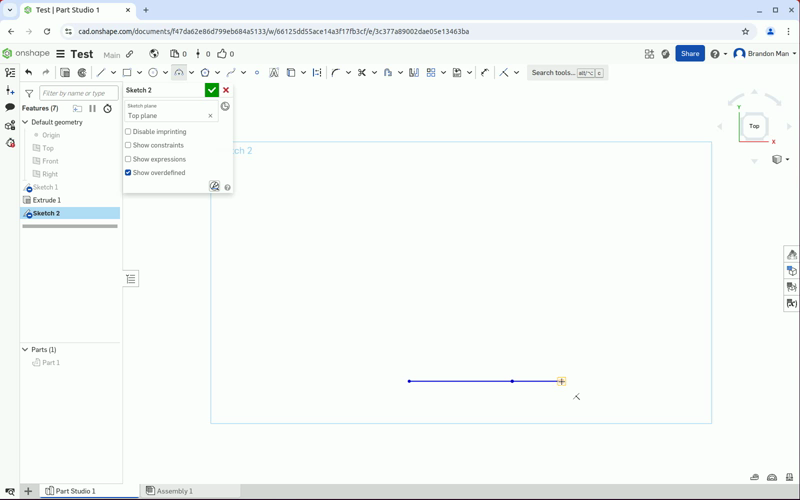
key_down(shift)
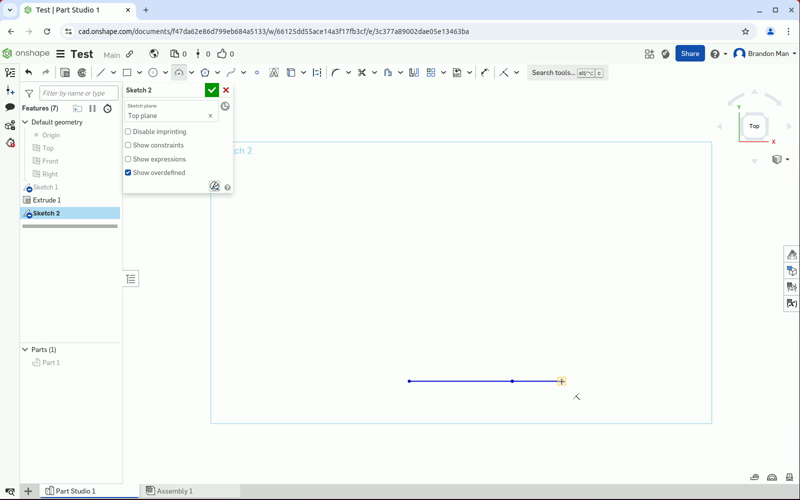
mouse_move(572, 371)
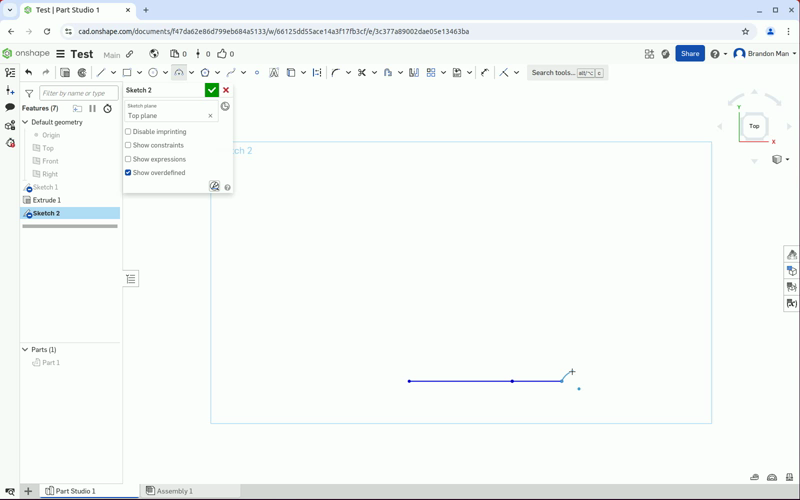
click(572, 371)
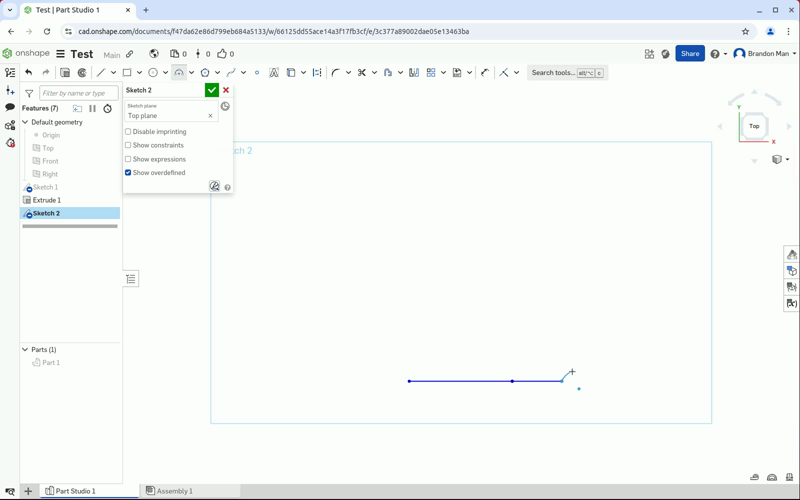
mouse_move(569, 378)
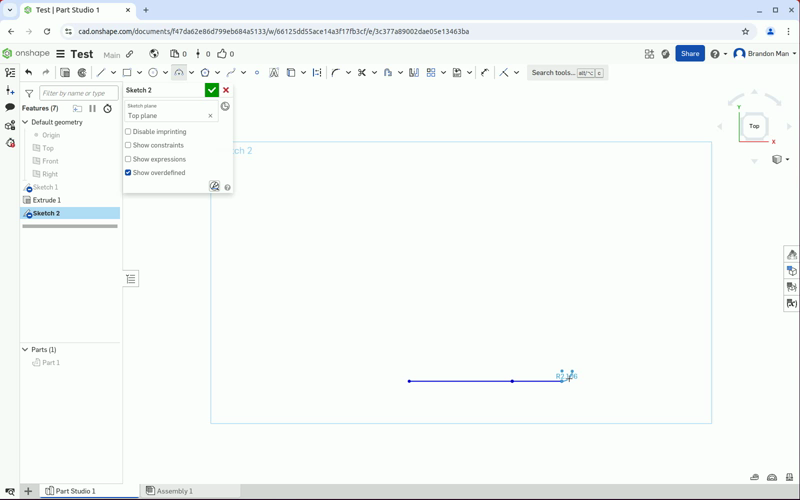
click(569, 378)
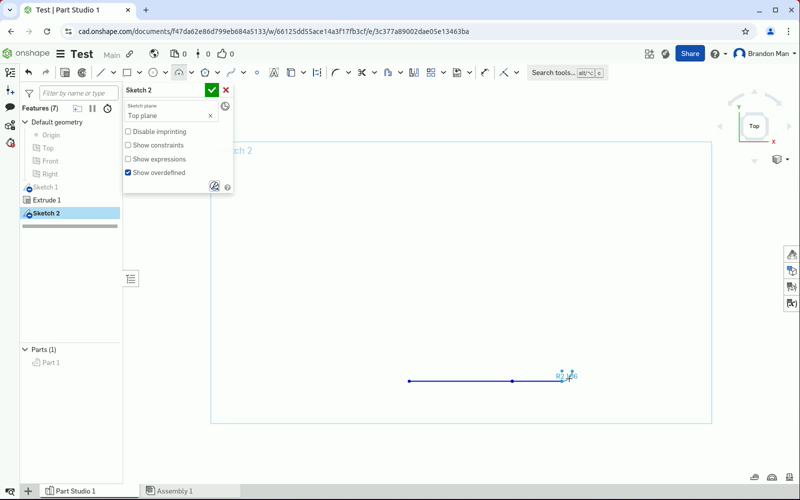
key_up(shift)
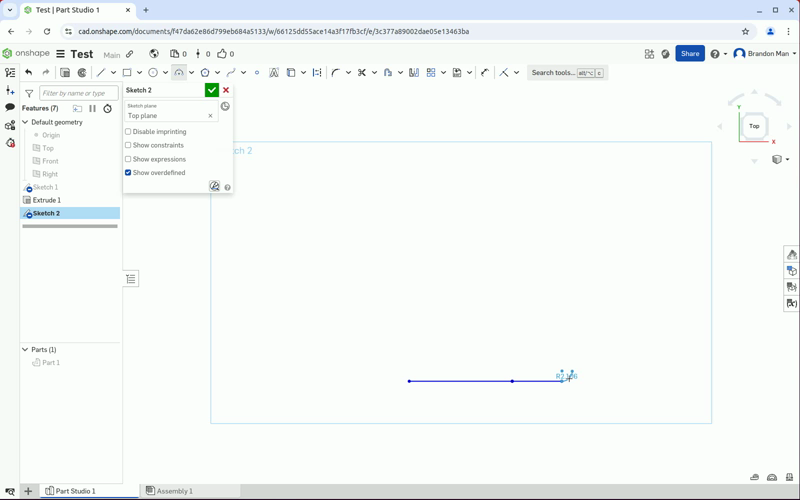
key(esc)
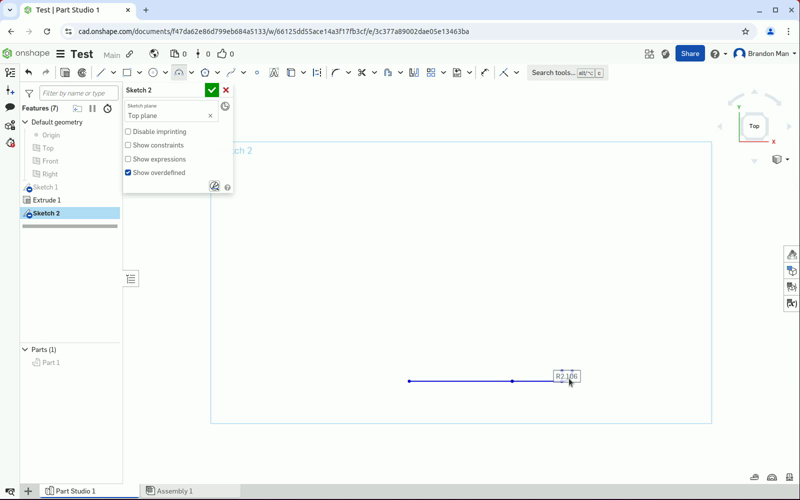
key(l)
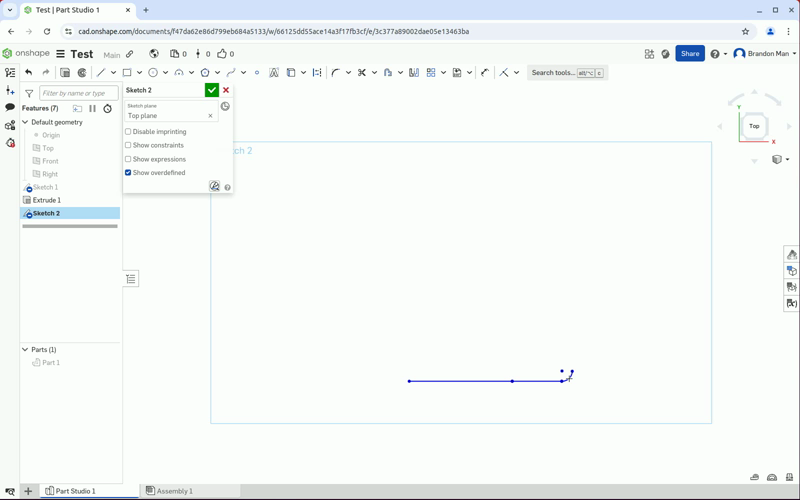
mouse_move(572, 371)
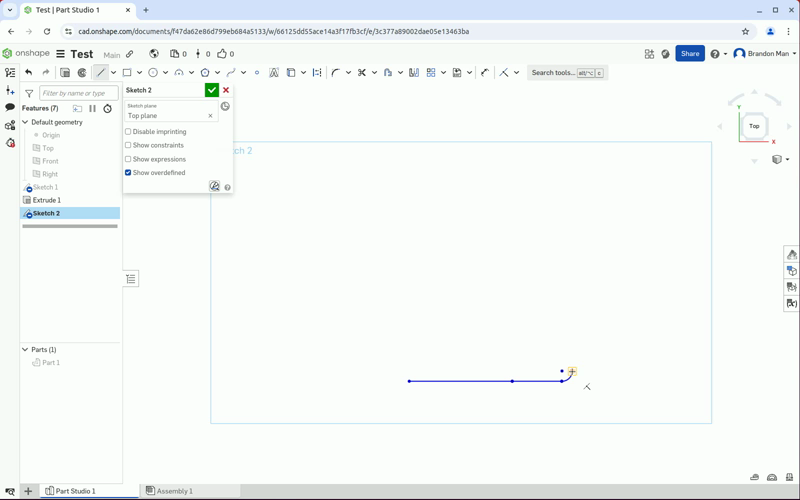
click(572, 371)
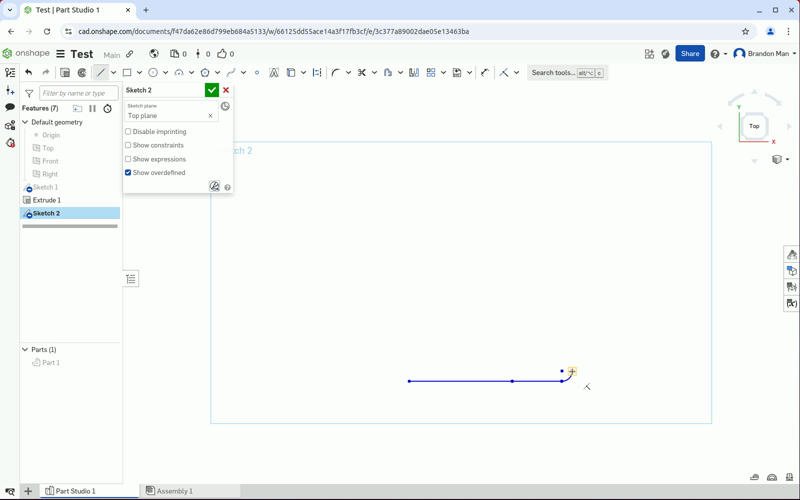
key_down(shift)
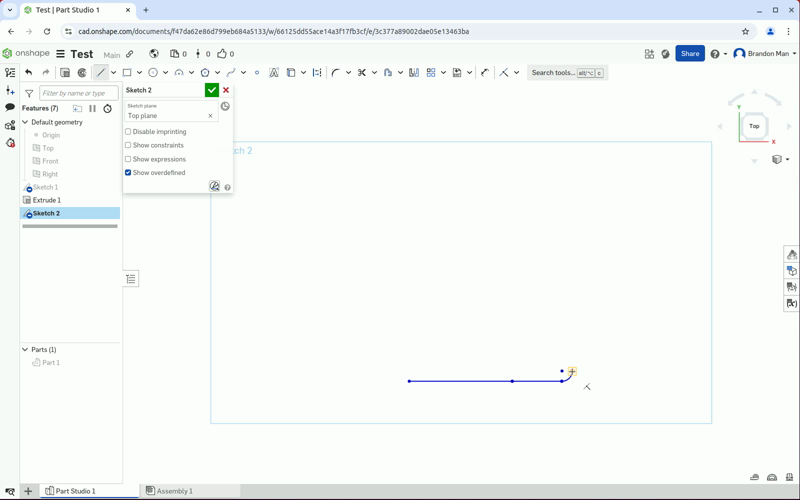
mouse_move(589, 371)
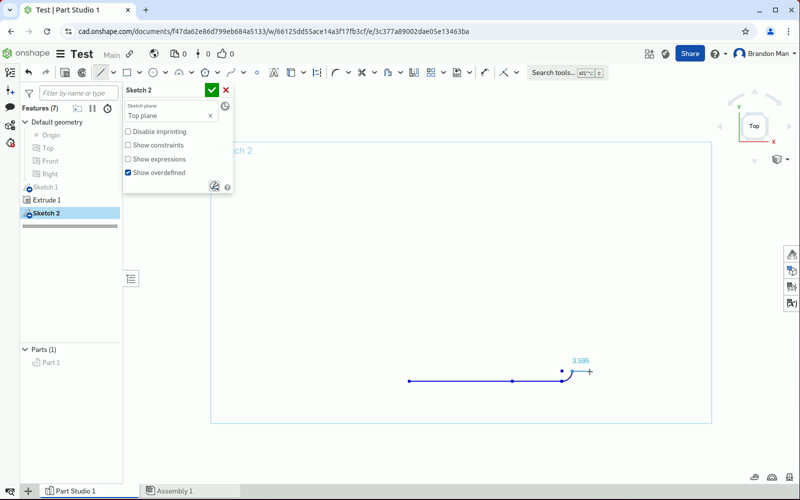
mouse_move(572, 336)
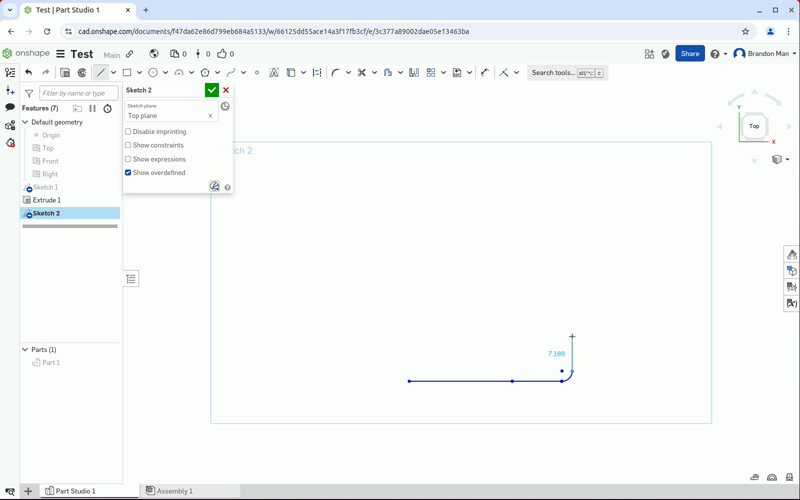
click(572, 336)
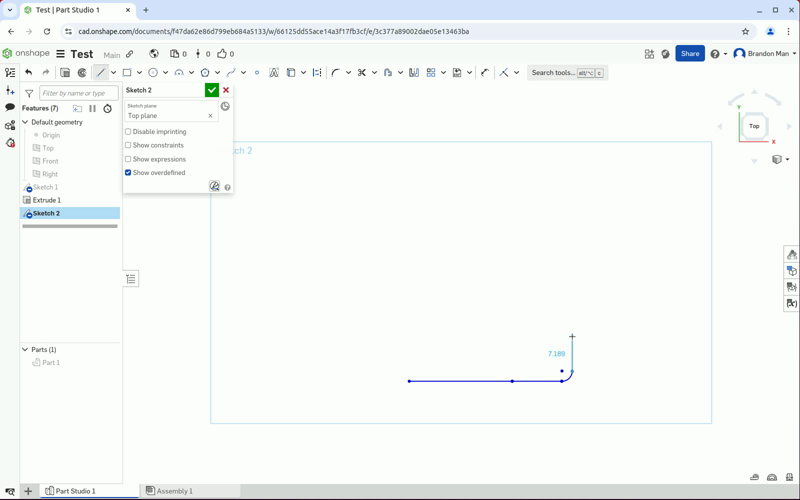
key_up(shift)
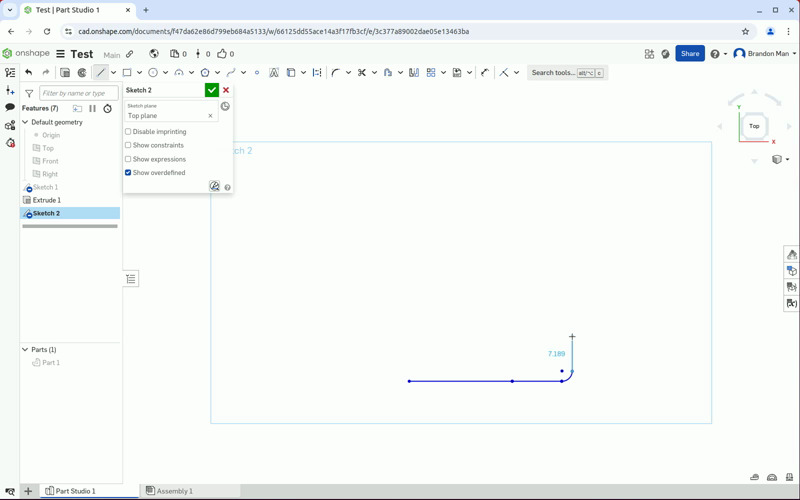
key_down(shift)
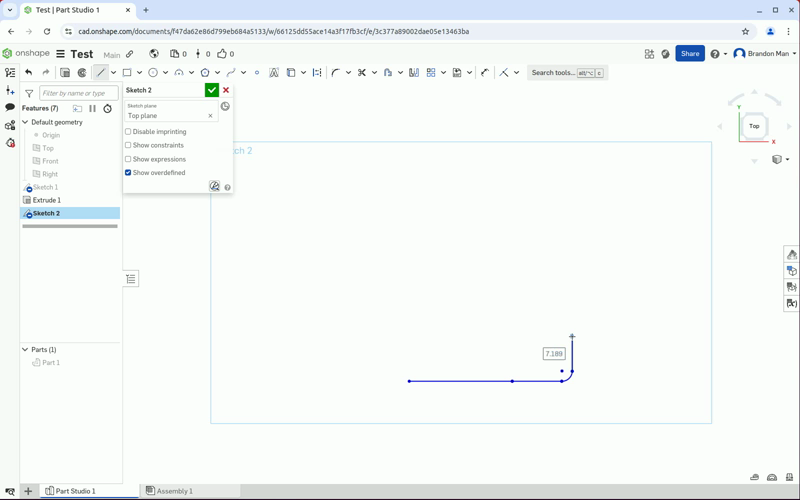
mouse_move(572, 230)
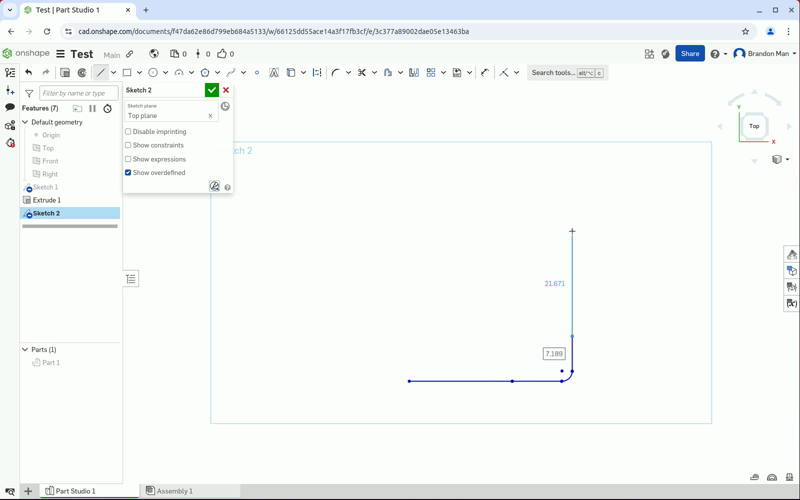
click(572, 230)
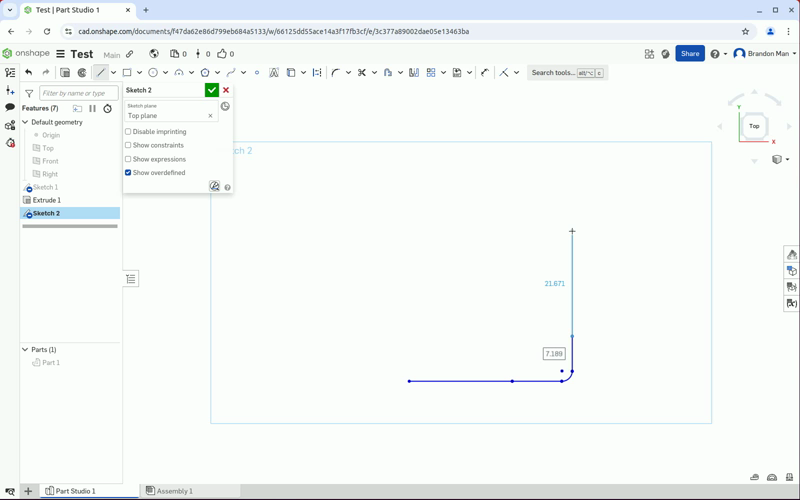
key_up(shift)
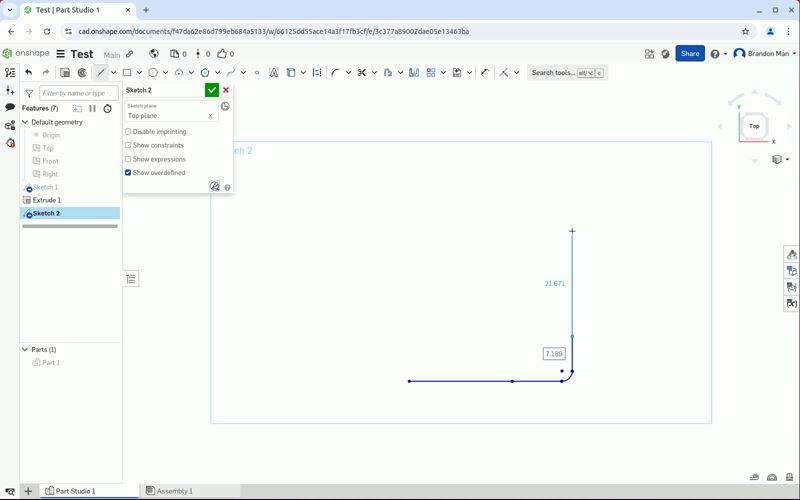
key_down(shift)
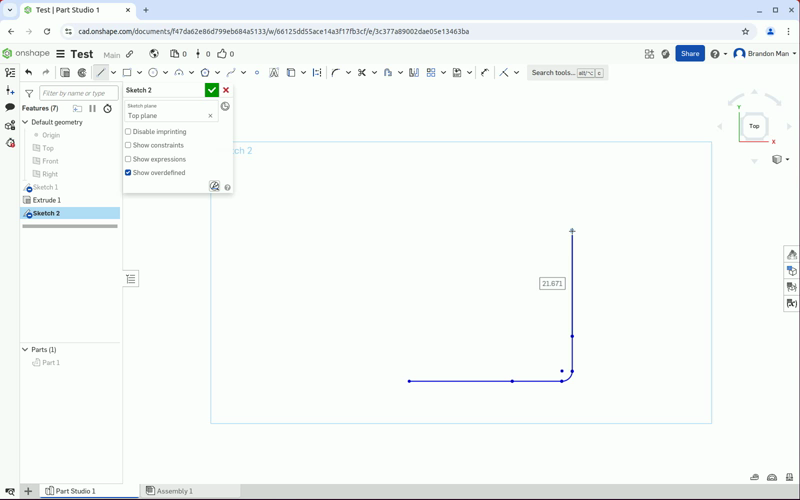
mouse_move(589, 230)
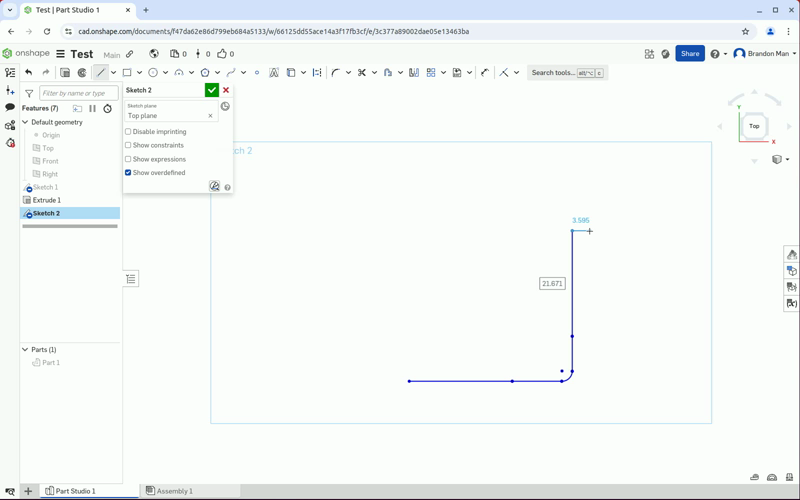
mouse_move(572, 195)
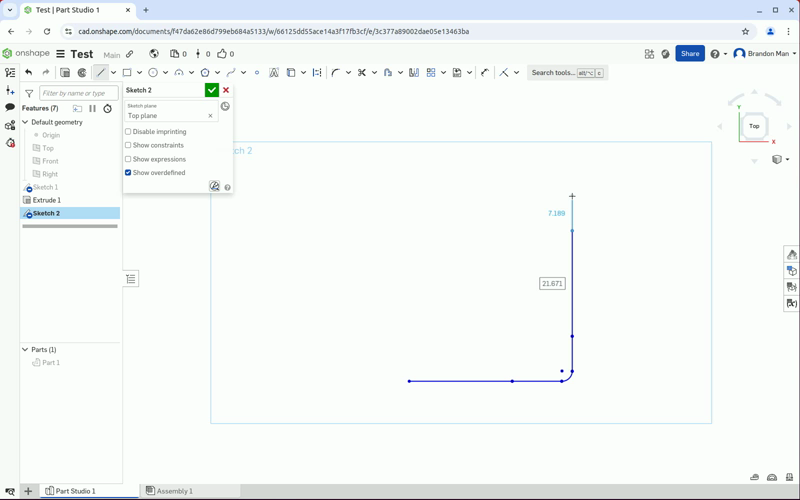
click(572, 195)
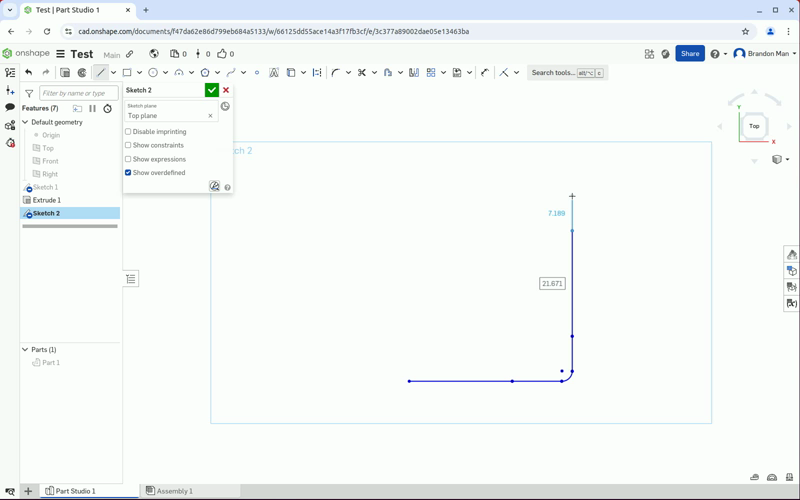
key_up(shift)
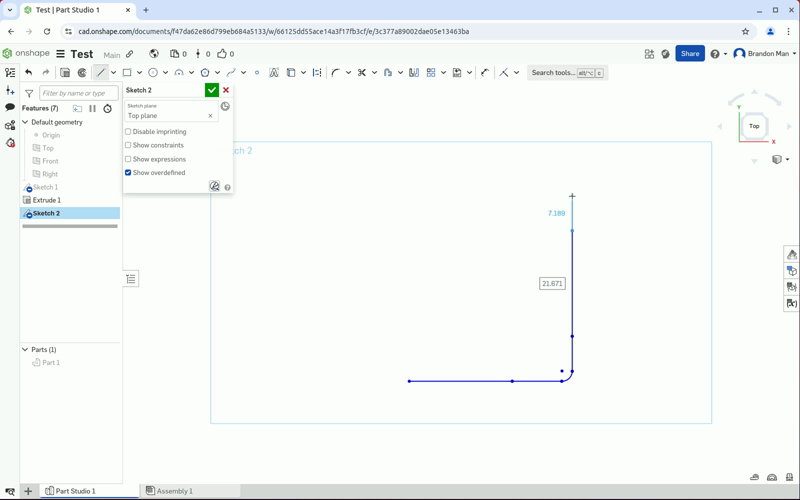
key(esc)
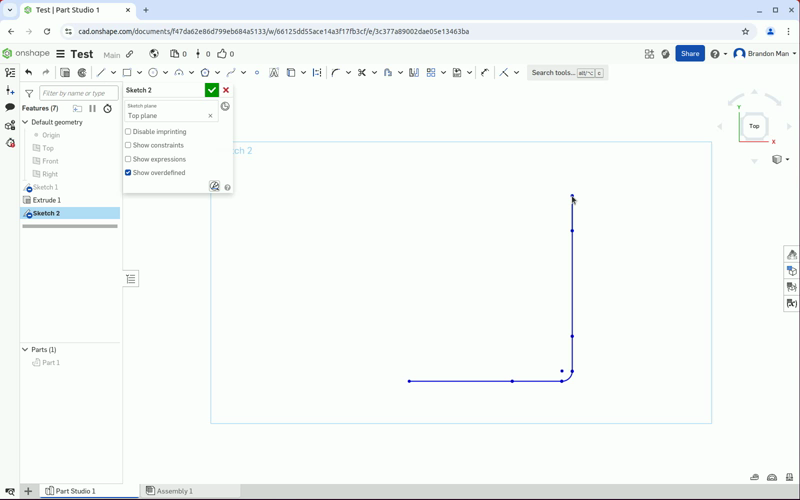
key(a)
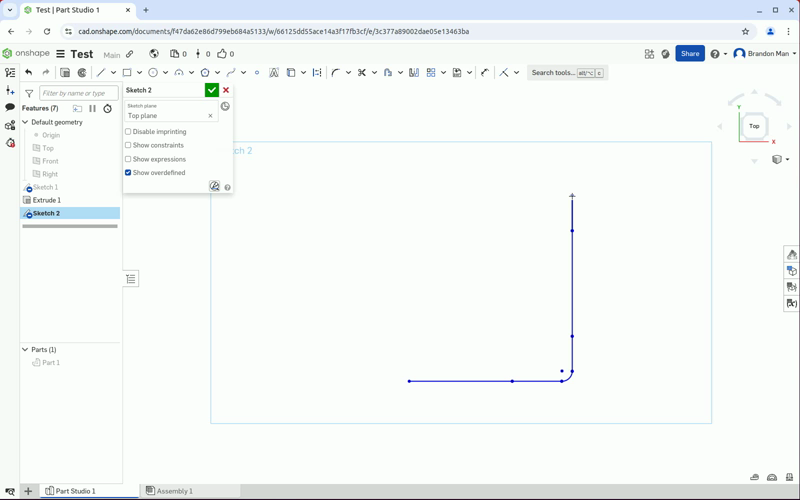
mouse_move(572, 195)
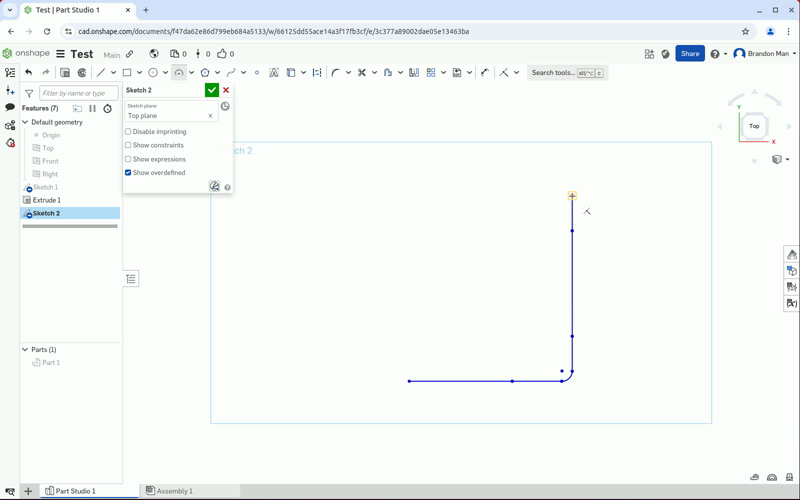
click(572, 195)
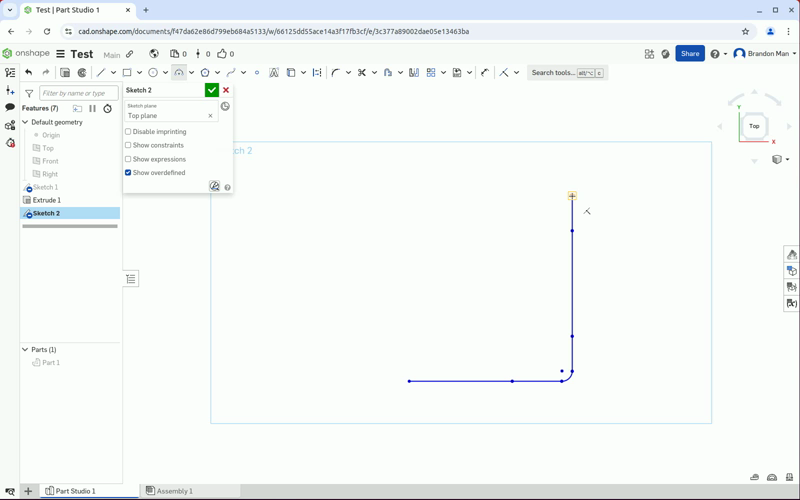
key_down(shift)
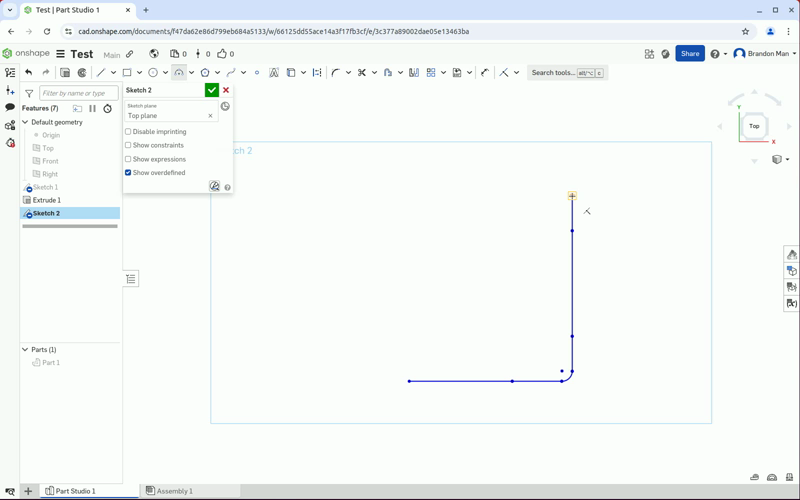
mouse_move(561, 185)
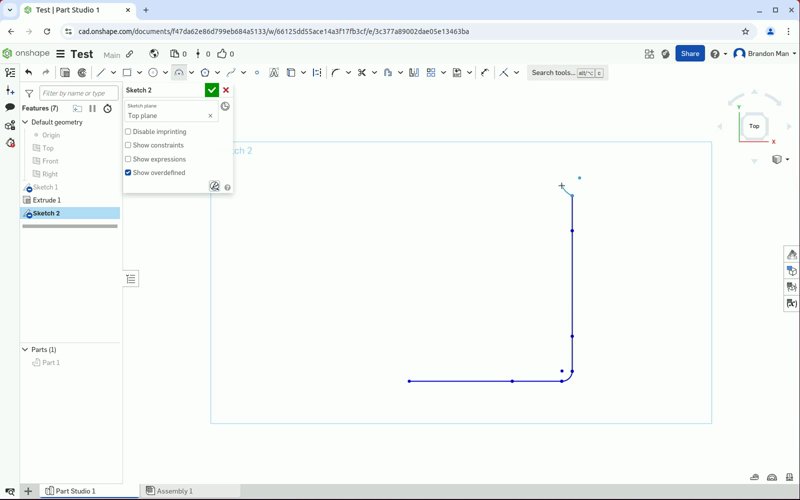
click(561, 185)
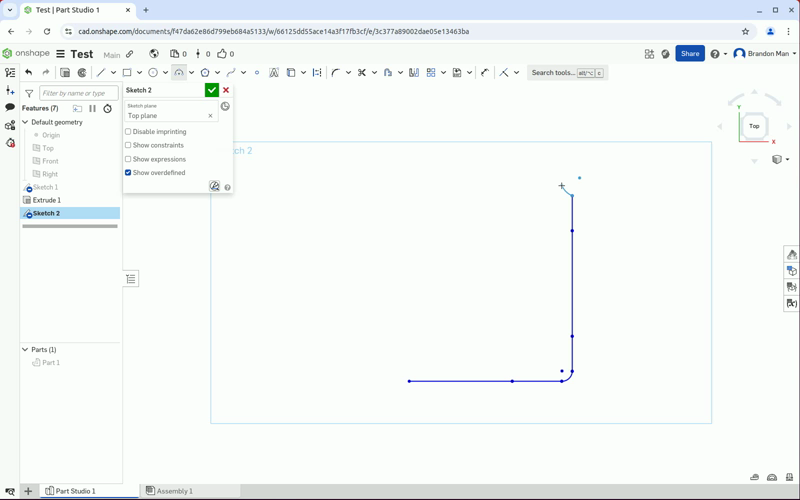
mouse_move(569, 188)
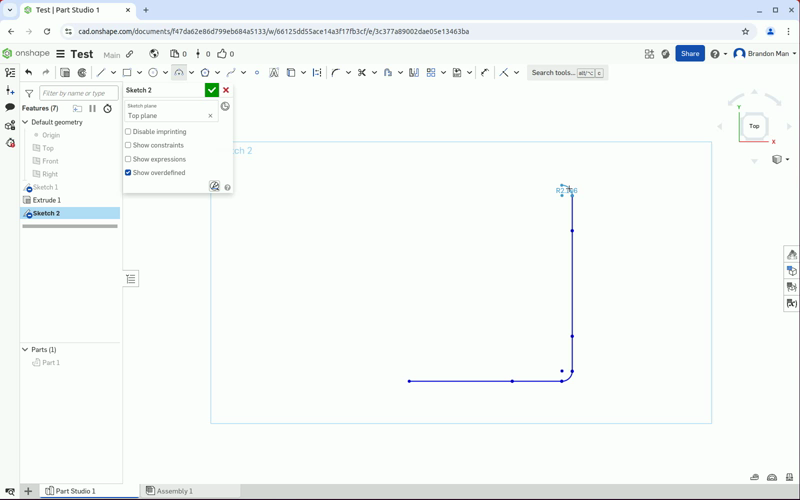
click(569, 188)
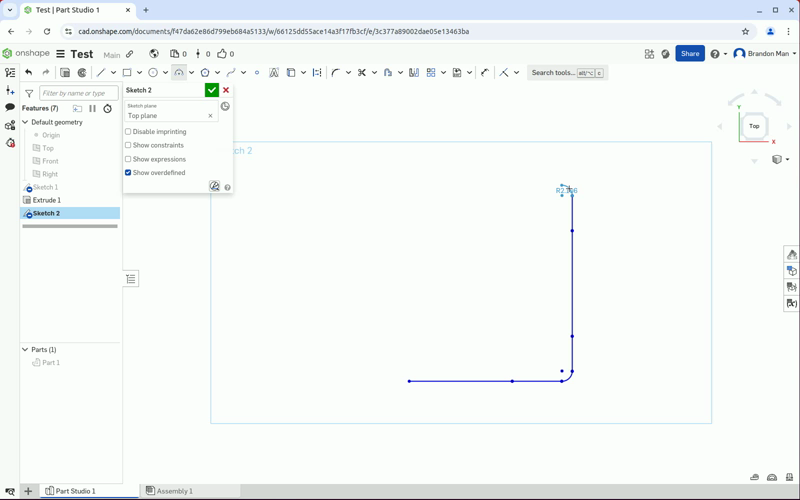
key_up(shift)
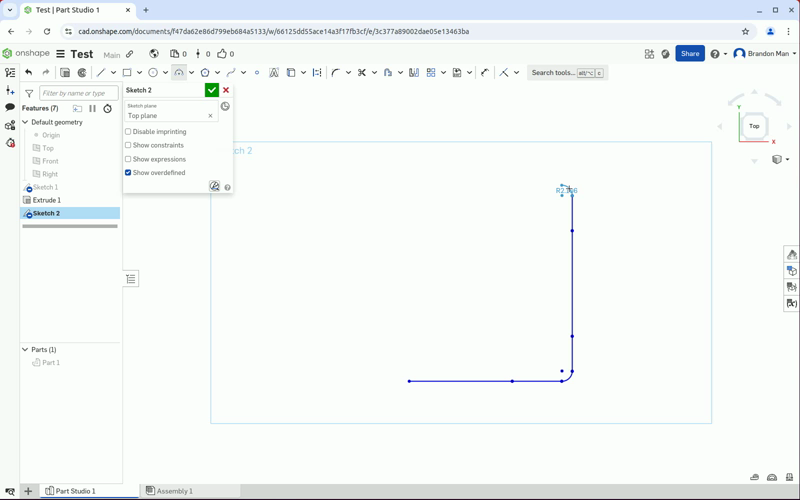
key(esc)
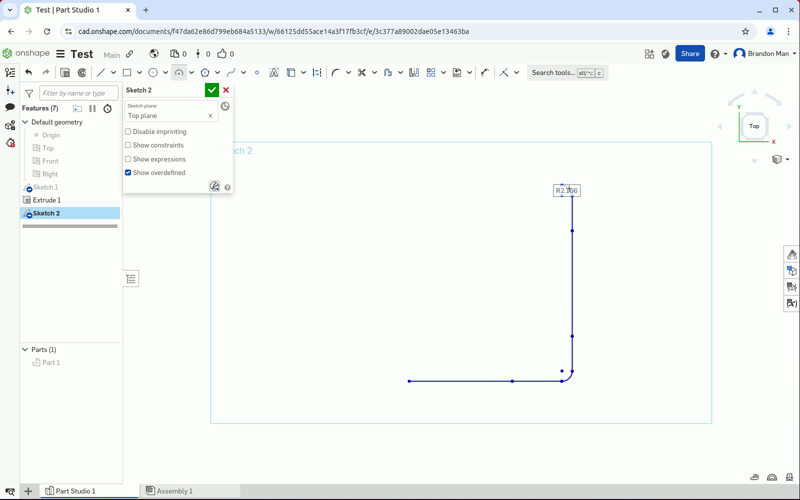
key(l)
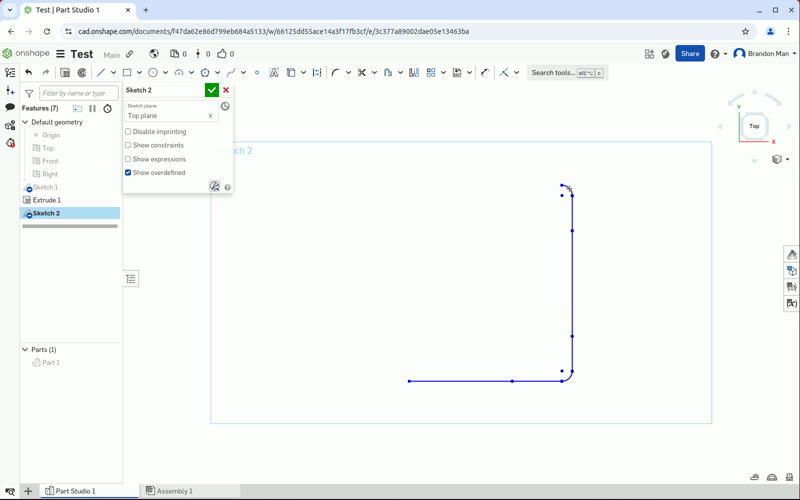
mouse_move(561, 185)
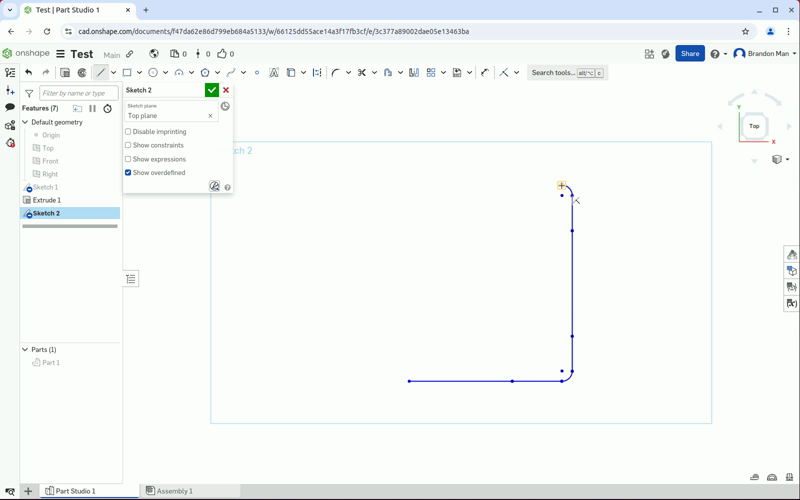
click(561, 185)
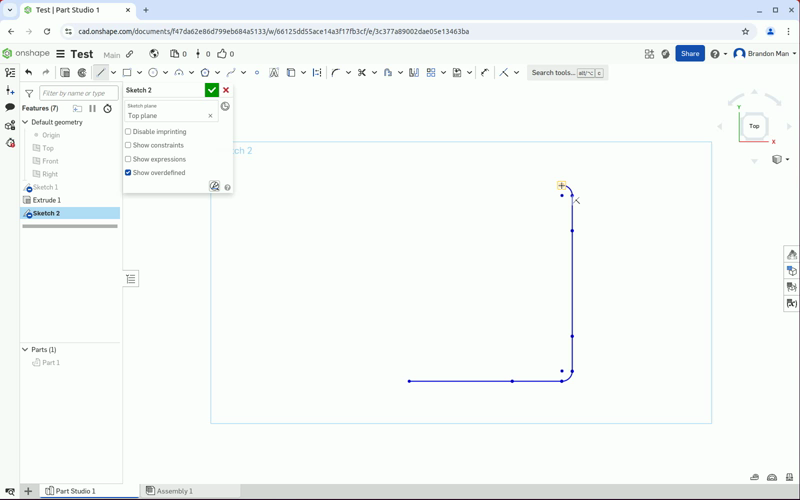
key_down(shift)
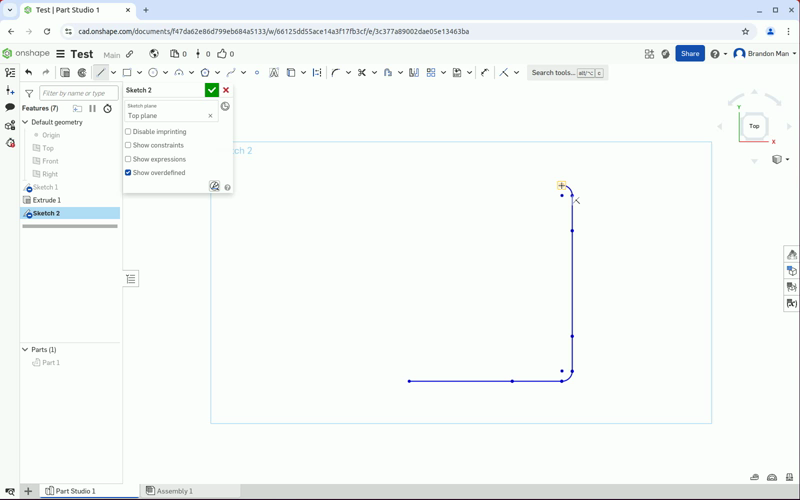
mouse_move(589, 185)
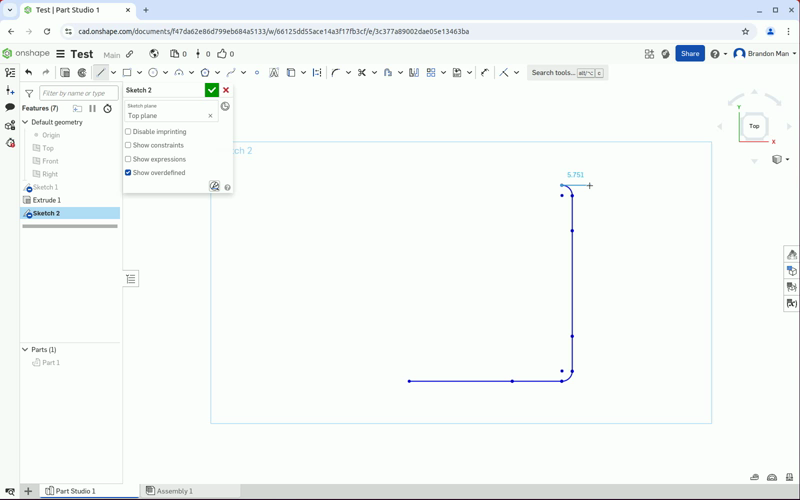
mouse_move(512, 185)
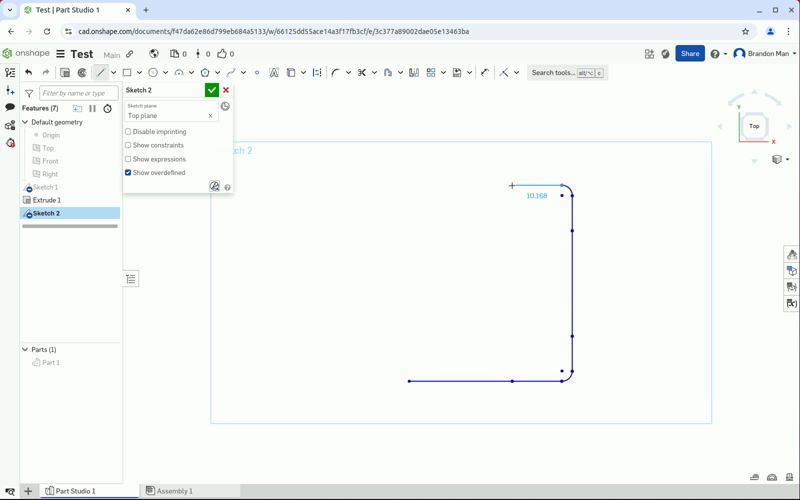
click(512, 185)
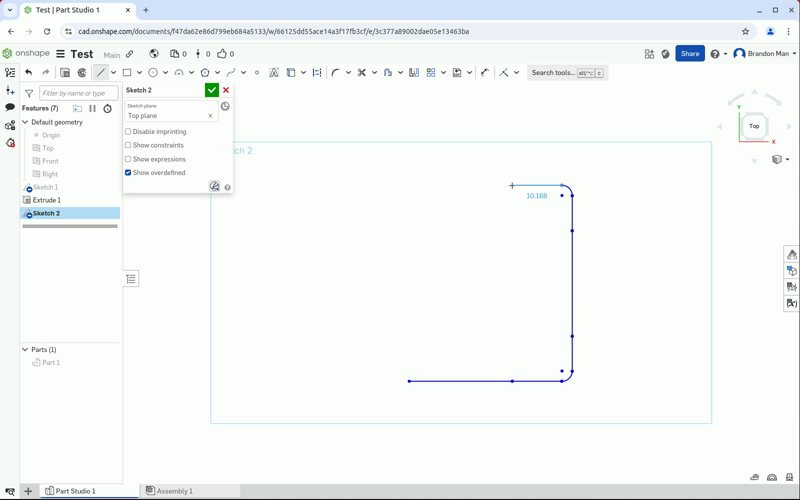
key_up(shift)
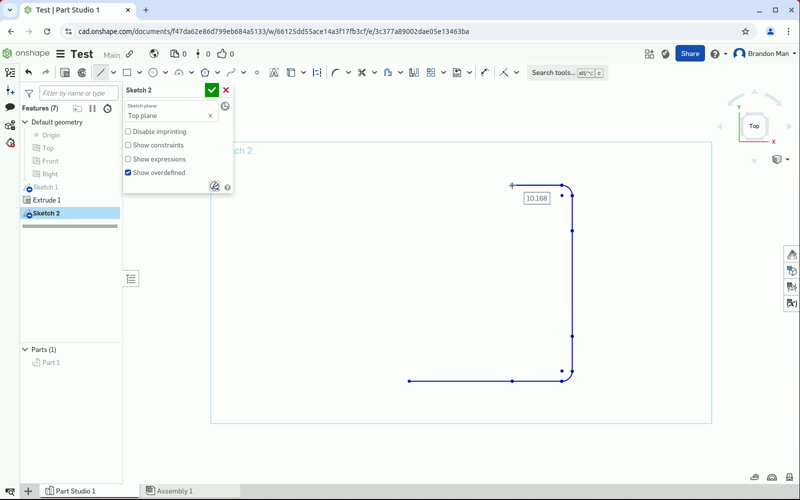
key_down(shift)
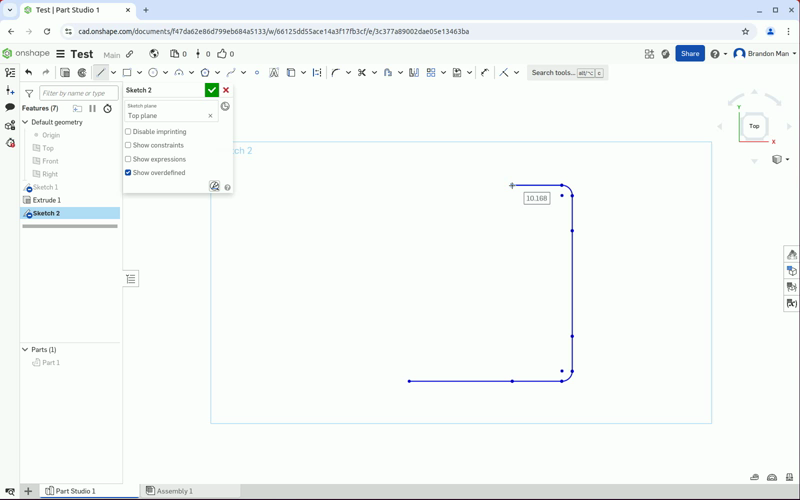
mouse_move(409, 185)
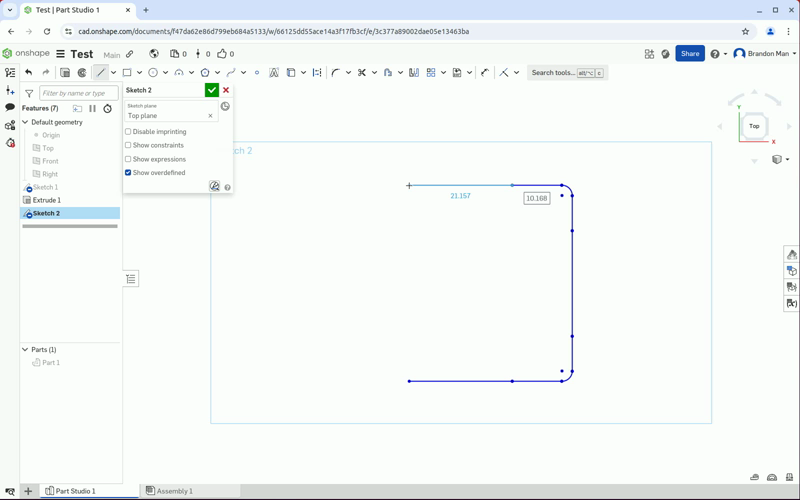
click(409, 185)
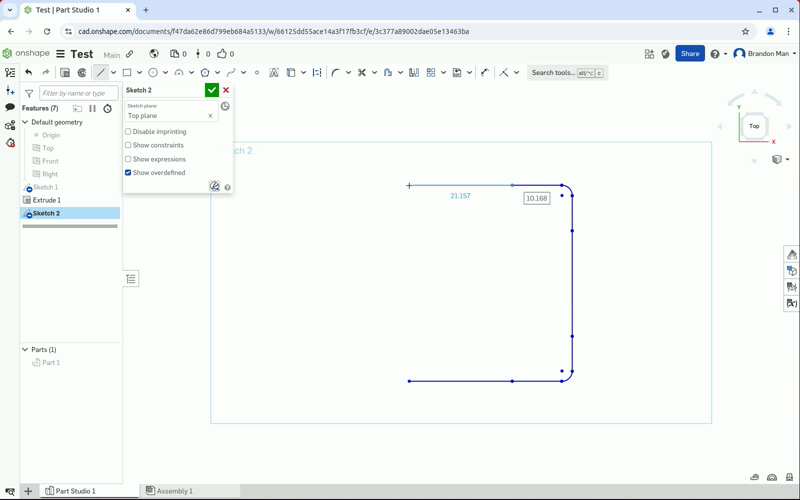
key_up(shift)
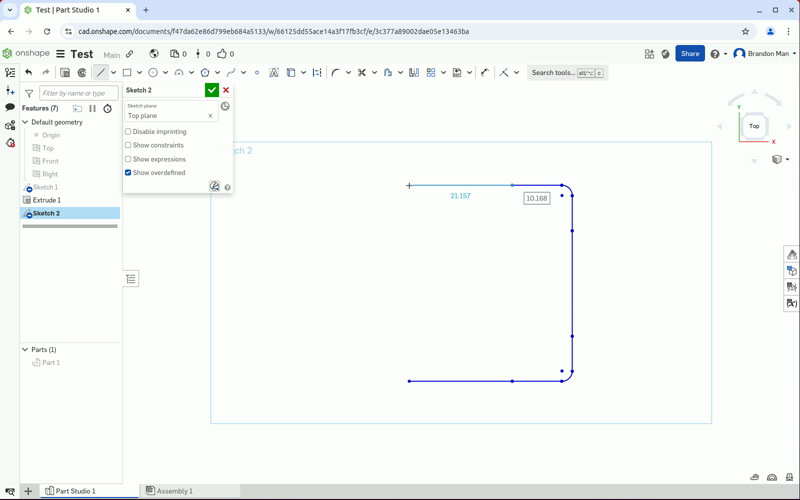
key_down(shift)
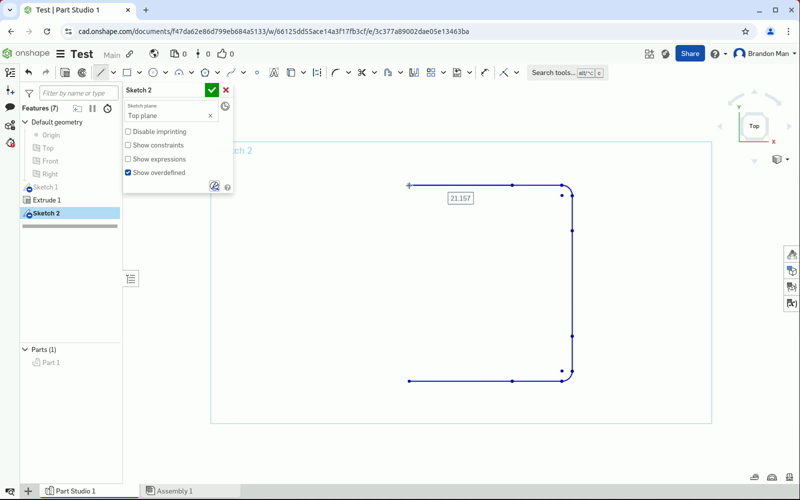
mouse_move(409, 381)
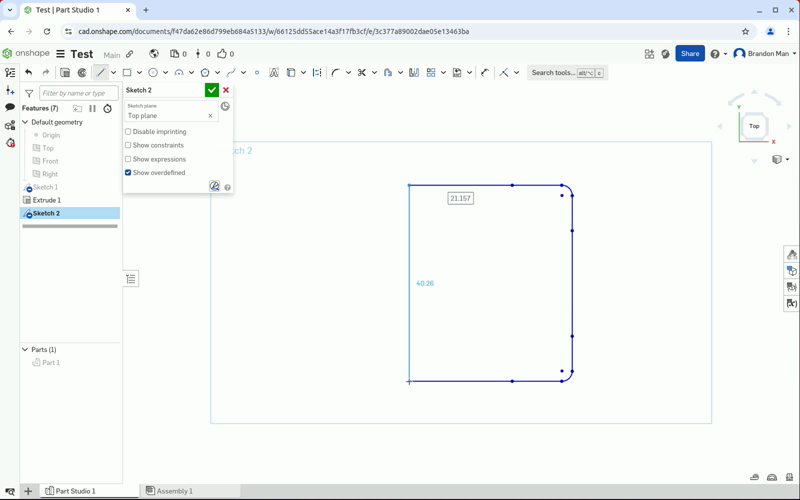
key_up(shift)
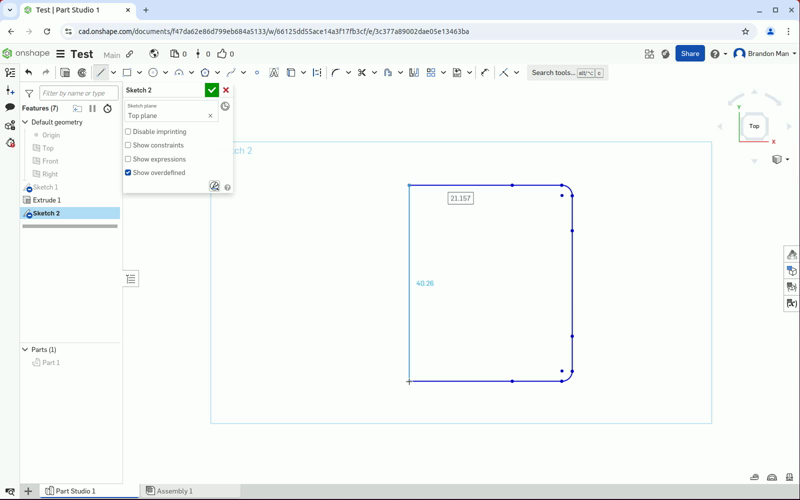
click(409, 381)
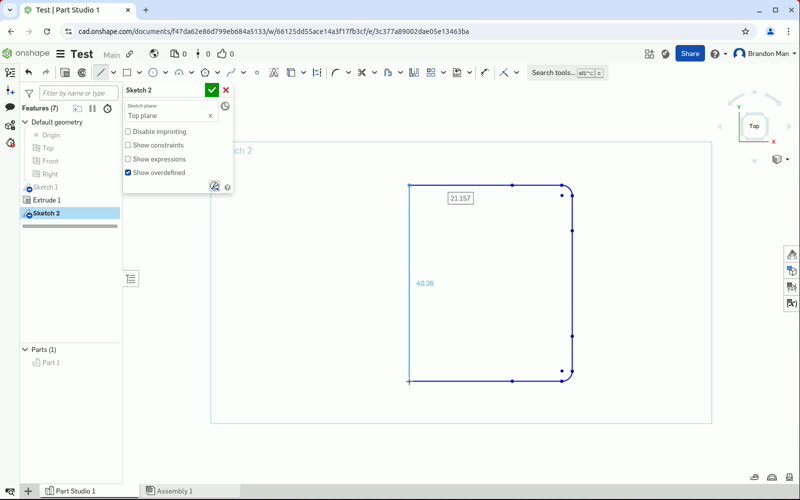
key(esc)
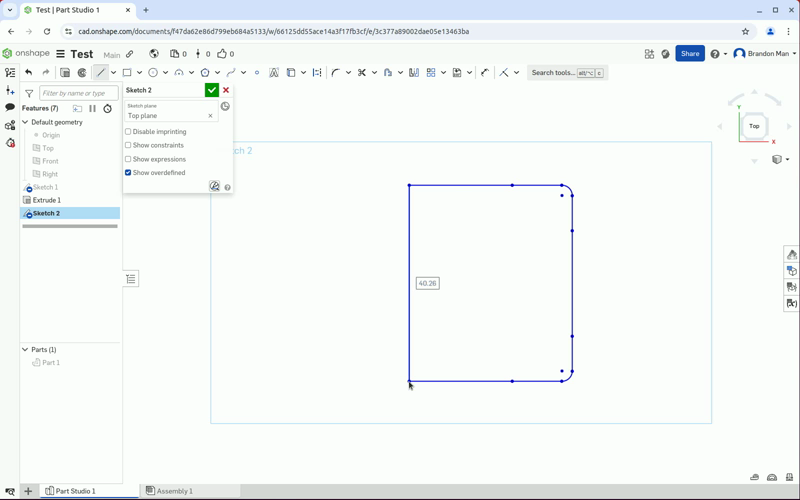
key(l)
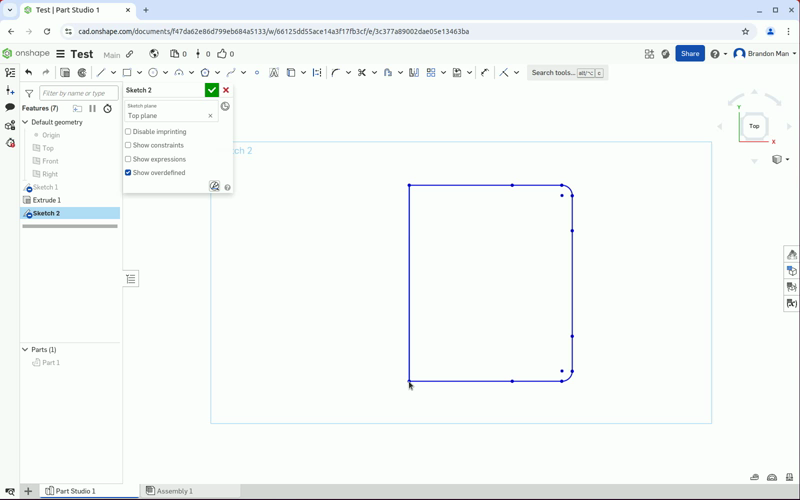
key_down(shift)
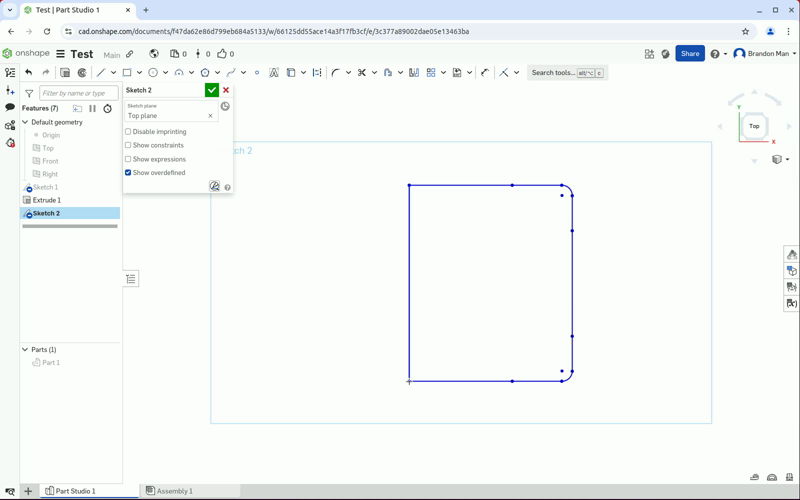
mouse_move(413, 331)
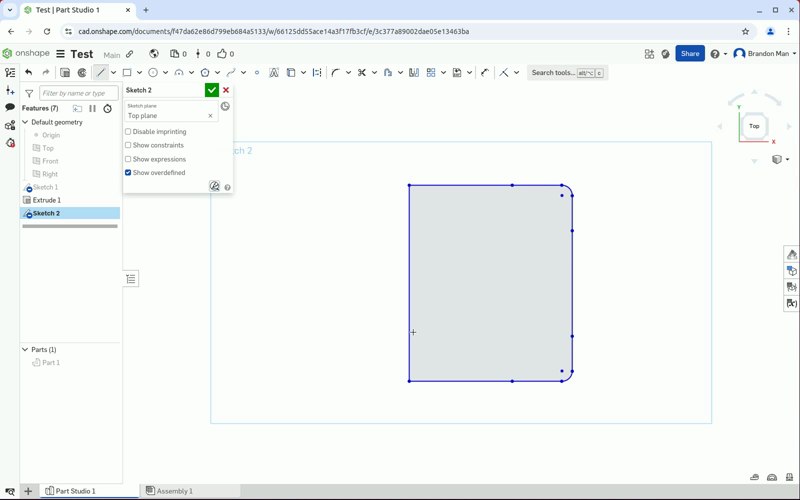
click(413, 331)
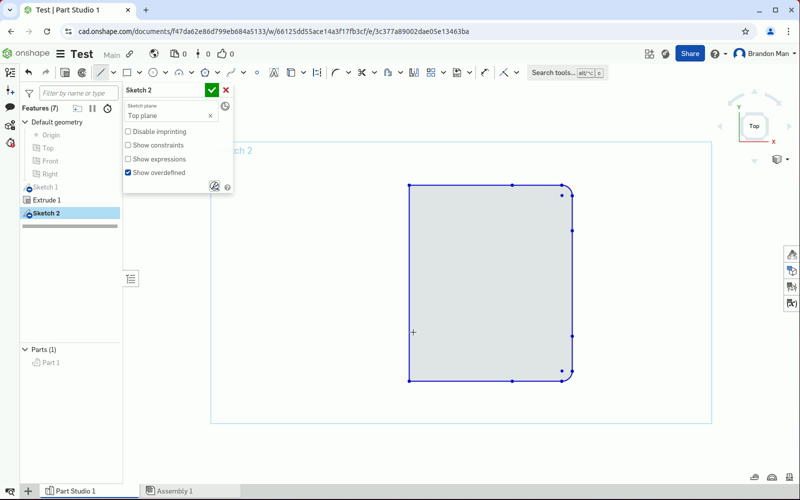
key_up(shift)
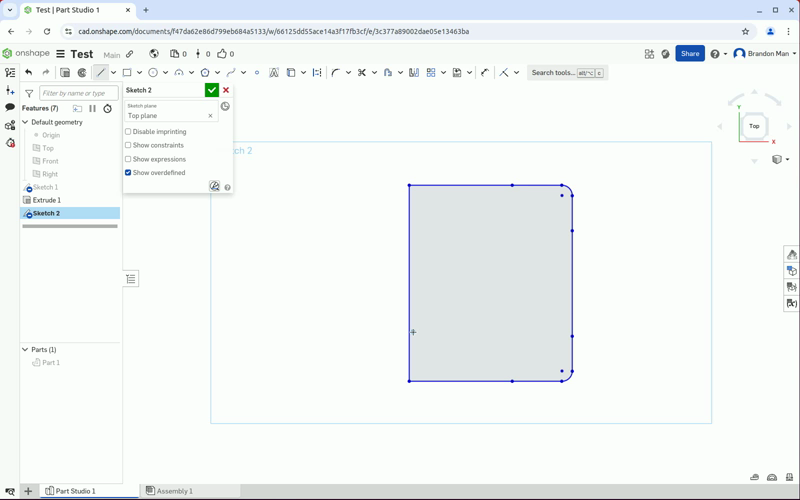
key_down(shift)
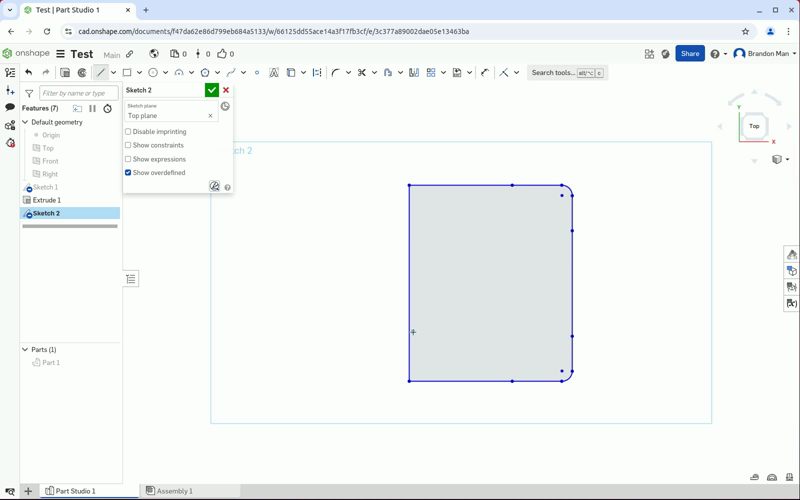
mouse_move(443, 331)
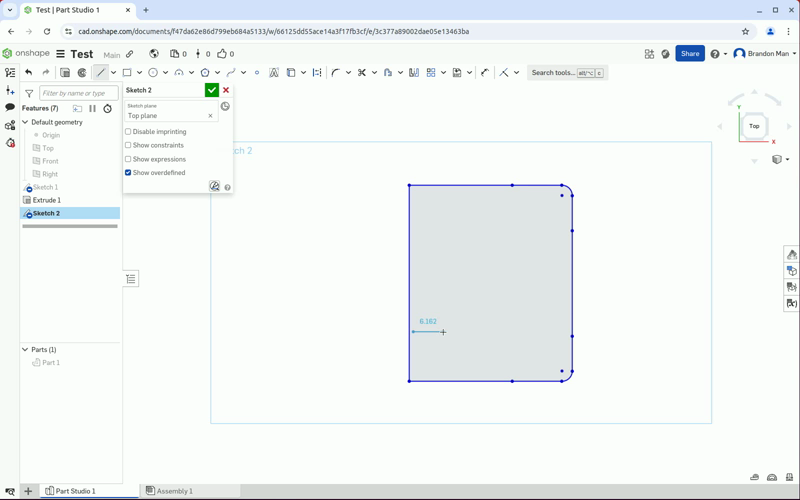
mouse_move(460, 331)
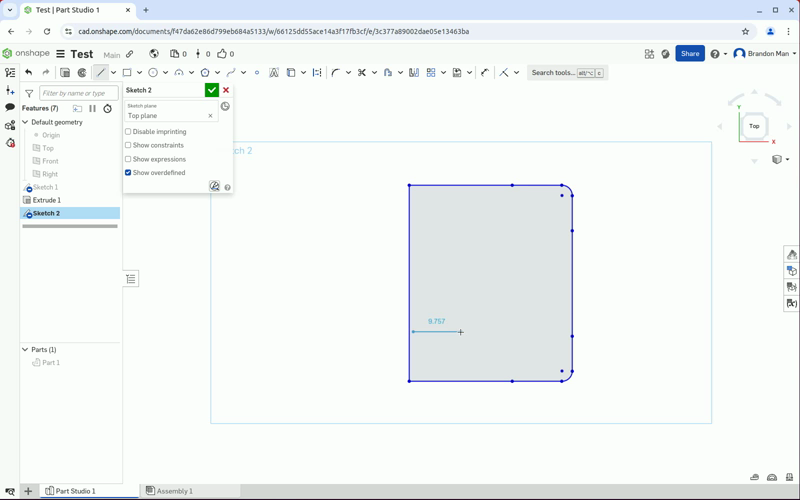
click(460, 331)
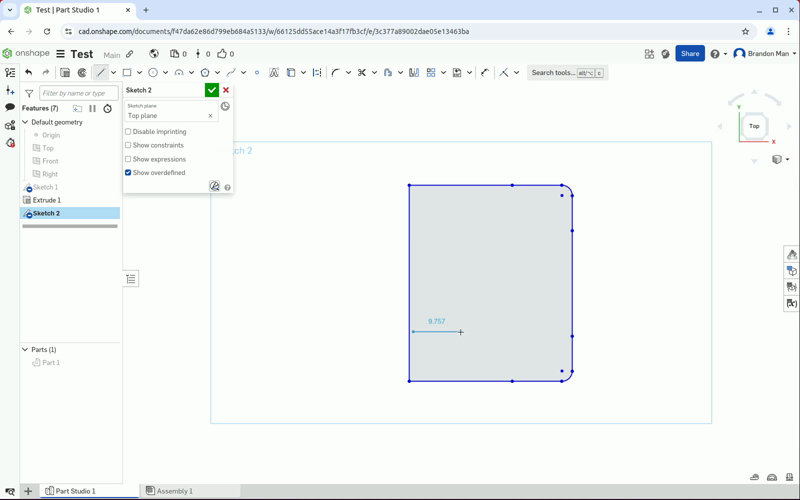
key_up(shift)
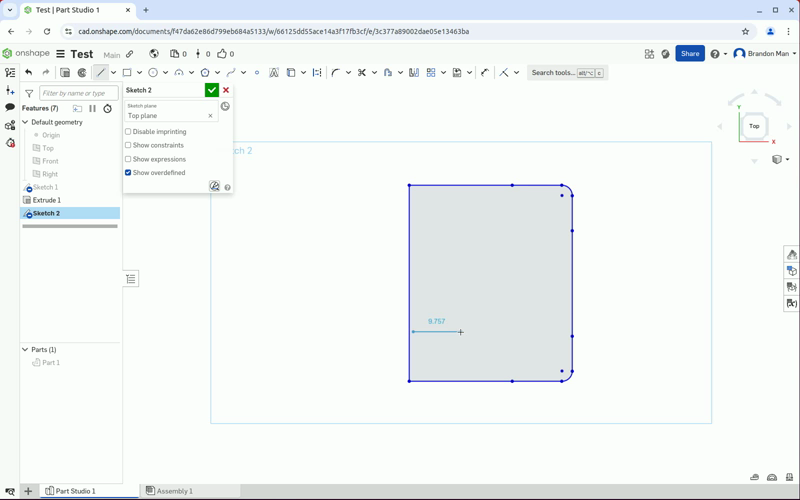
key_down(shift)
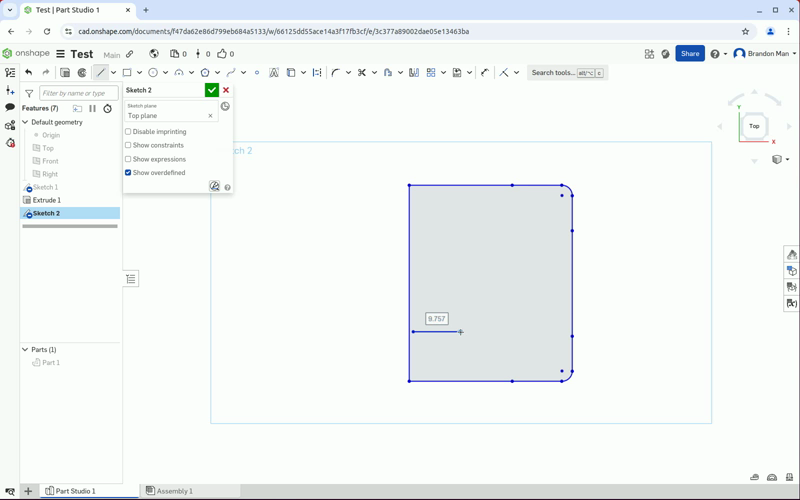
mouse_move(490, 331)
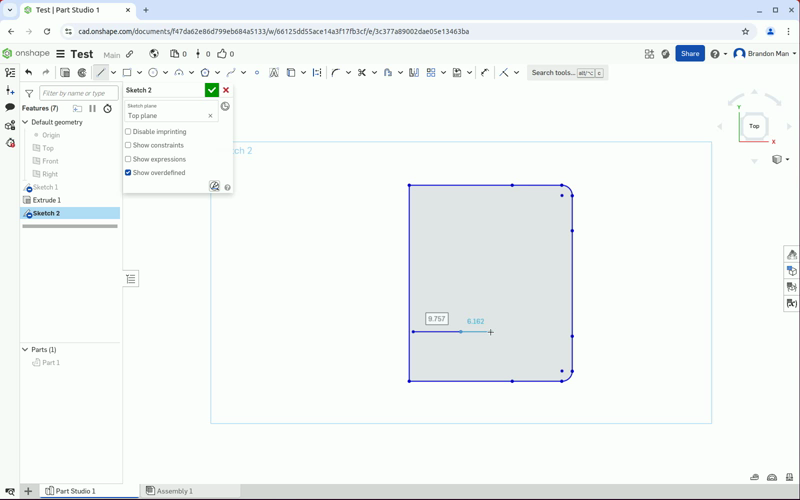
mouse_move(508, 331)
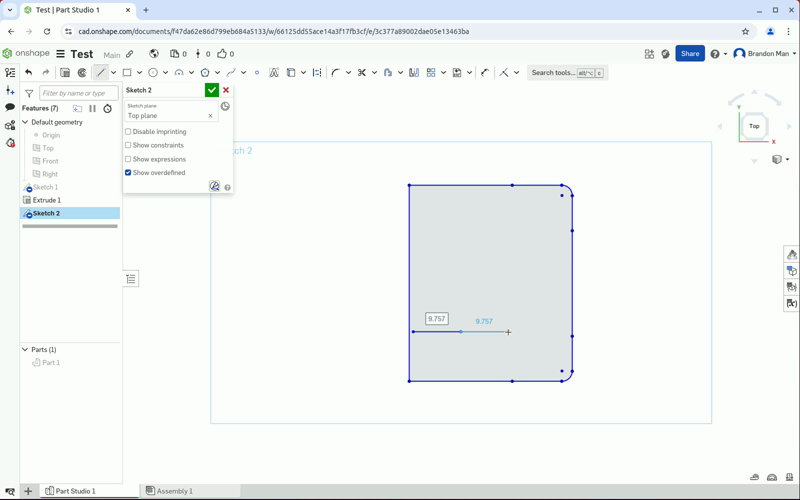
click(508, 331)
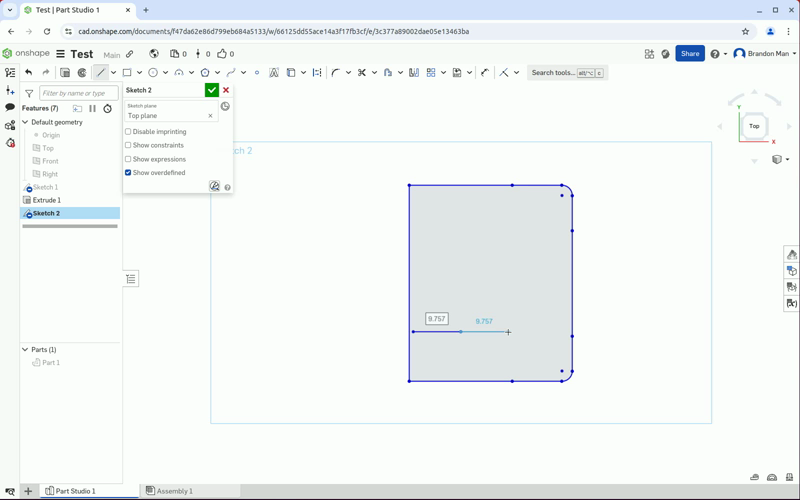
key_up(shift)
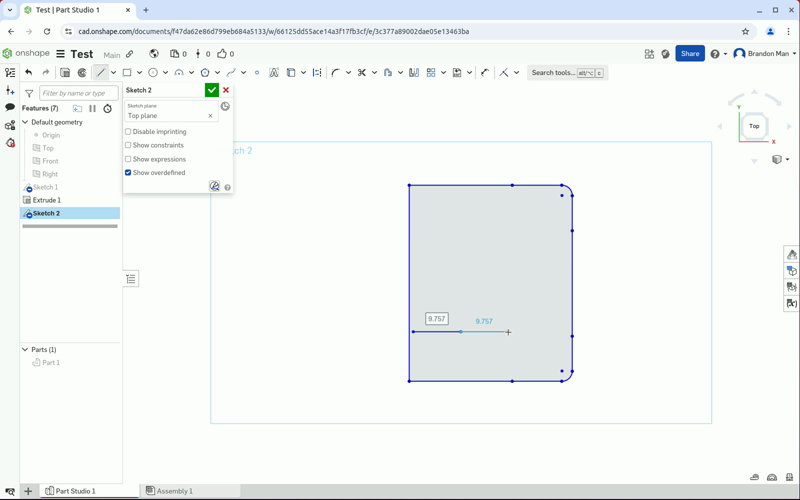
key_down(shift)
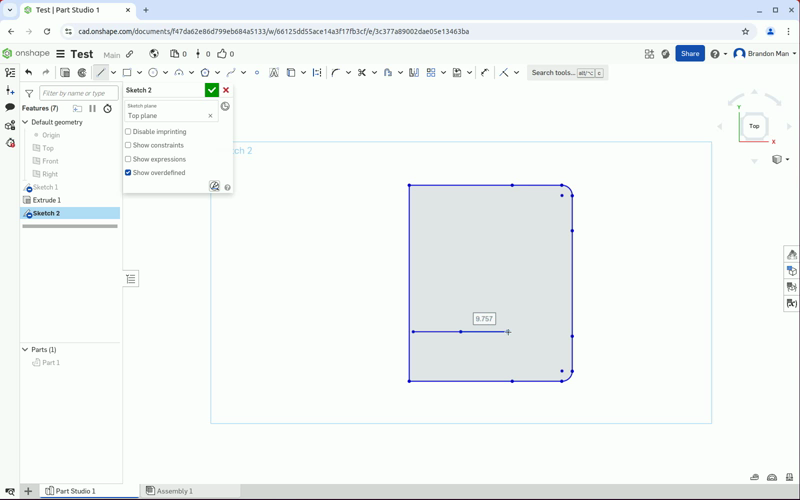
mouse_move(538, 331)
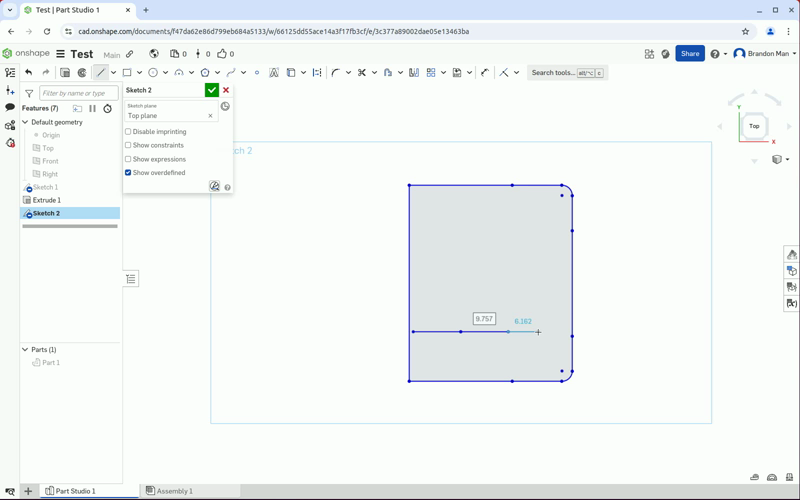
mouse_move(508, 282)
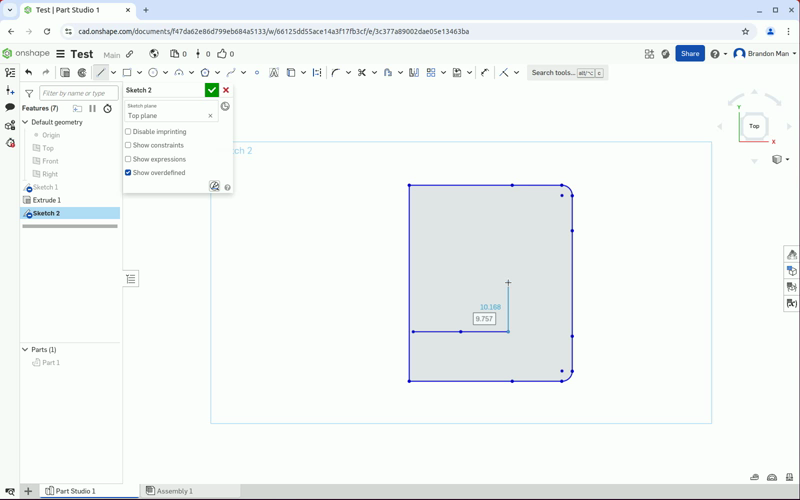
click(508, 282)
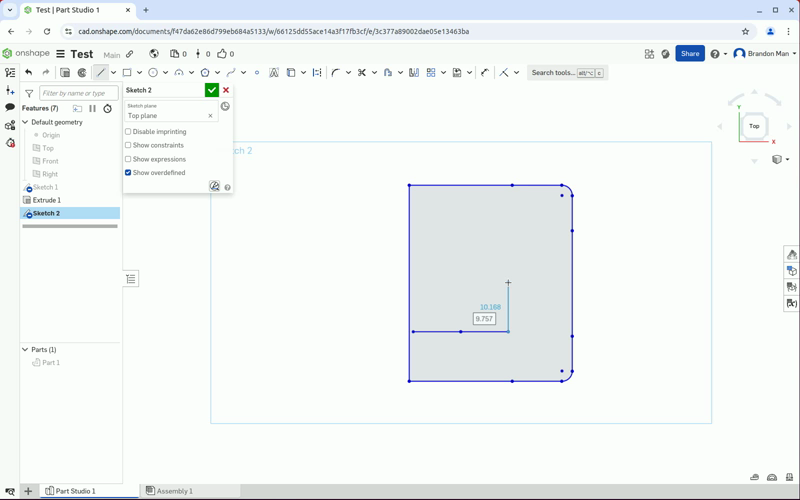
key_up(shift)
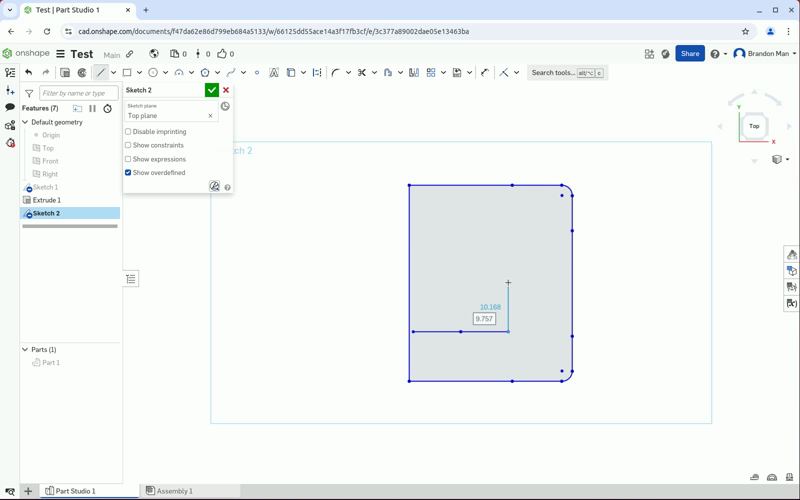
key_down(shift)
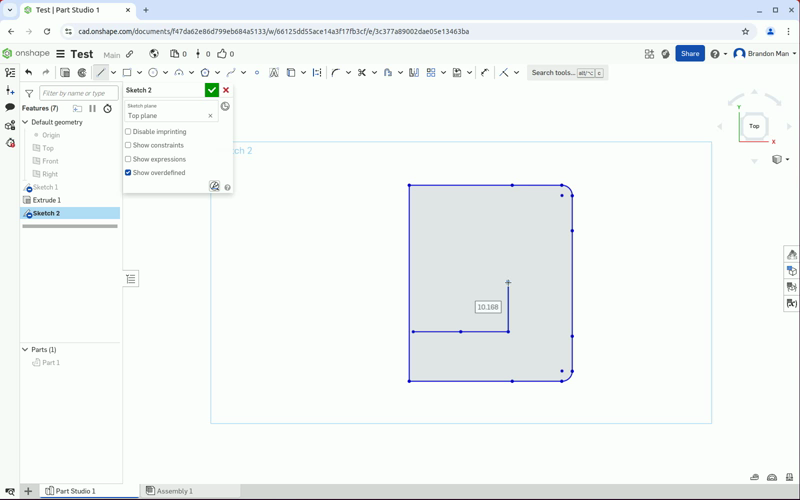
mouse_move(538, 282)
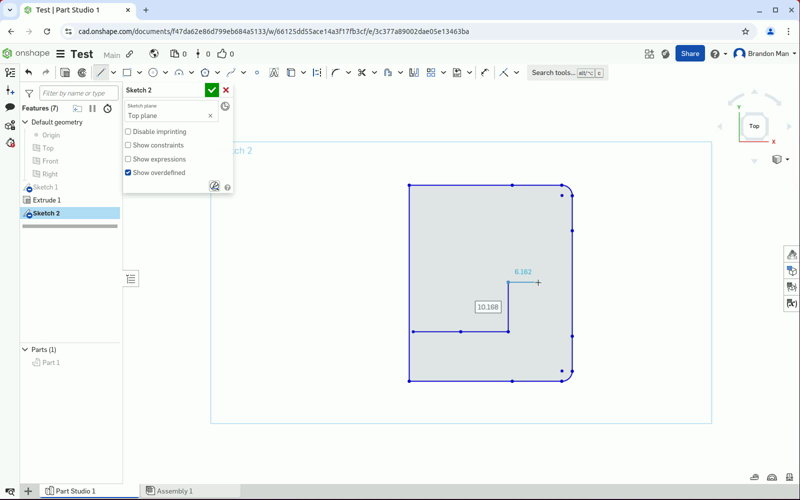
mouse_move(508, 234)
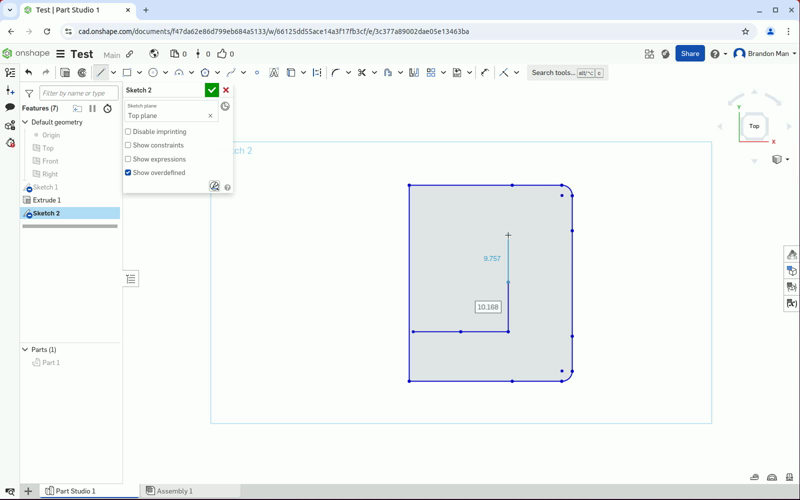
click(508, 234)
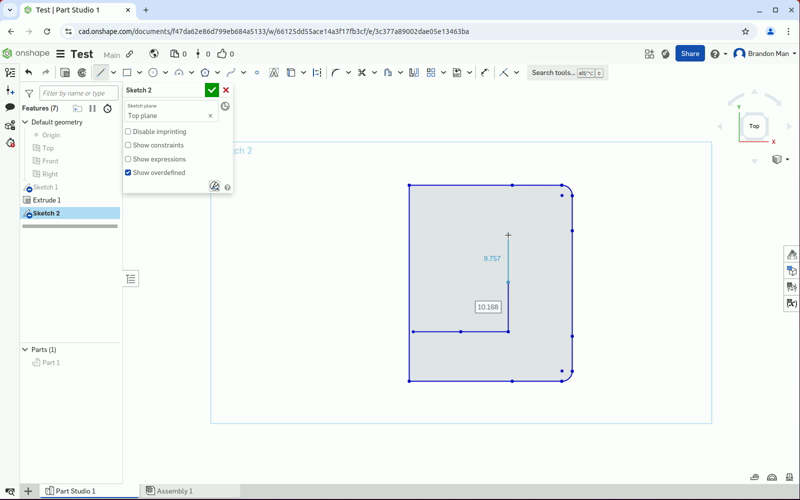
key_up(shift)
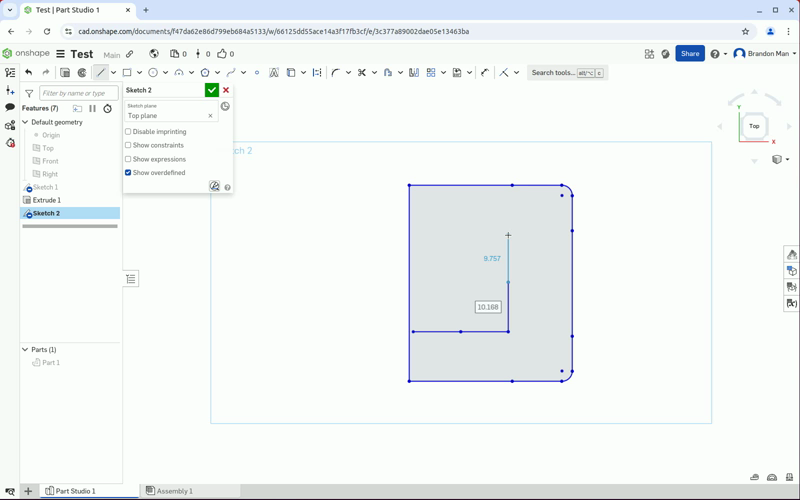
key_down(shift)
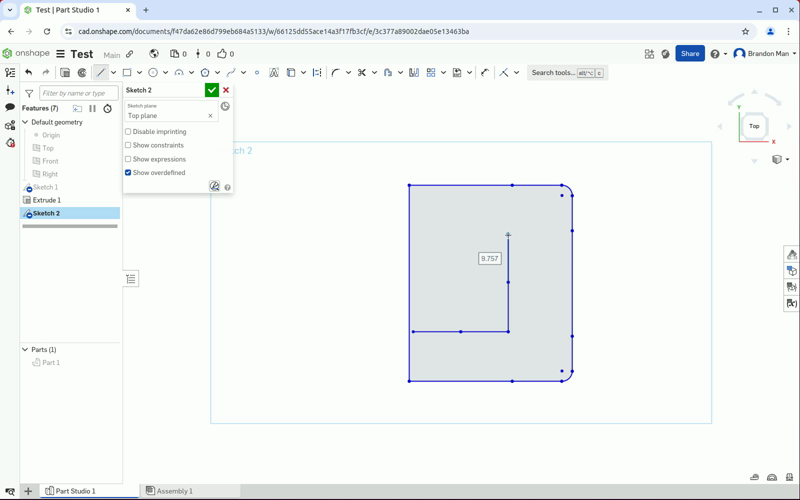
mouse_move(538, 234)
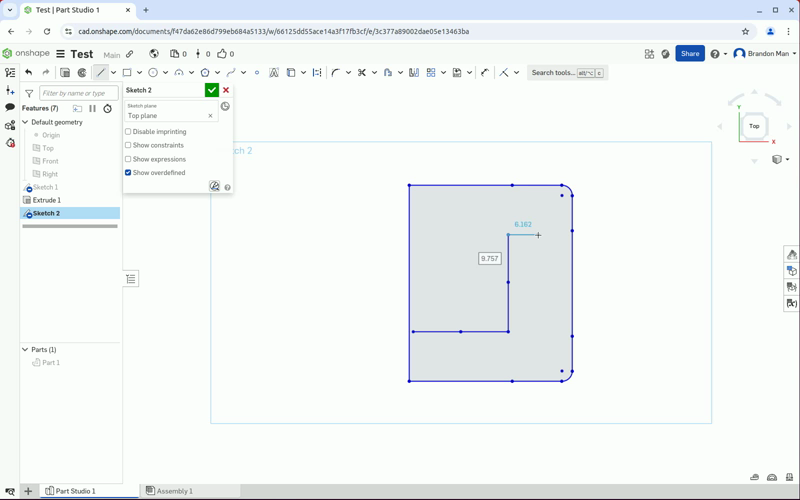
mouse_move(460, 234)
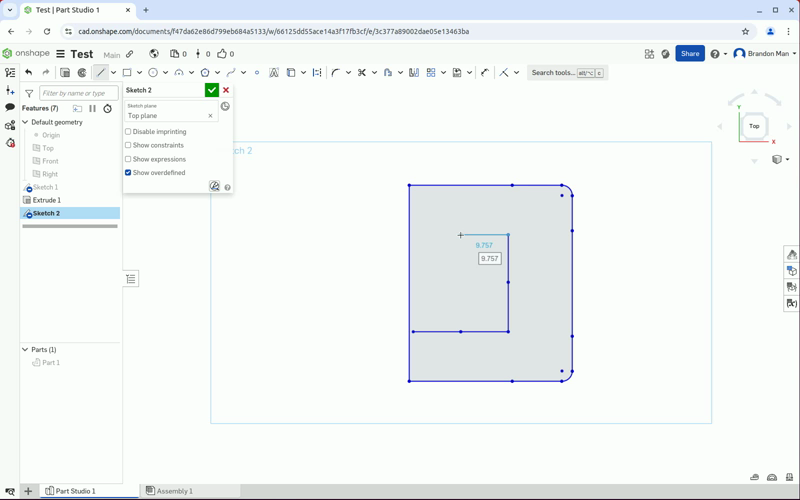
click(460, 234)
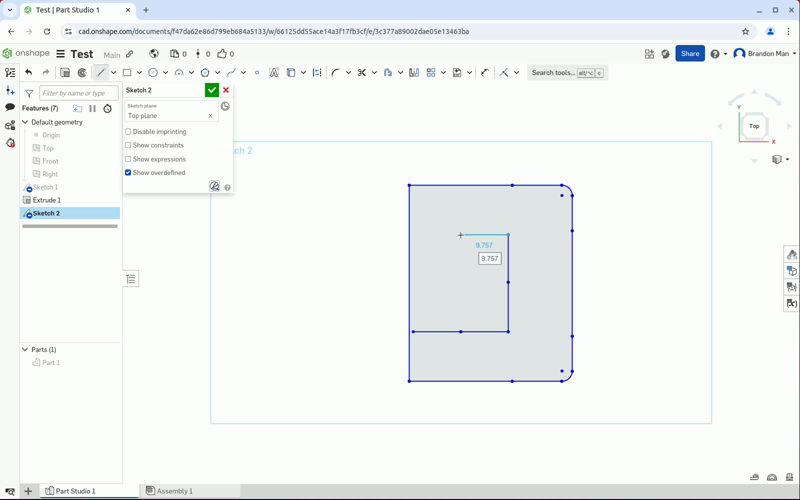
key_up(shift)
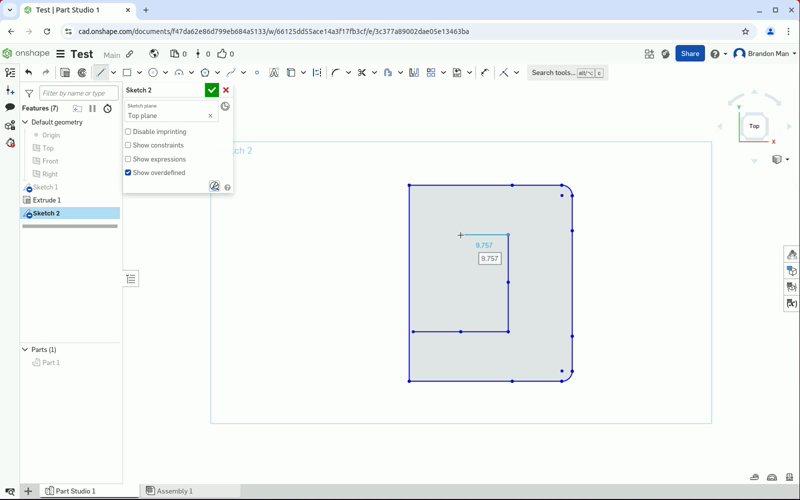
key_down(shift)
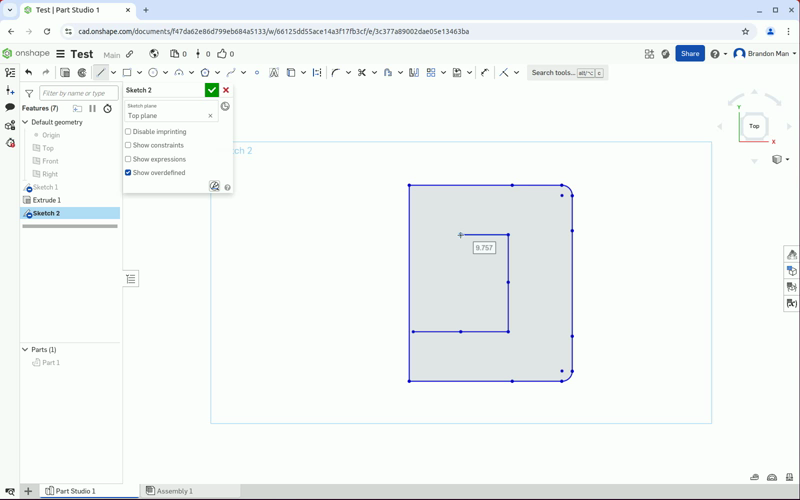
mouse_move(490, 234)
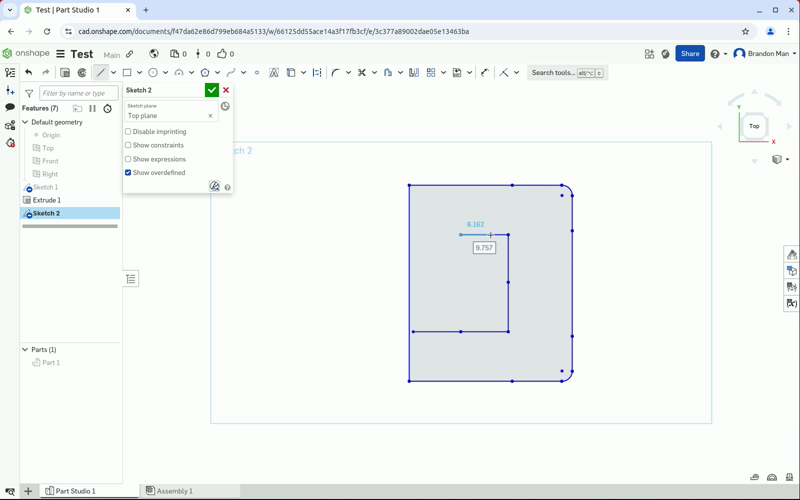
mouse_move(413, 234)
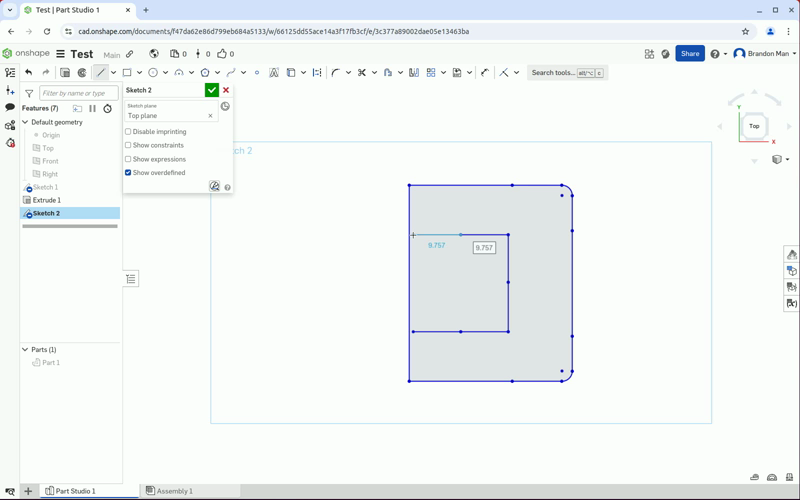
click(413, 234)
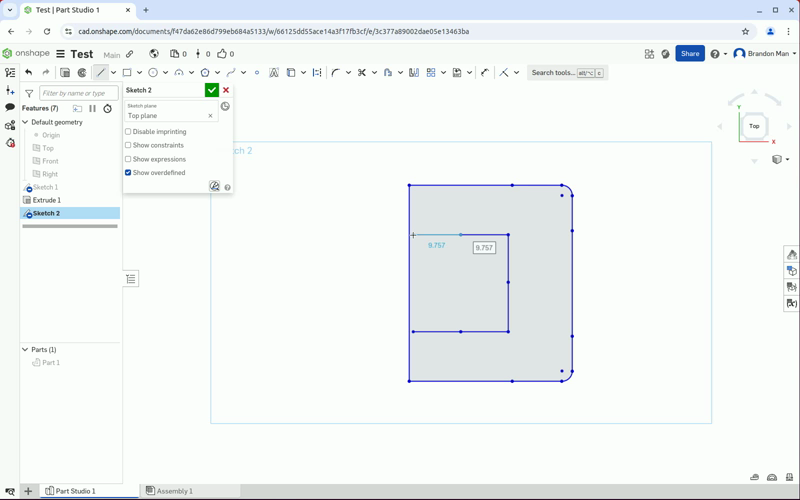
key_up(shift)
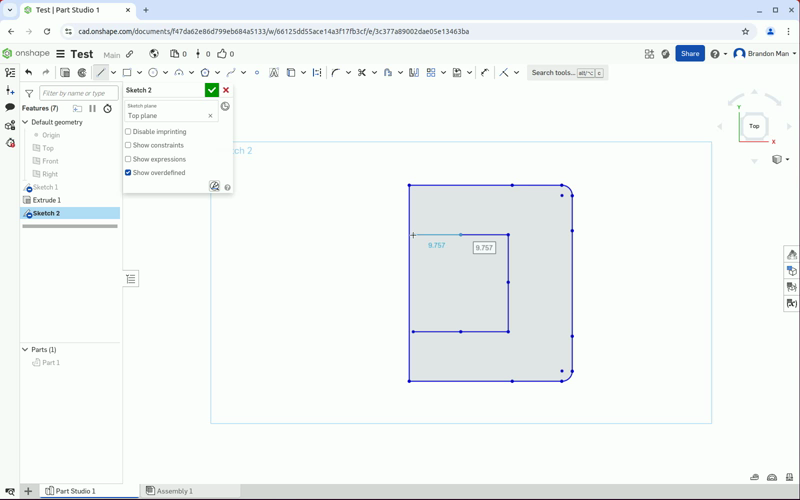
key_down(shift)
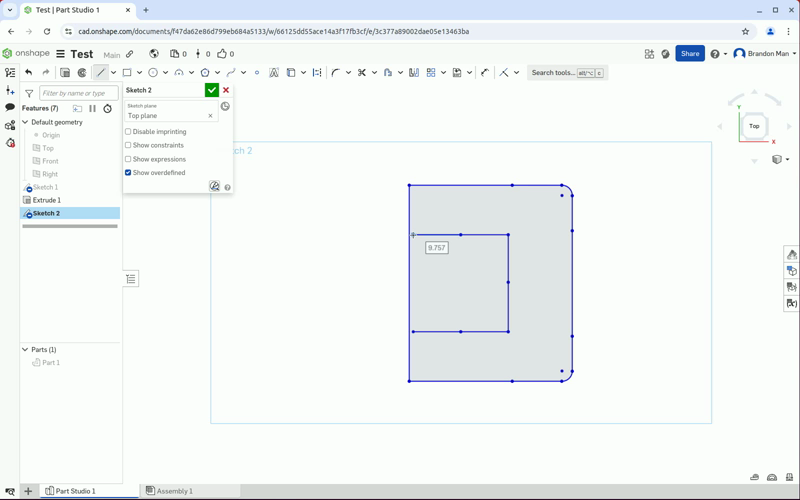
mouse_move(413, 331)
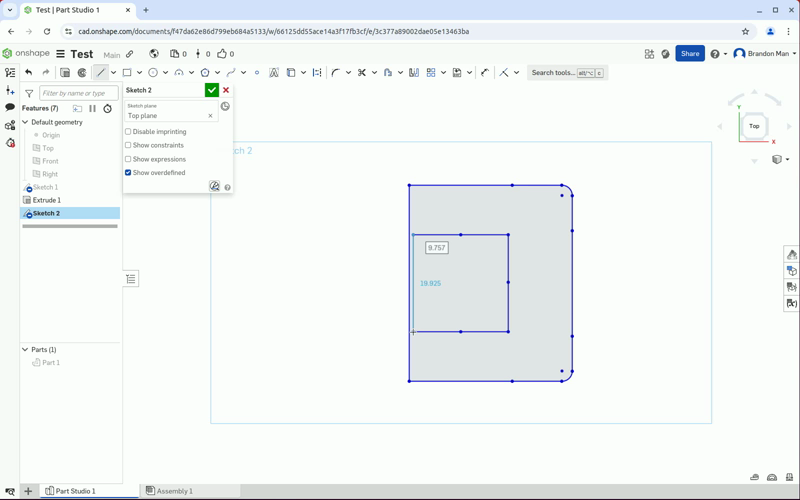
key_up(shift)
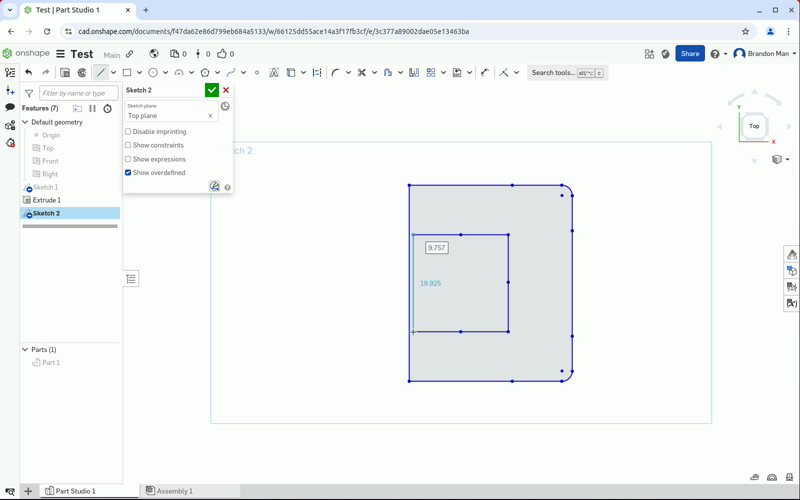
click(413, 331)
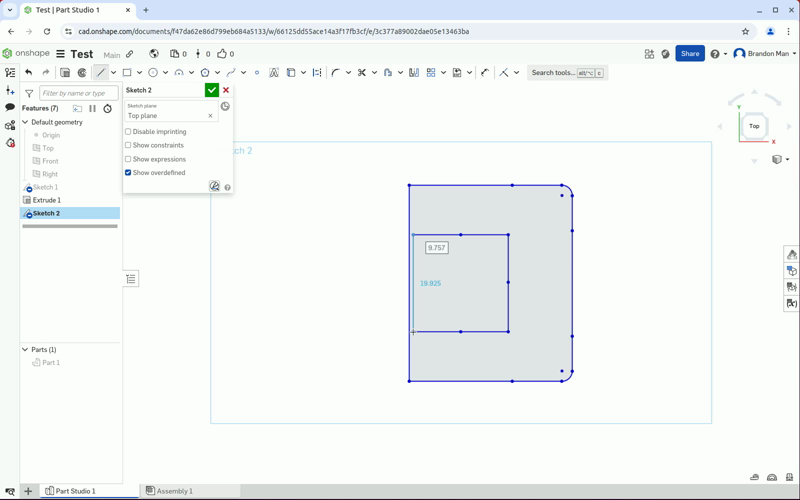
key(esc)
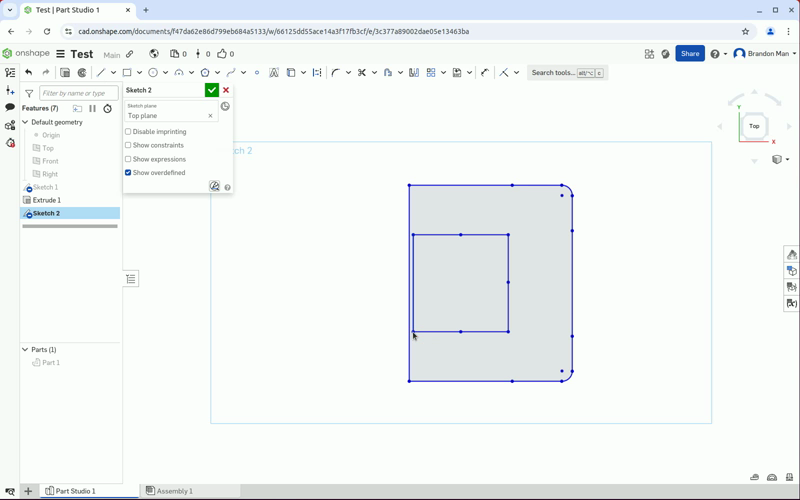
key(c)
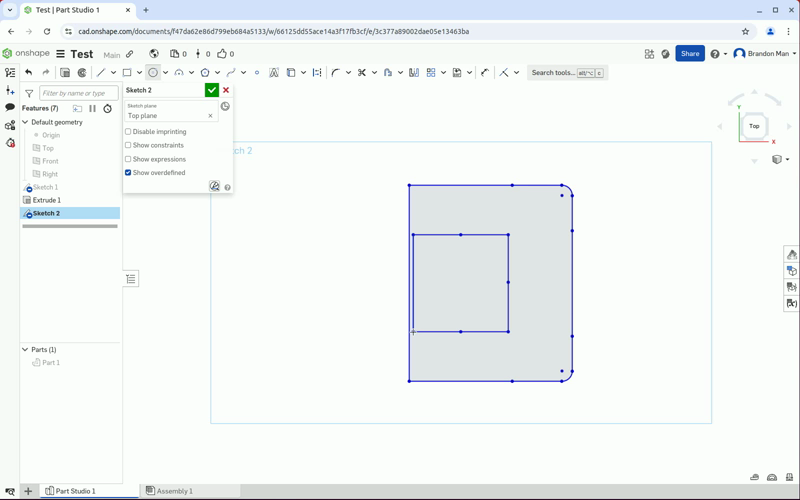
key_down(shift)
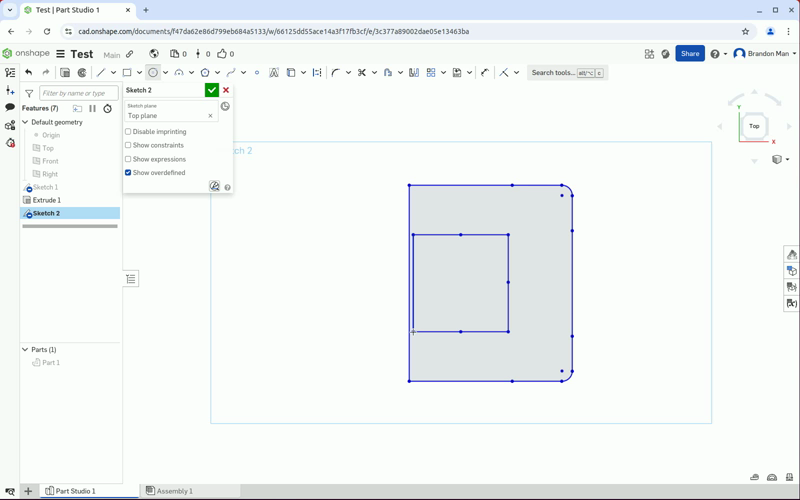
mouse_move(460, 356)
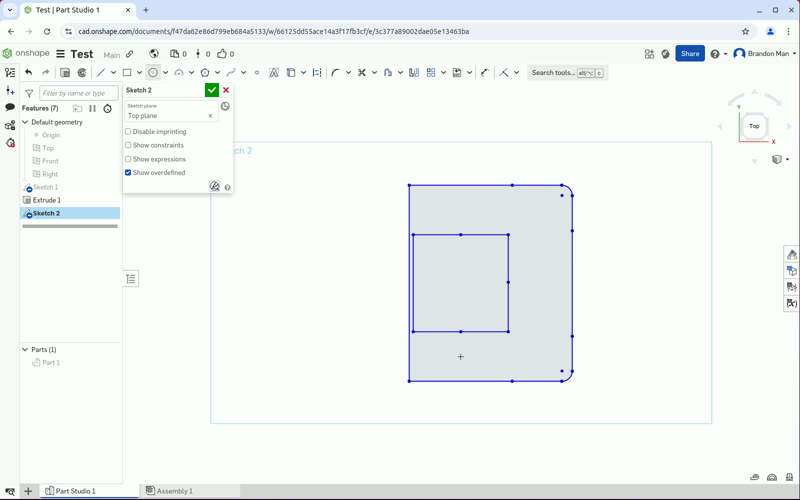
click(460, 356)
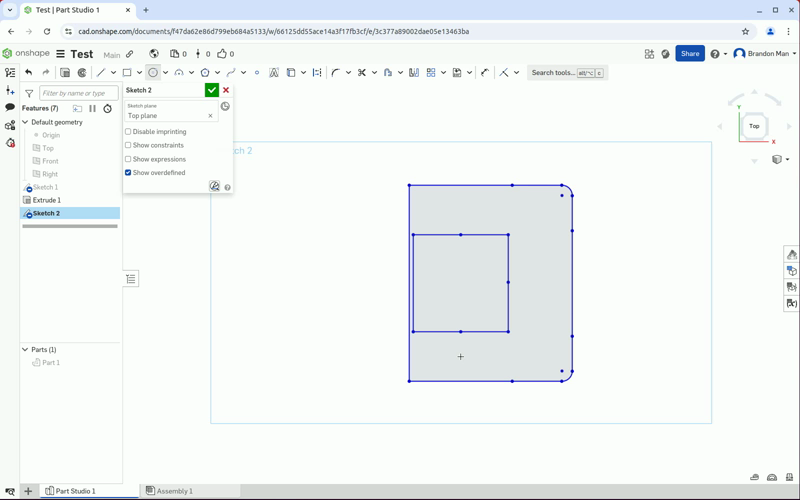
key_up(shift)
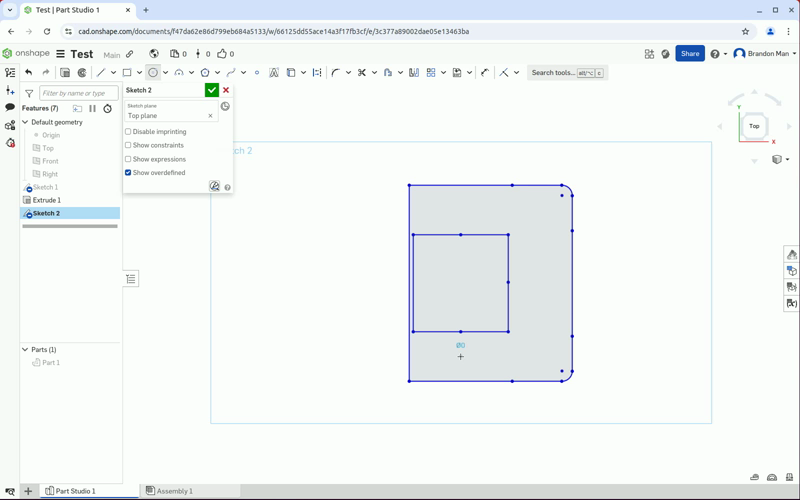
mouse_move(483, 356)
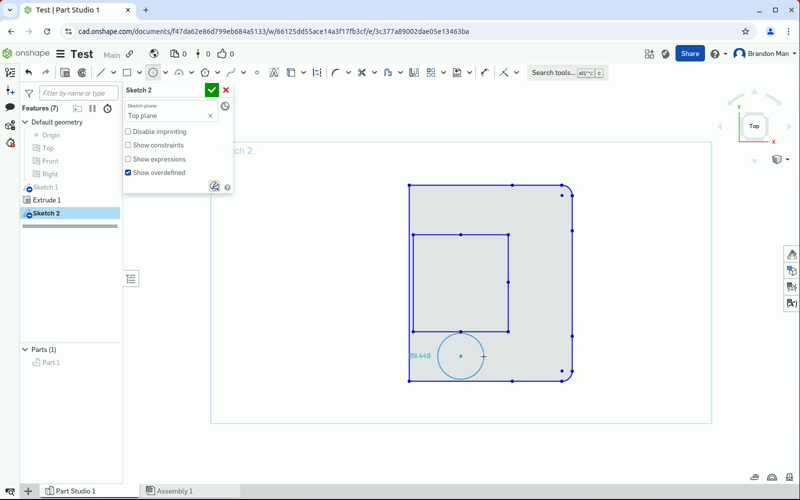
click(483, 356)
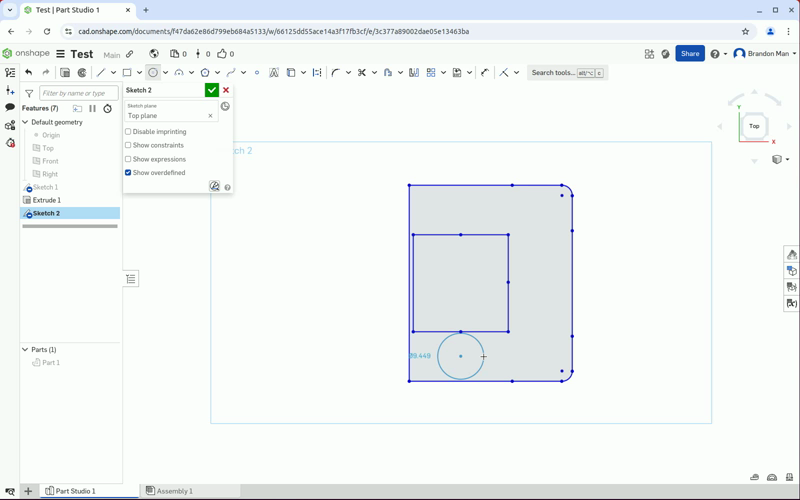
key(esc)
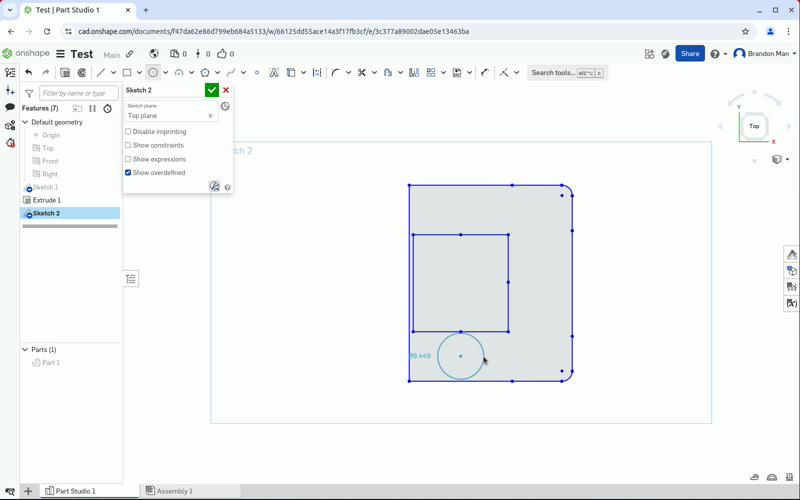
key(c)
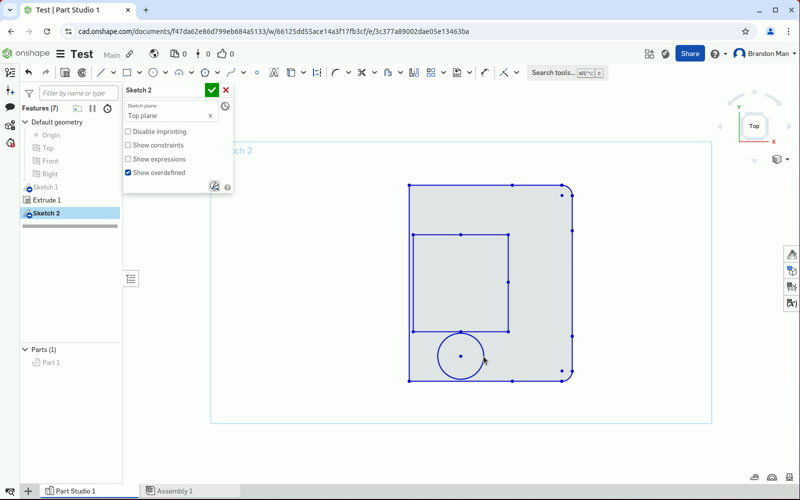
key_down(shift)
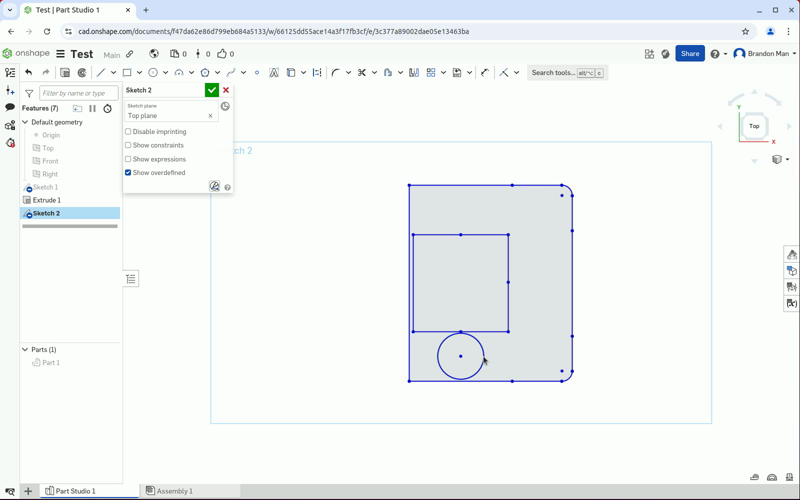
mouse_move(460, 209)
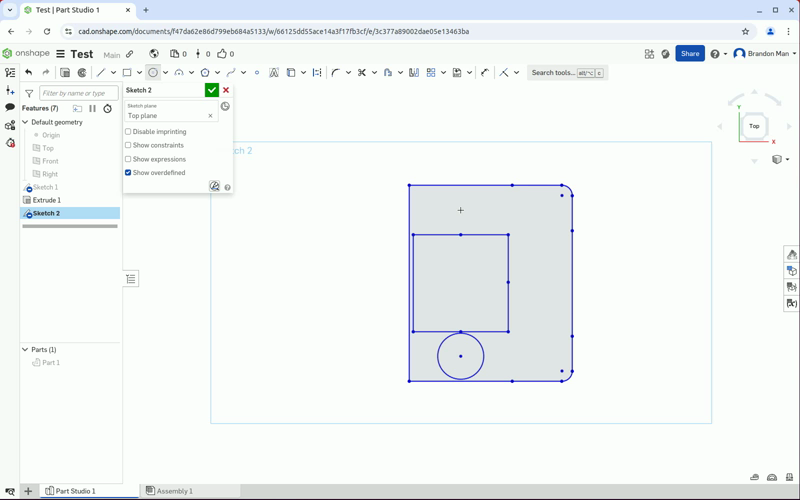
click(460, 209)
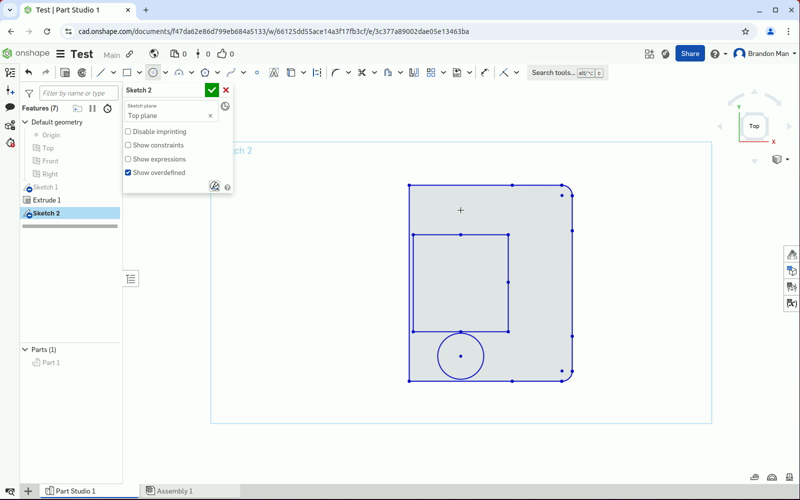
key_up(shift)
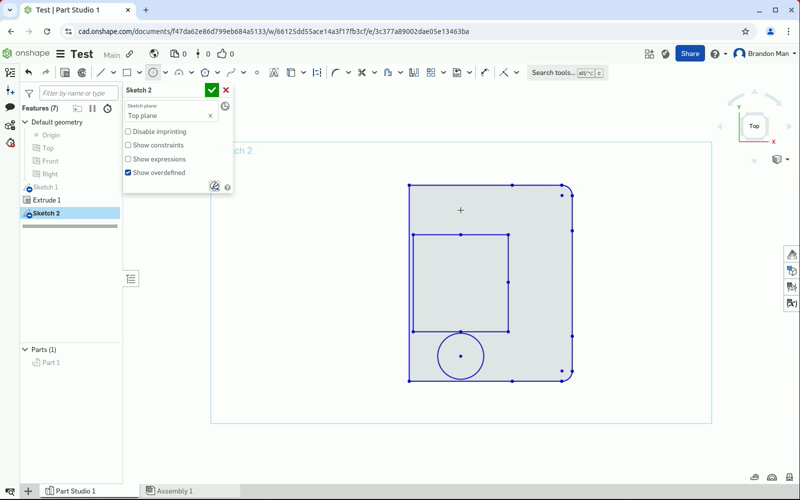
mouse_move(483, 209)
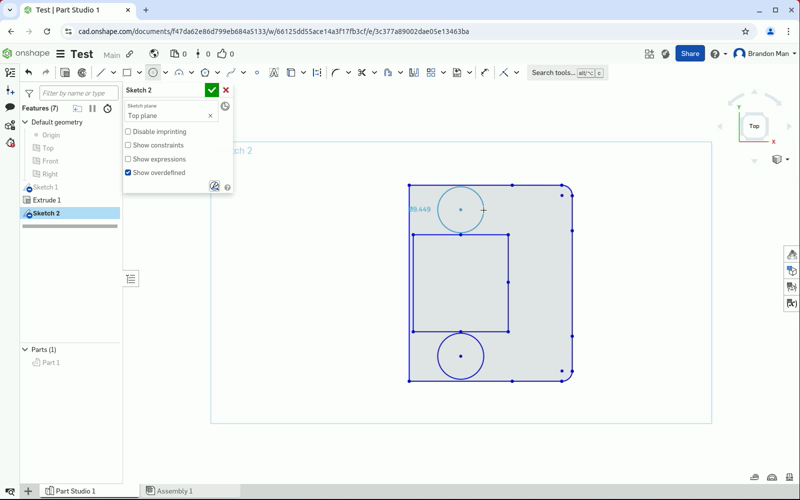
click(483, 209)
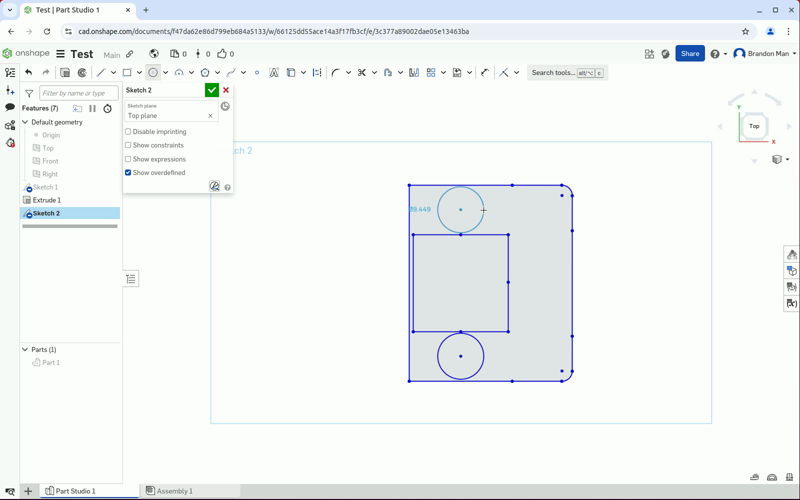
key(esc)
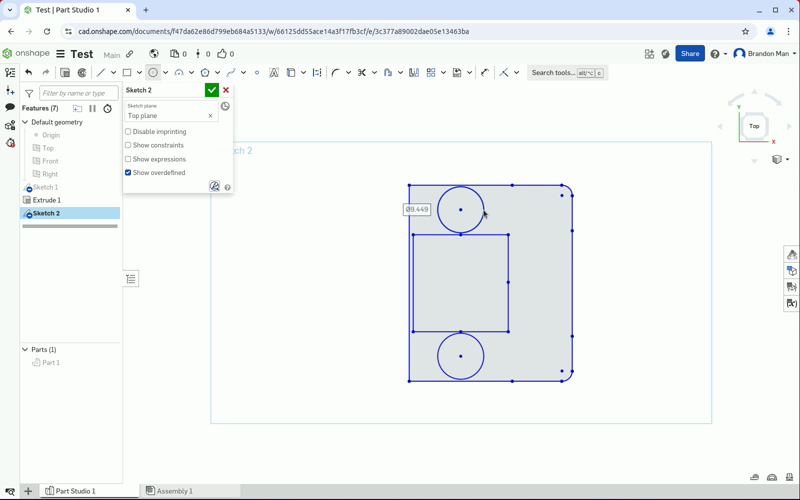
key(c)
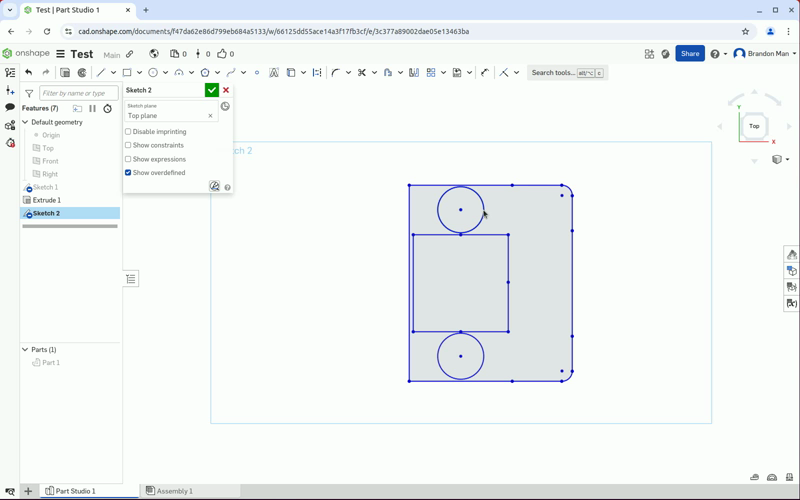
key_down(shift)
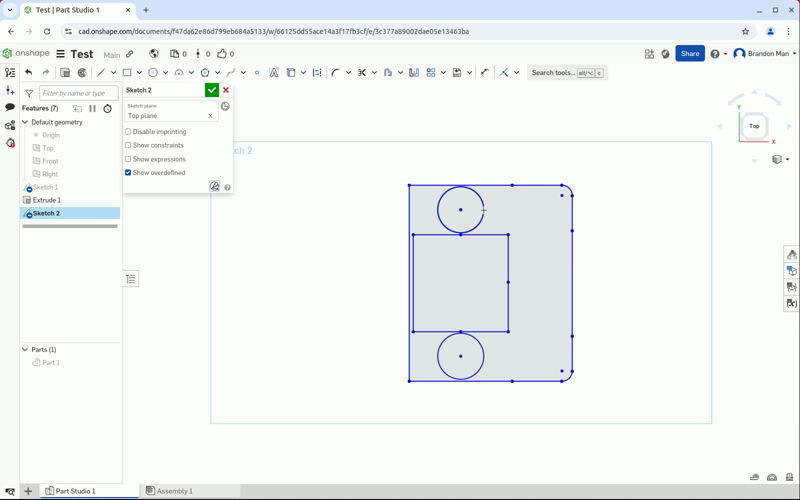
mouse_move(545, 282)
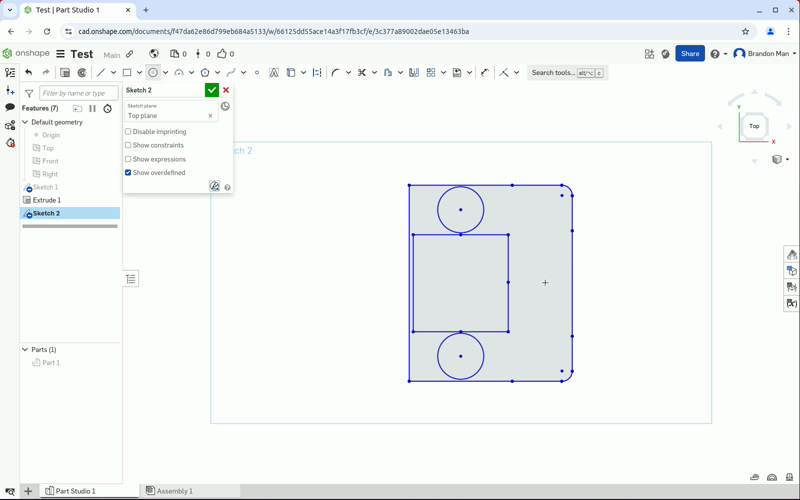
click(545, 282)
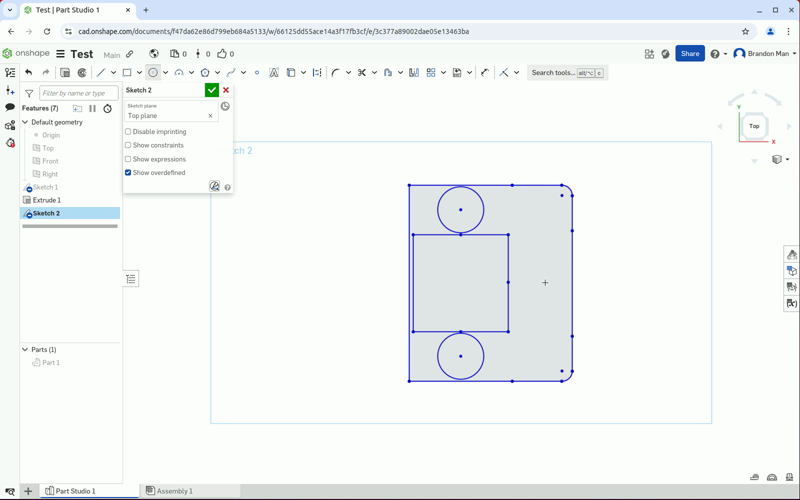
key_up(shift)
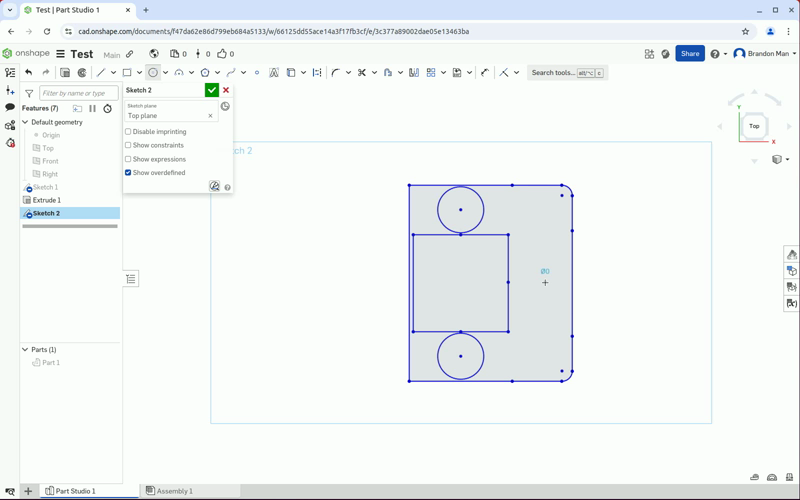
mouse_move(570, 282)
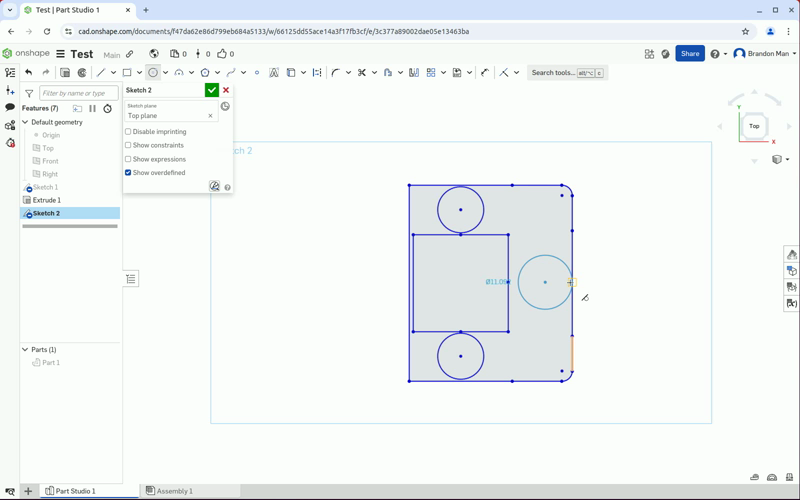
click(570, 282)
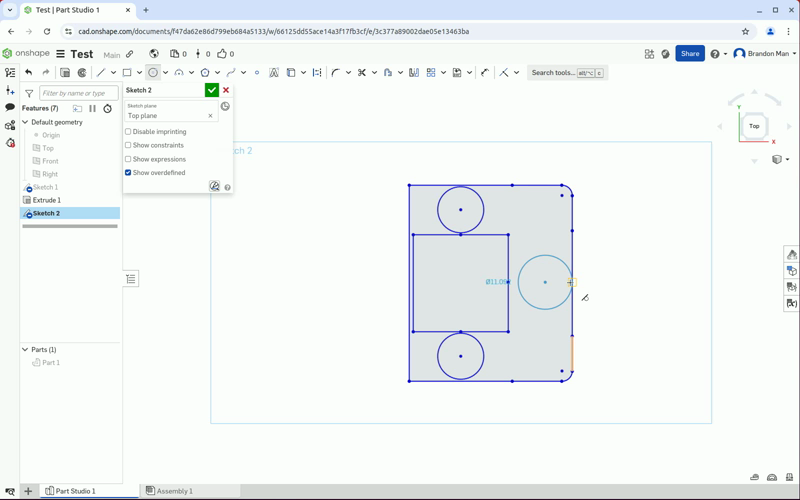
key(esc)
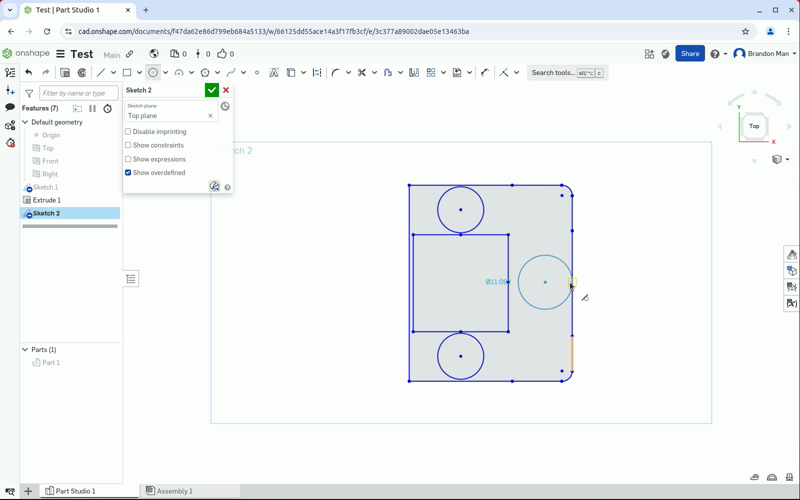
mouse_move(514, 217)
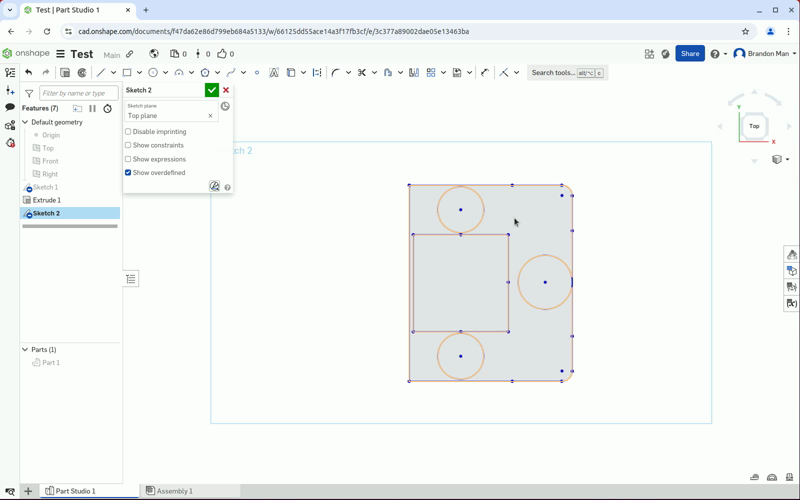
click(514, 217)
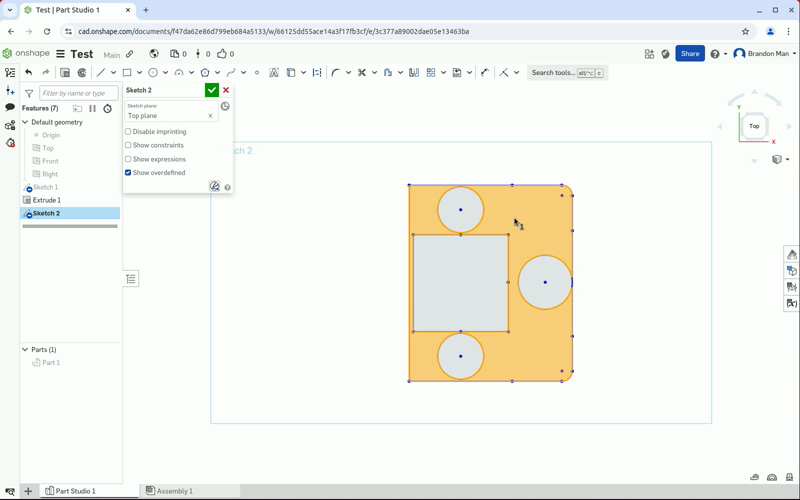
mouse_move(73, 352)
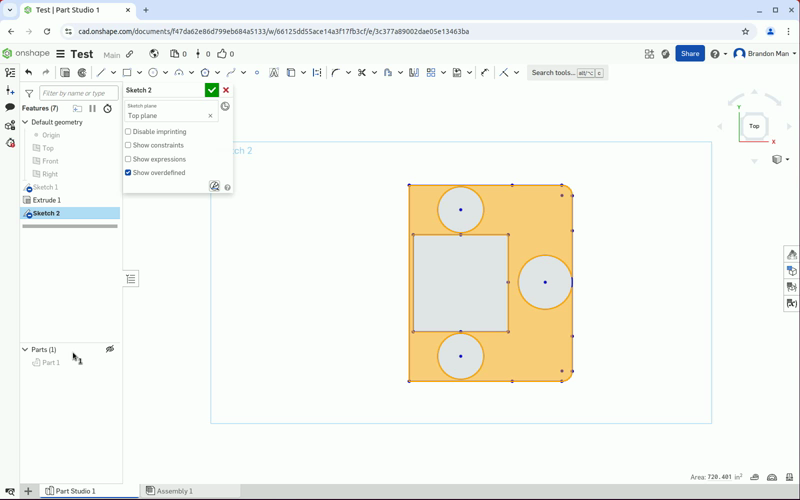
key(shift+y)
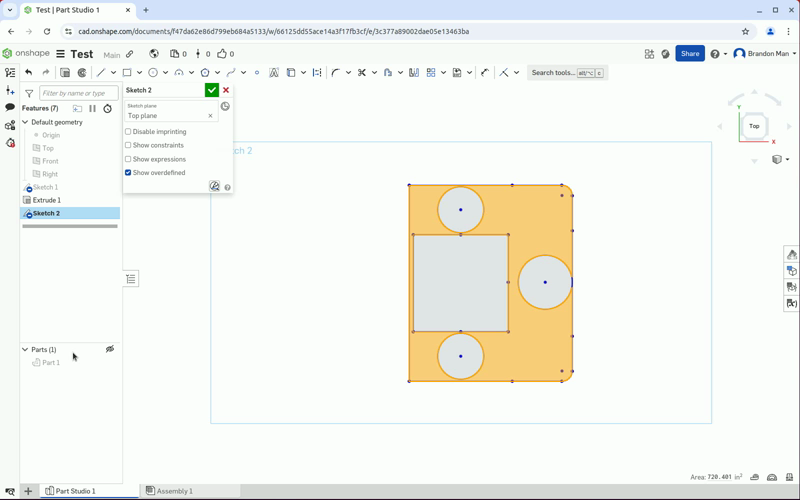
key(shift+e)
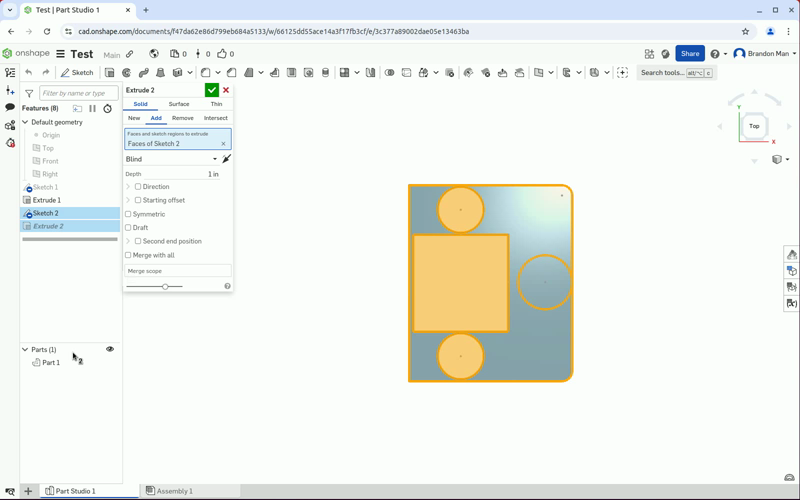
mouse_move(143, 106)
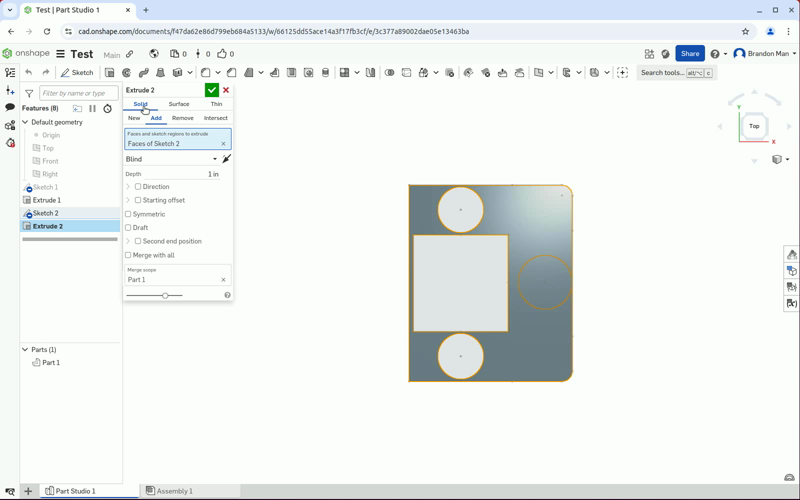
click(143, 106)
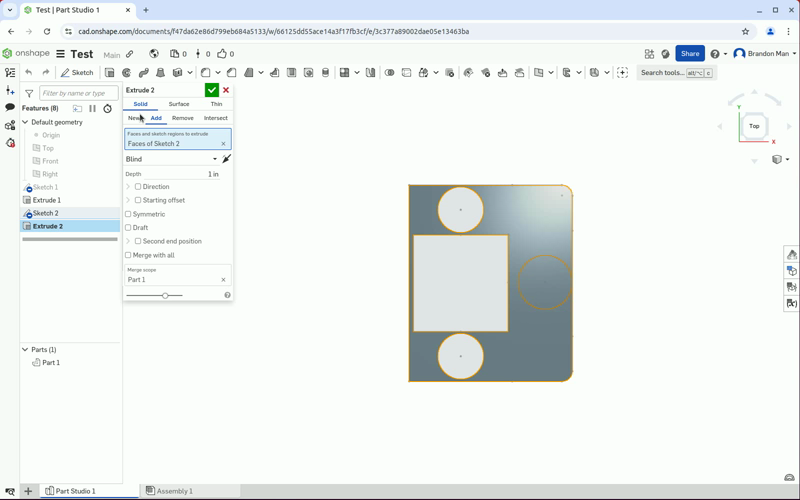
mouse_move(137, 120)
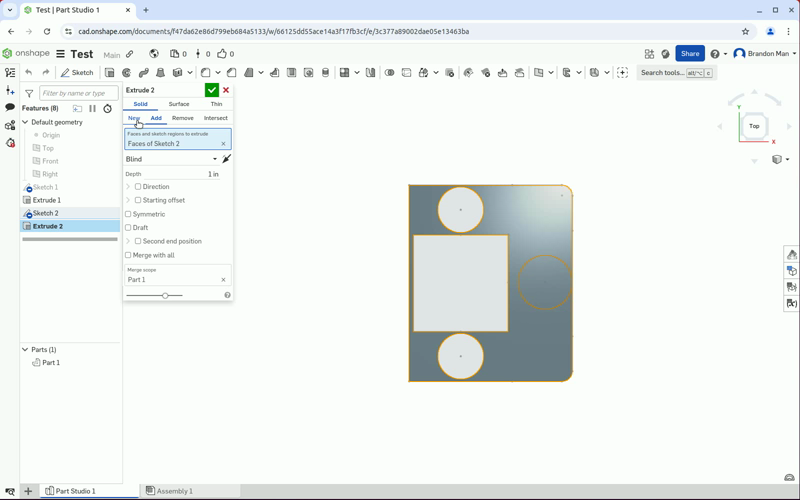
click(137, 120)
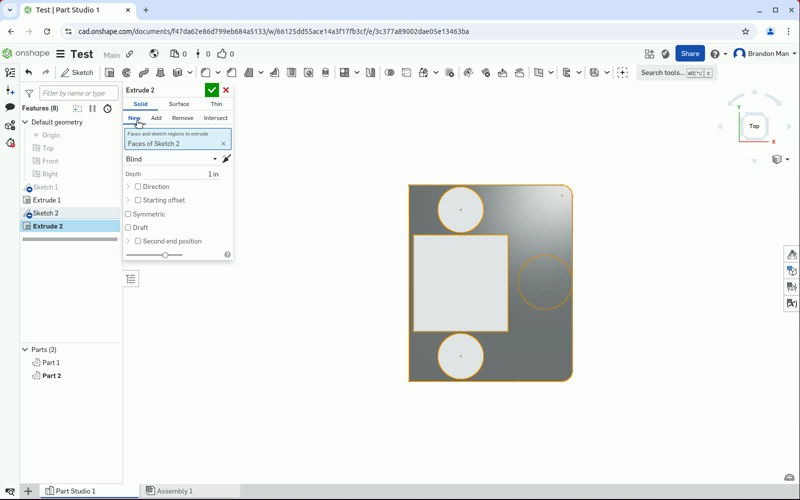
key(tab, 4)
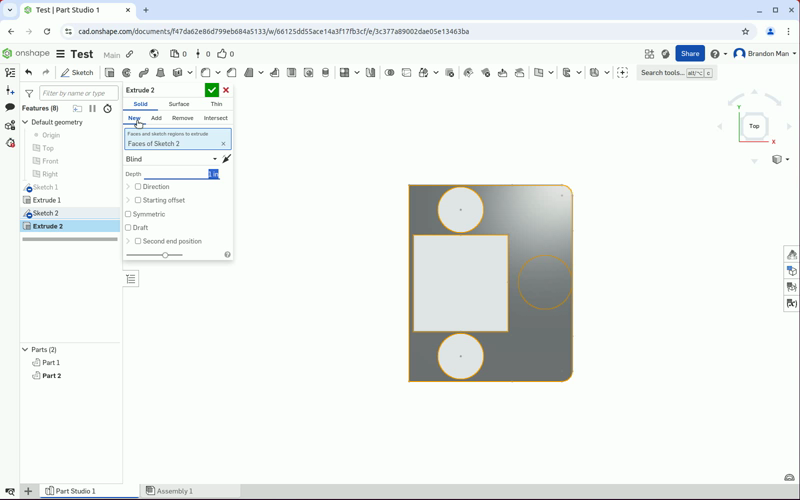
text(0.963)
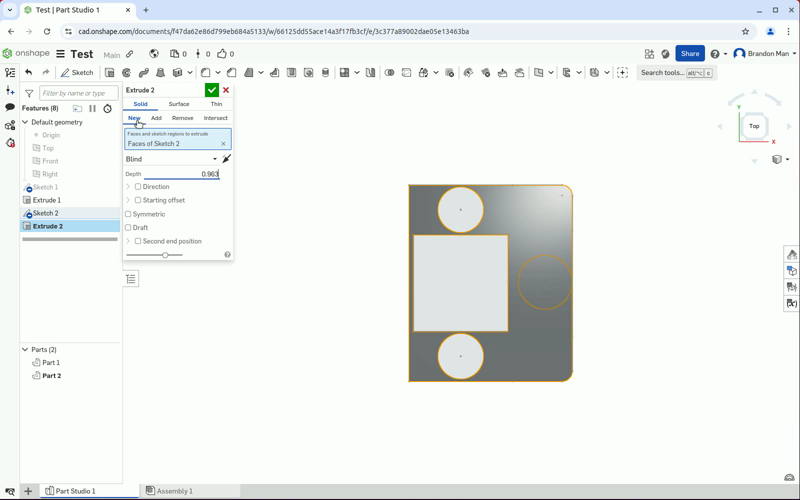
key(enter)
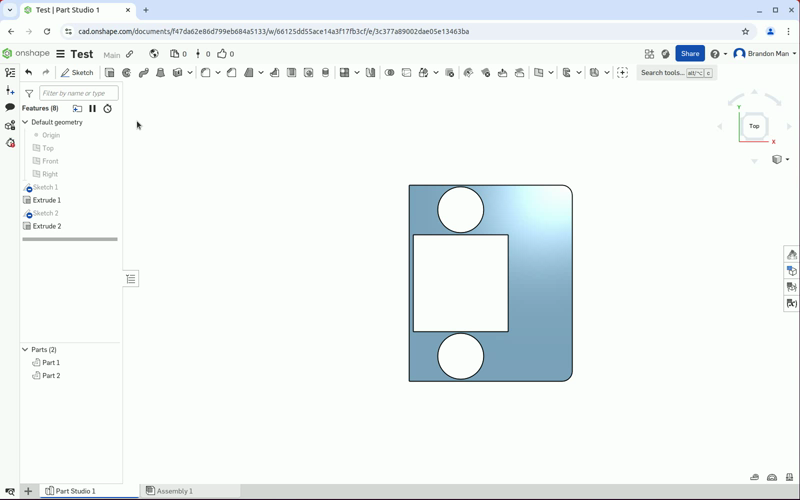
key(shift+h)
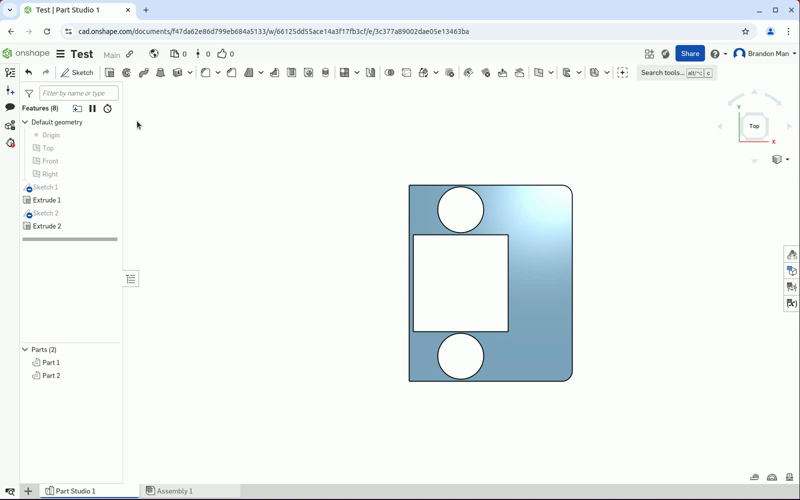
key(shift+h)
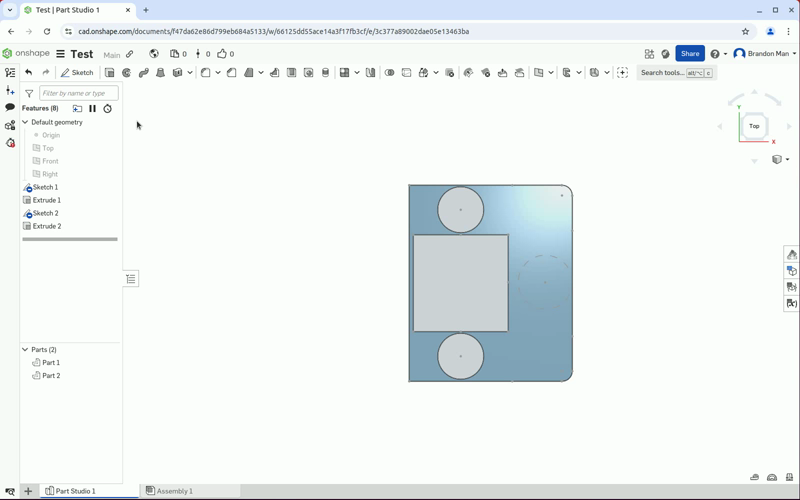
key(shift+7)
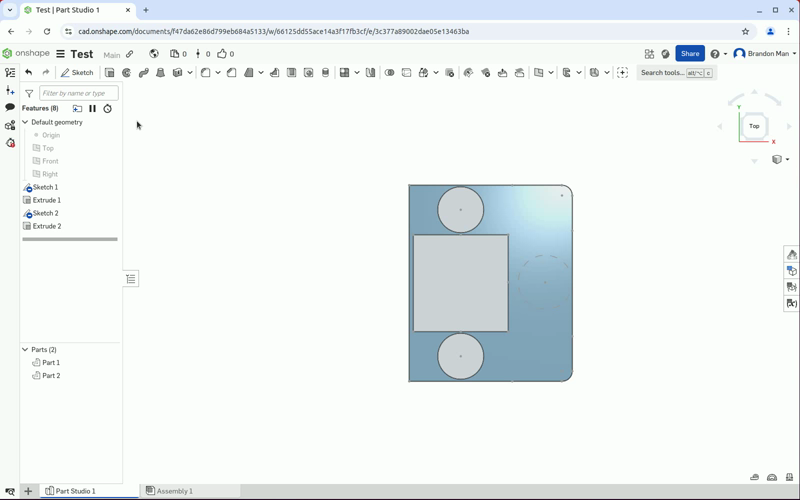
key(up, 3)
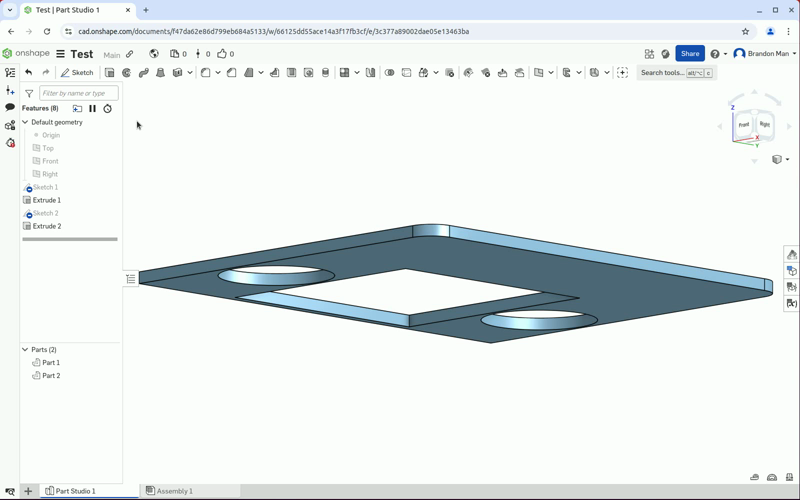
key(left, 3)
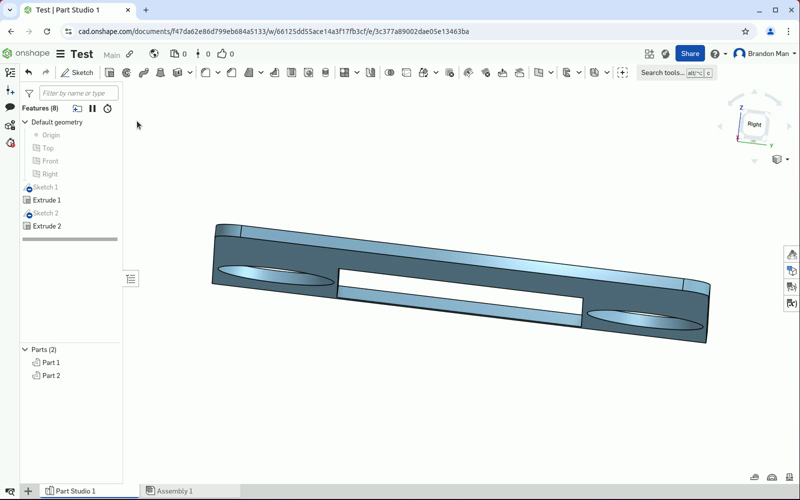
key(right, 3)
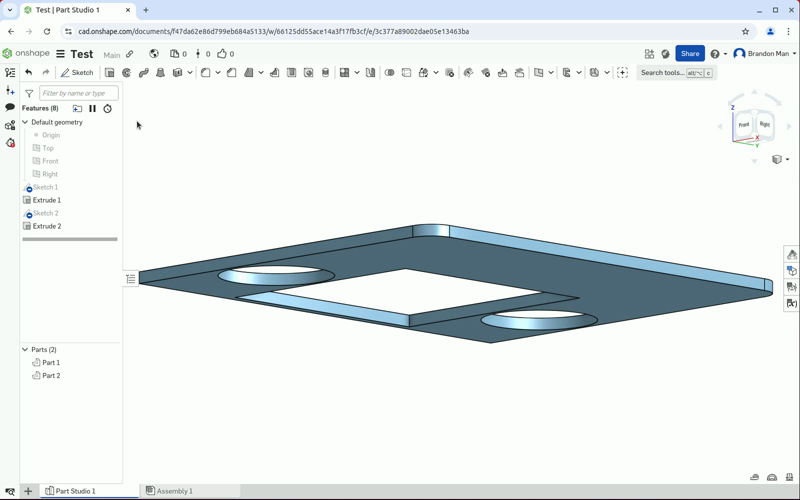
key(down, 3)
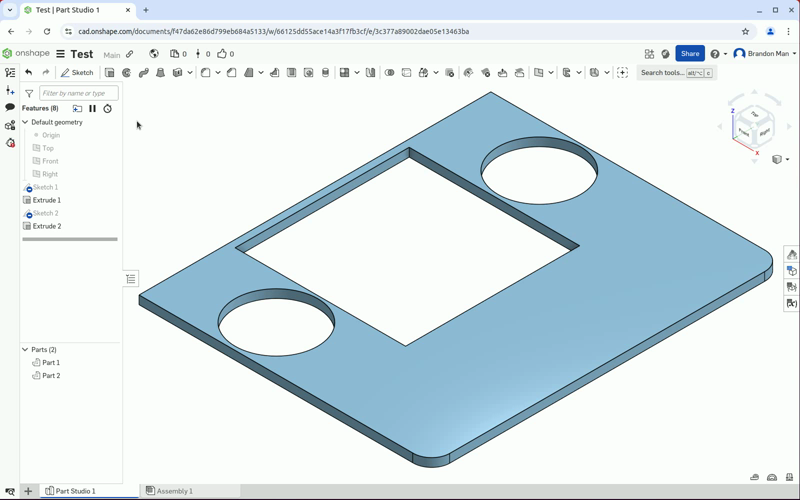
mouse_move(73, 189)
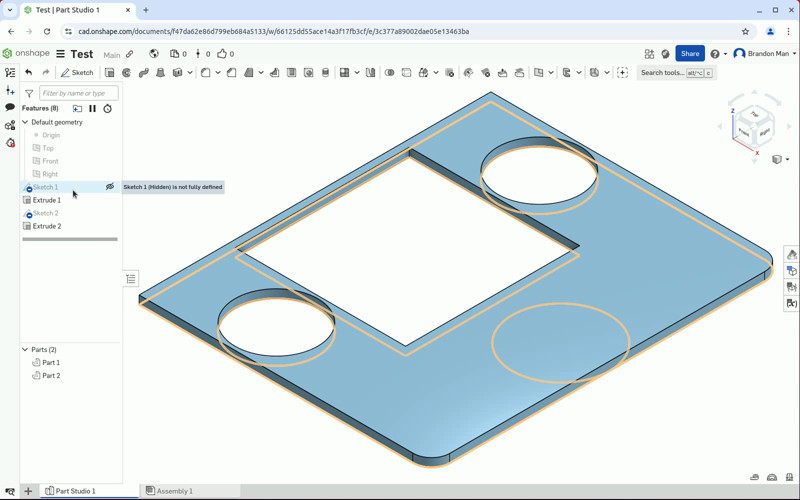
click(73, 189)